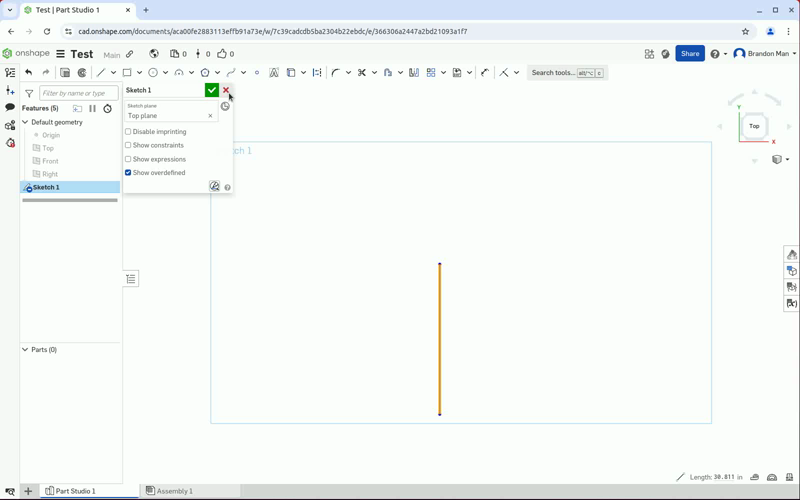
key(shift+h)
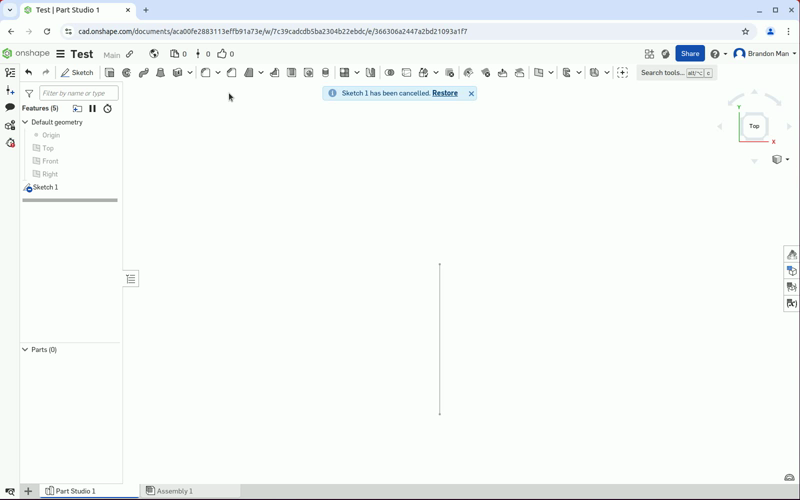
mouse_move(73, 352)
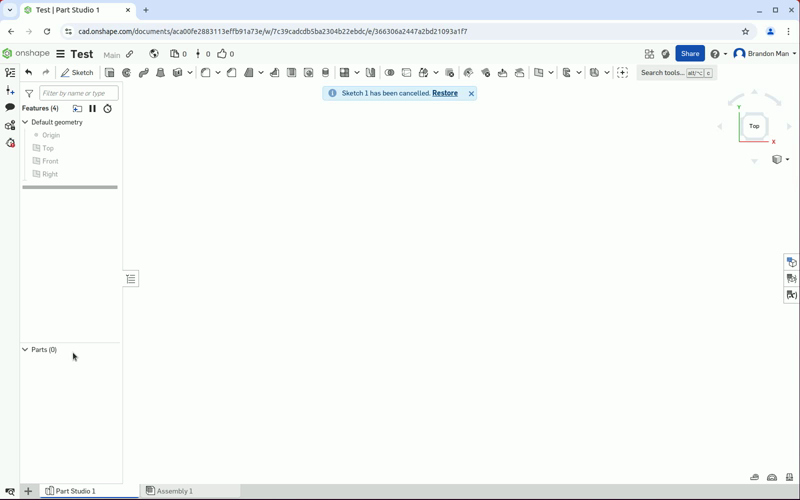
key(y)
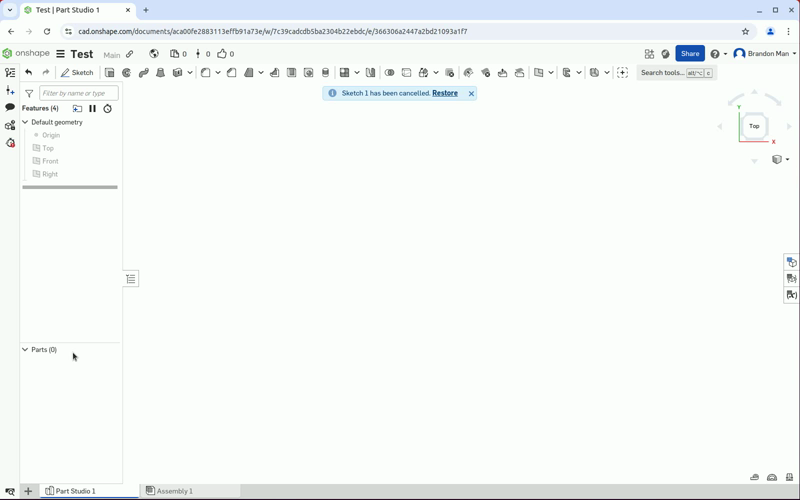
key(shift+p)
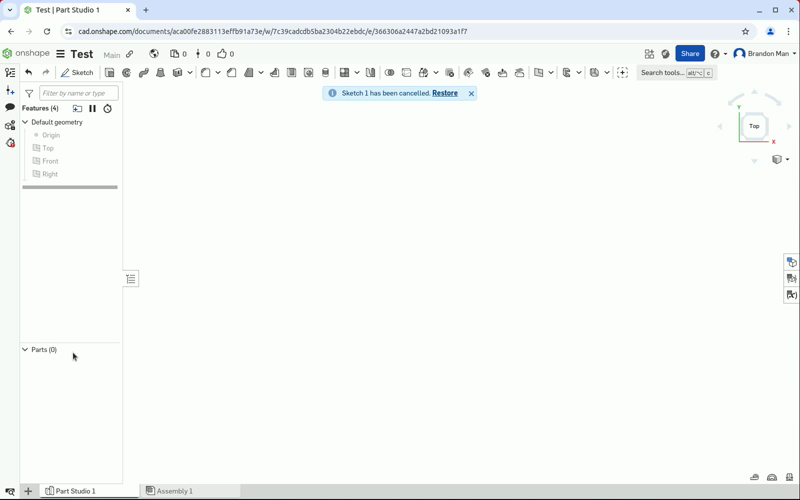
key(space)
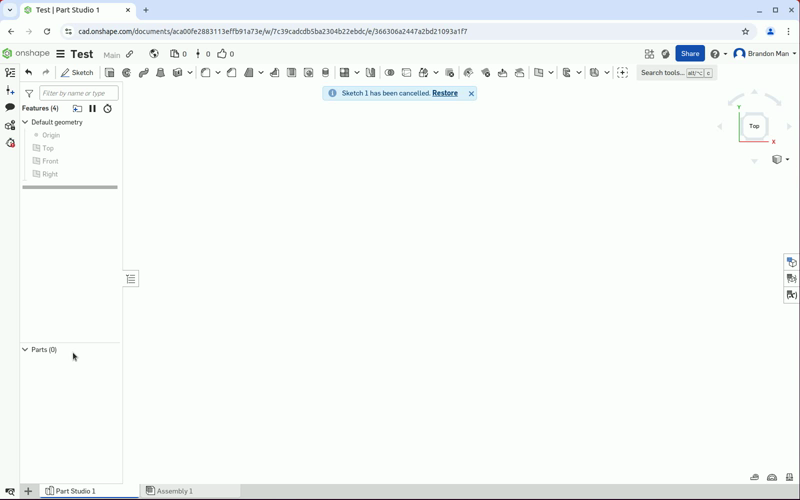
key_down(shift)
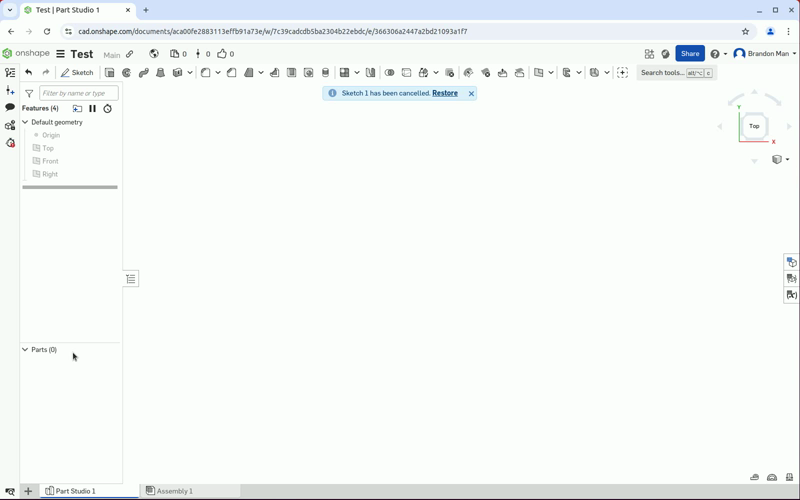
key(up)
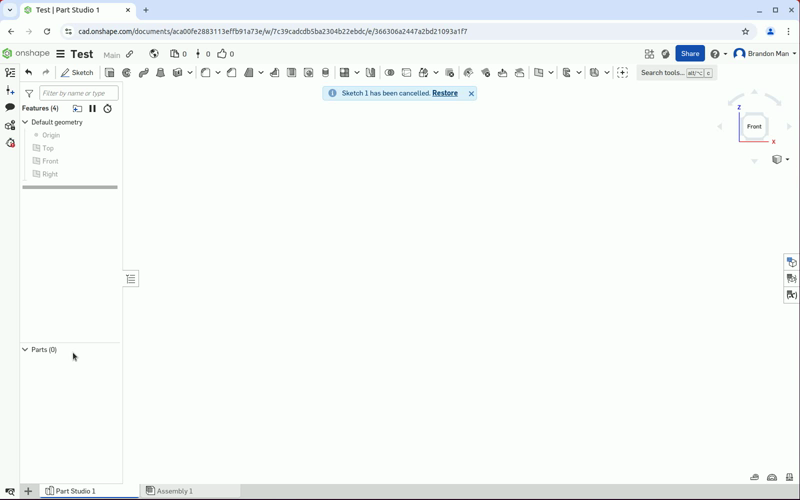
key_up(shift)
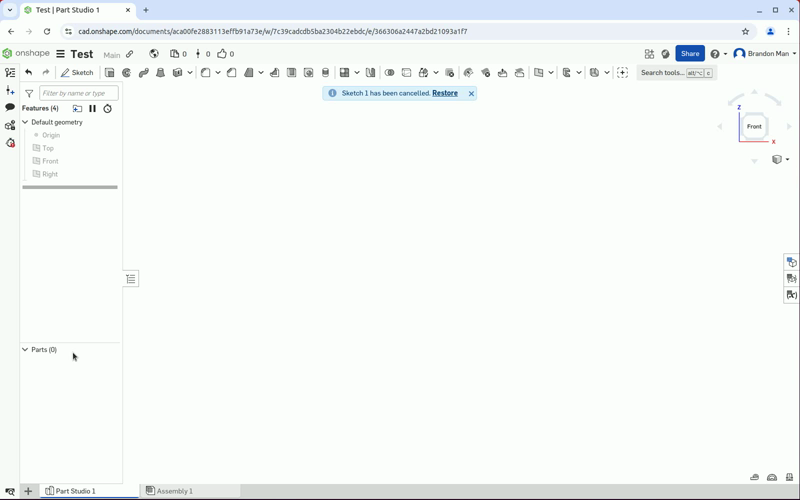
mouse_move(73, 352)
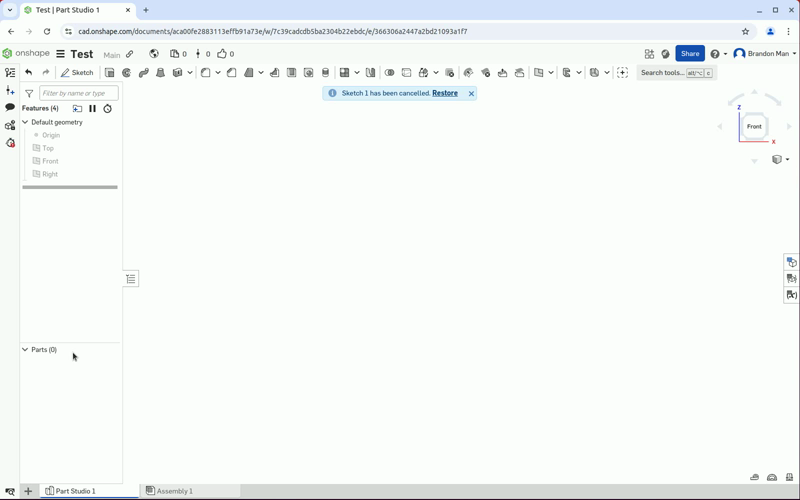
key(shift+y)
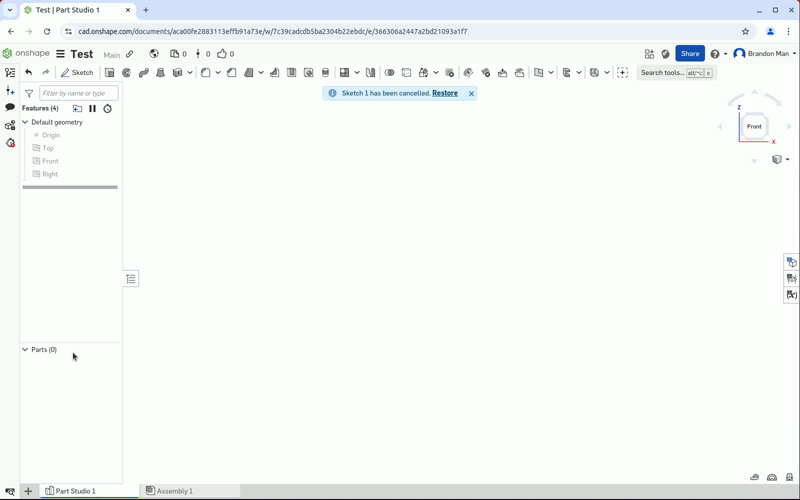
key(shift+s)
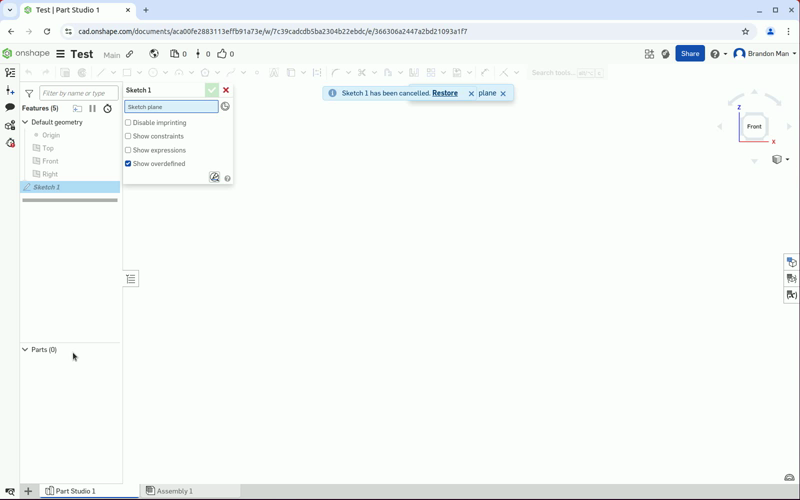
mouse_move(73, 163)
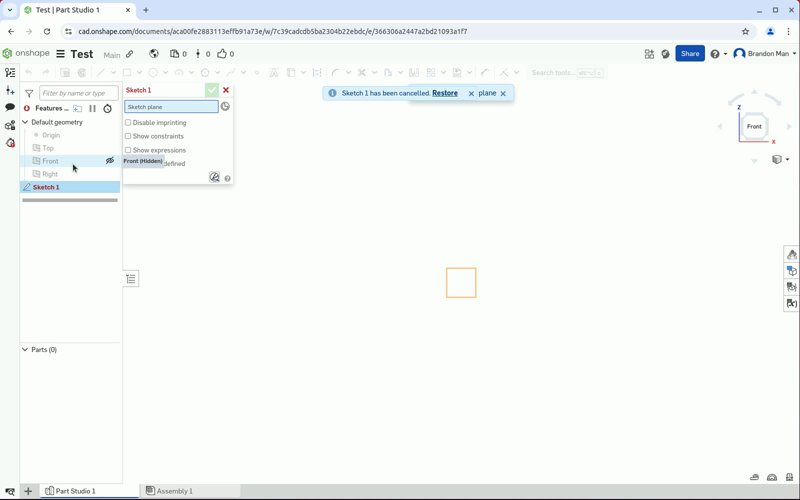
click(73, 163)
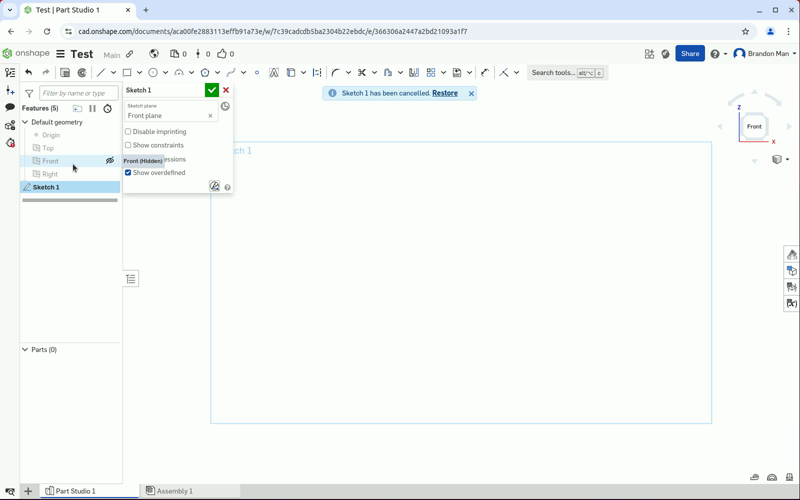
mouse_move(73, 352)
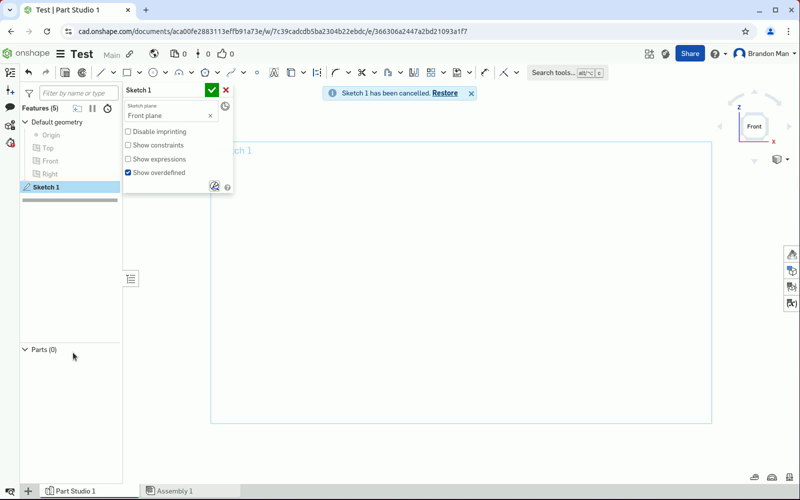
key(y)
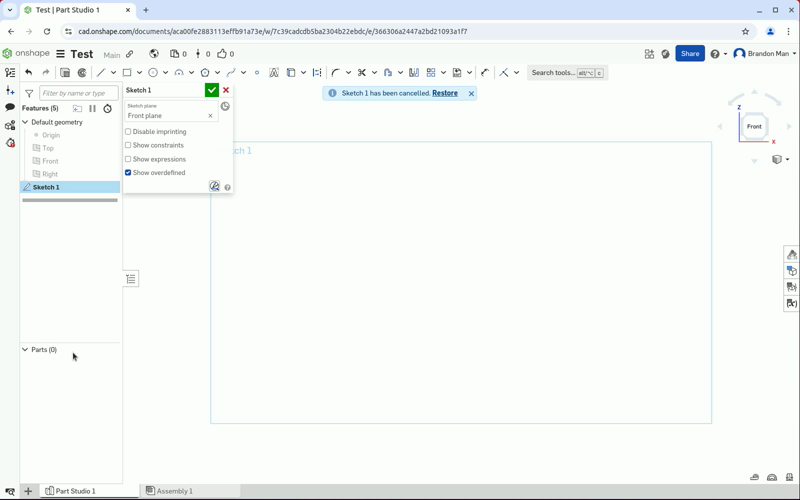
key(l)
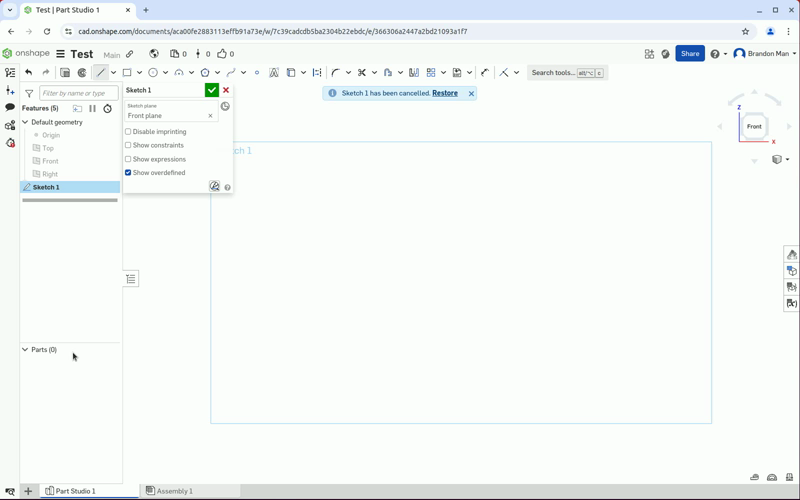
key_down(shift)
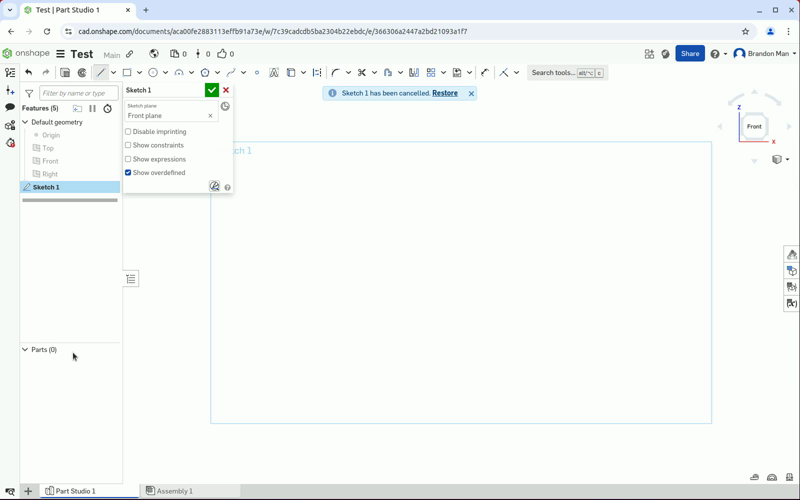
mouse_move(348, 282)
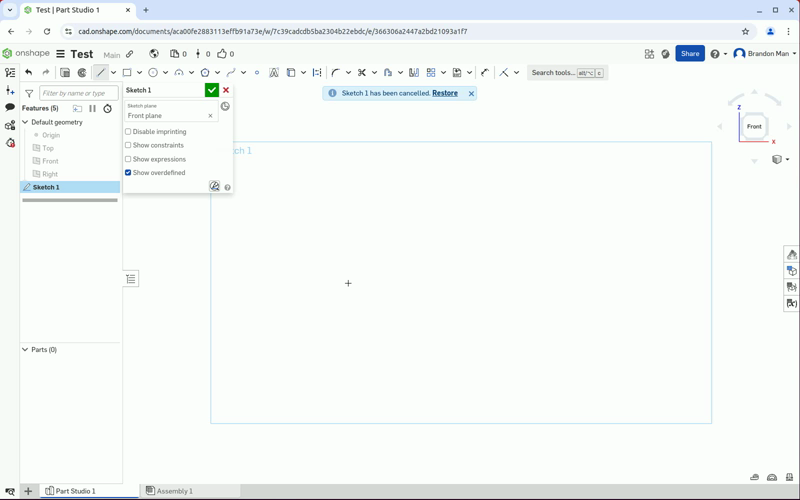
click(348, 282)
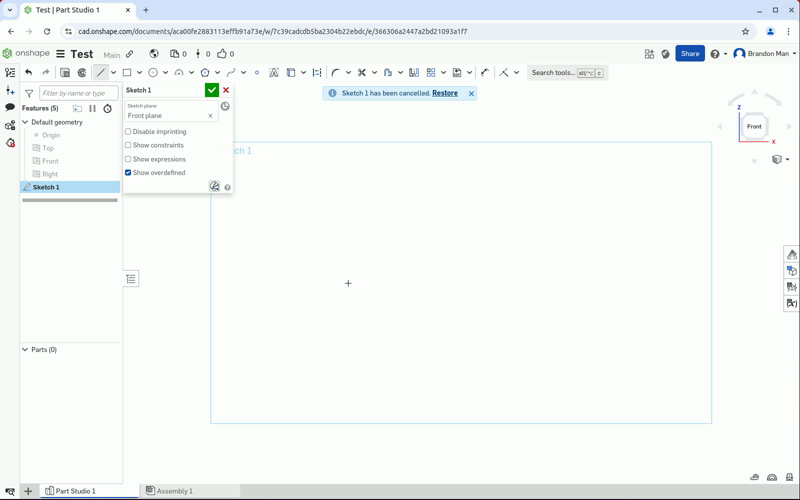
key_up(shift)
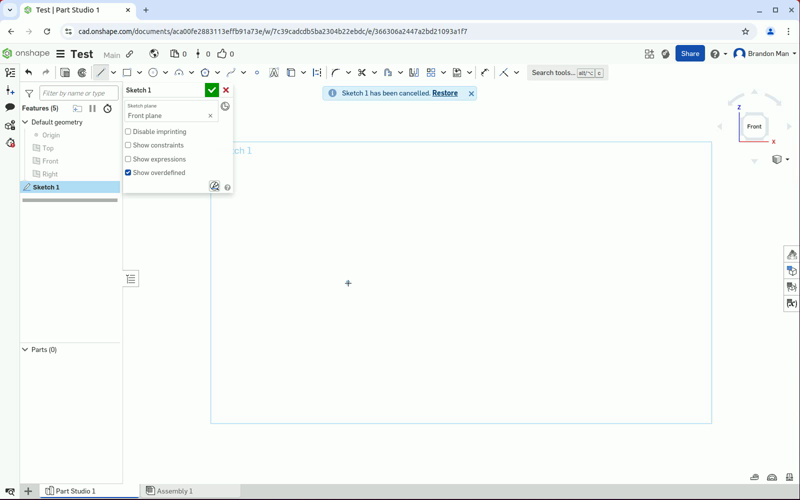
key_down(shift)
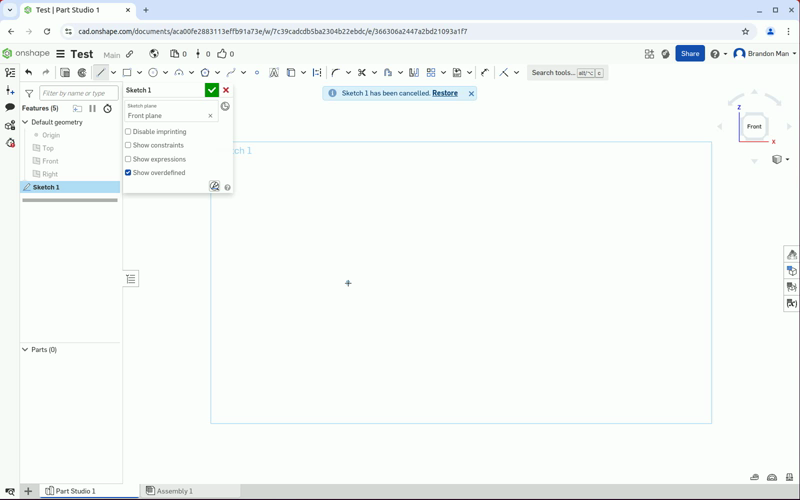
mouse_move(378, 282)
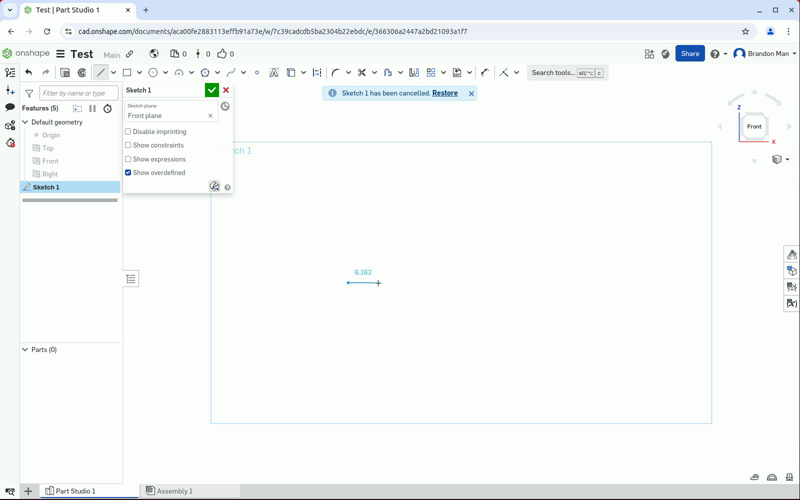
mouse_move(397, 282)
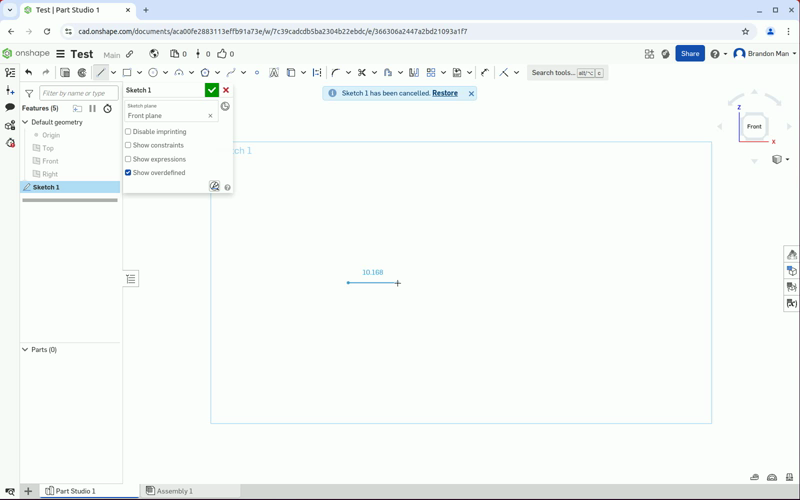
click(397, 282)
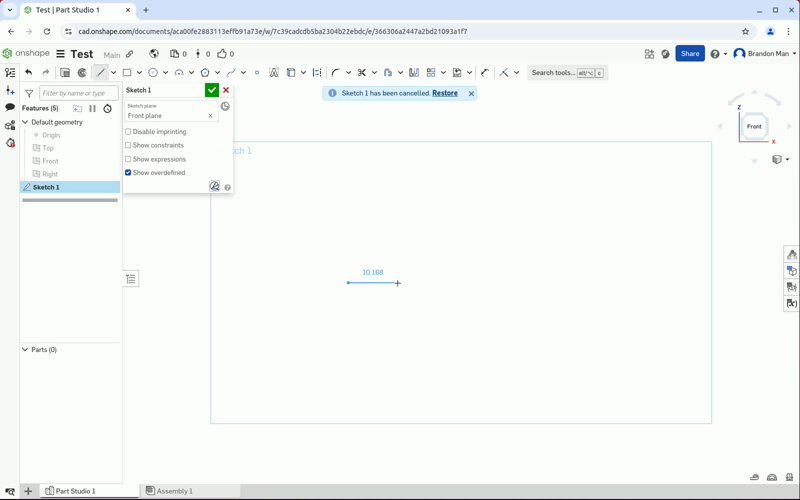
key_up(shift)
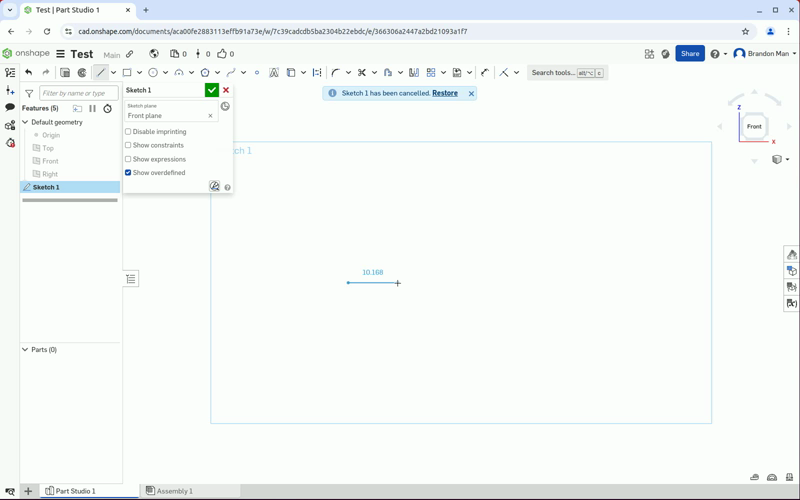
key_down(shift)
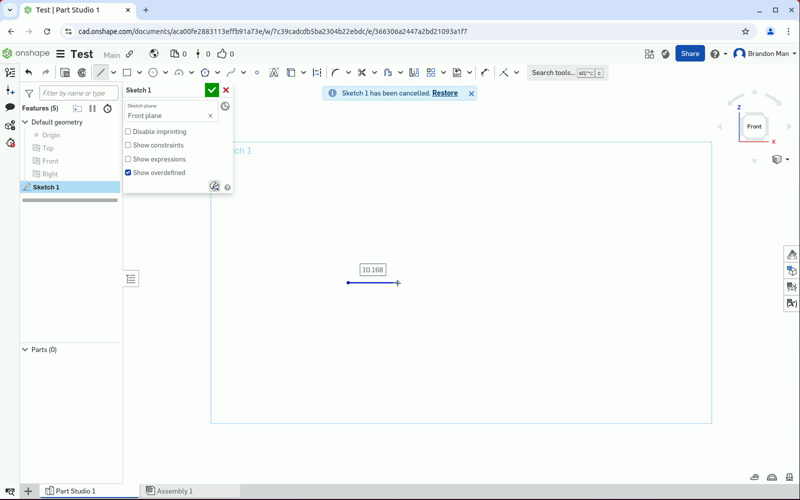
mouse_move(427, 282)
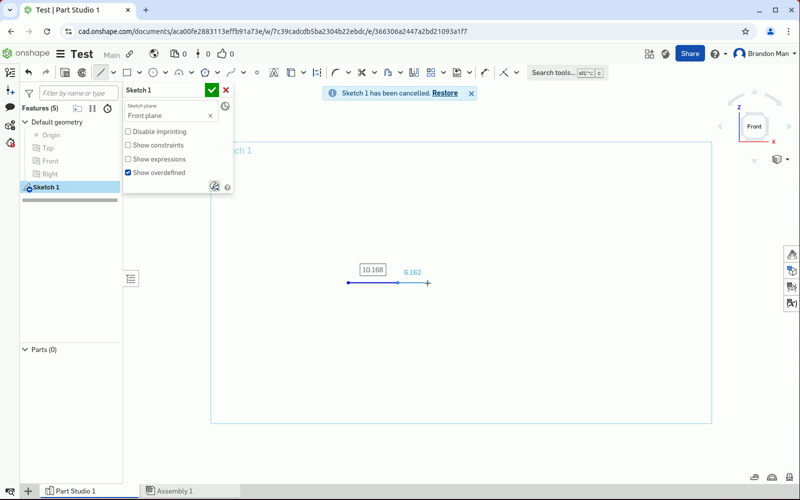
mouse_move(428, 282)
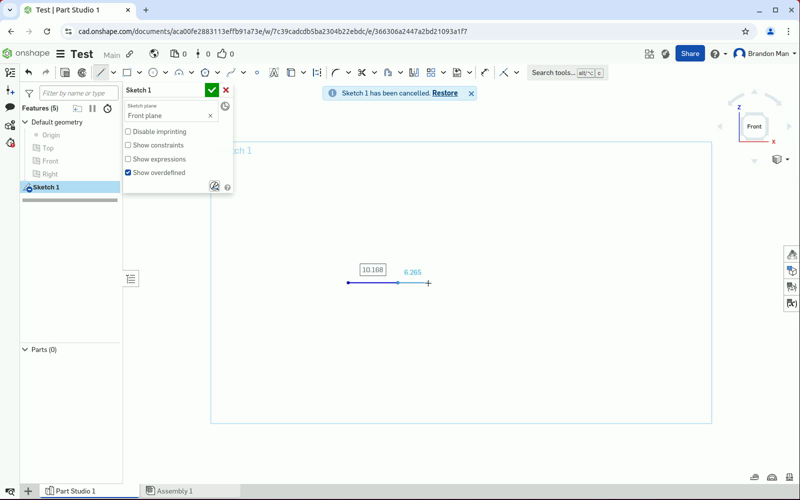
click(428, 282)
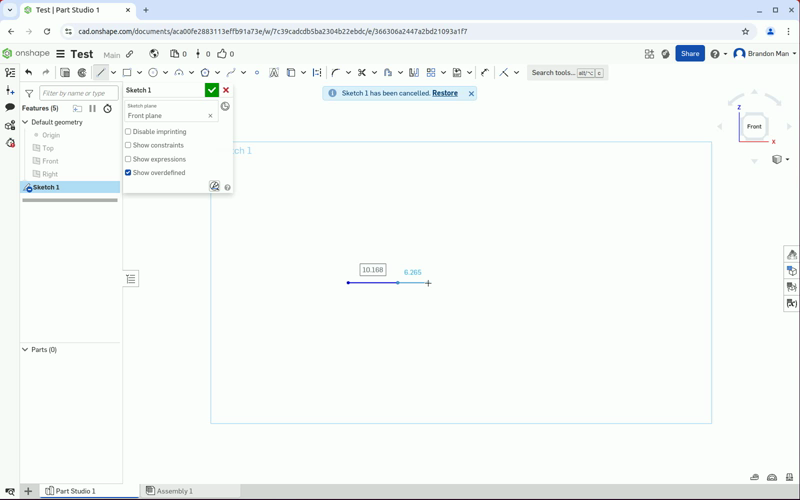
key_up(shift)
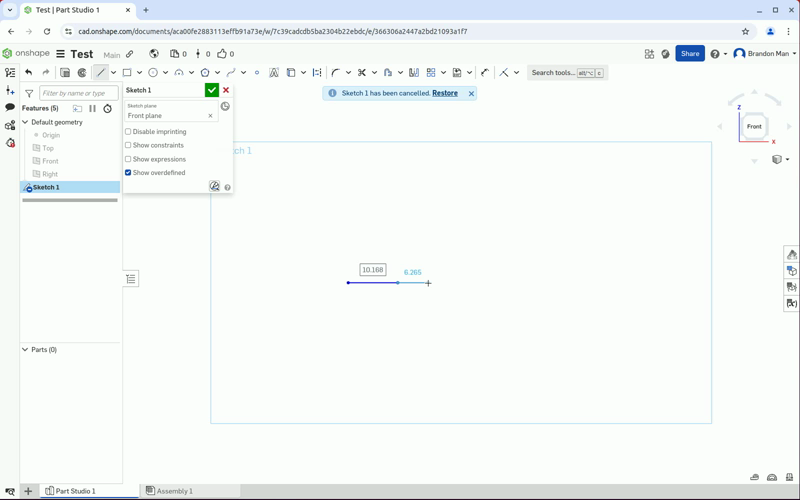
key(esc)
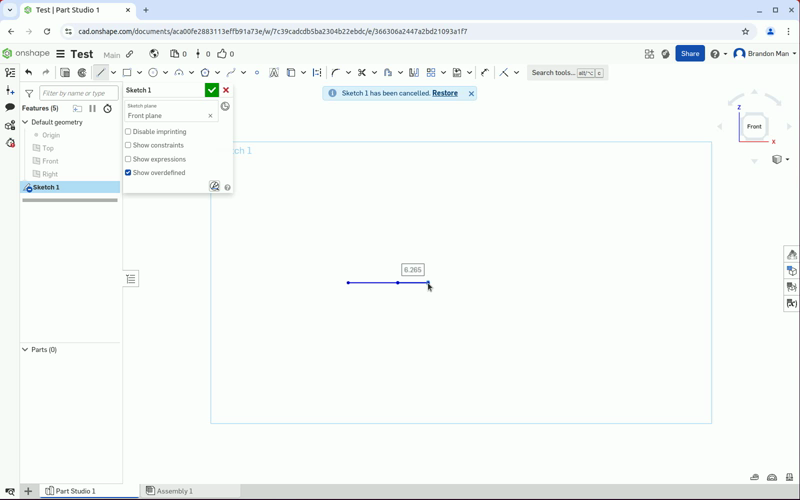
key(a)
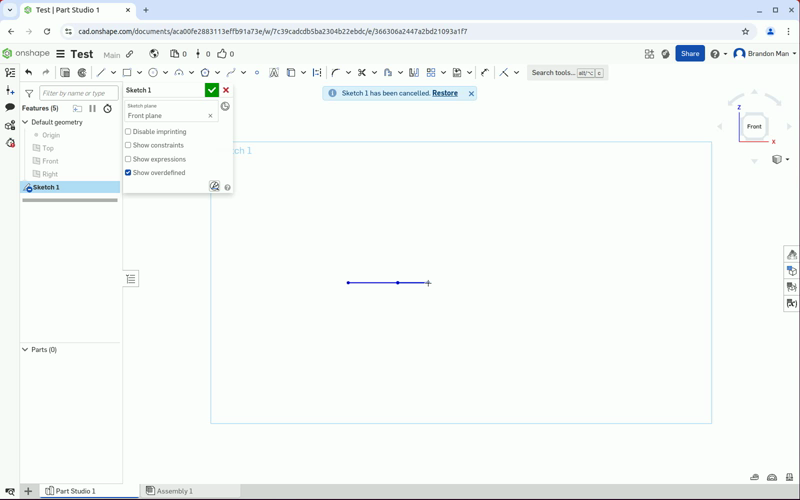
mouse_move(428, 282)
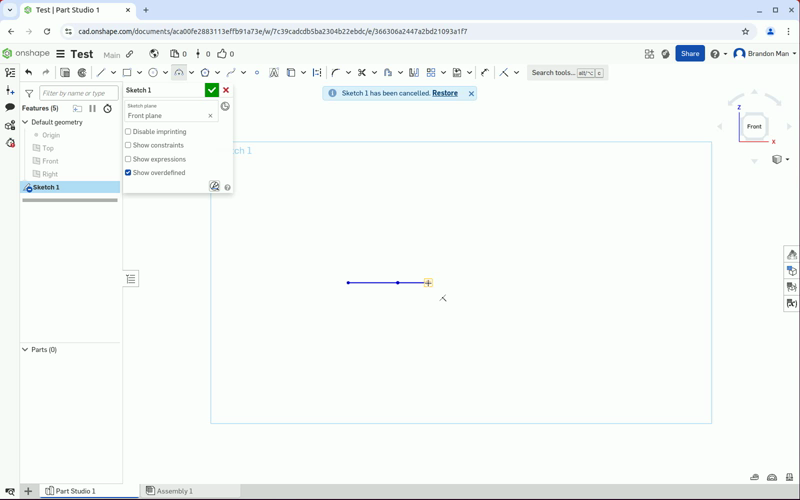
click(428, 282)
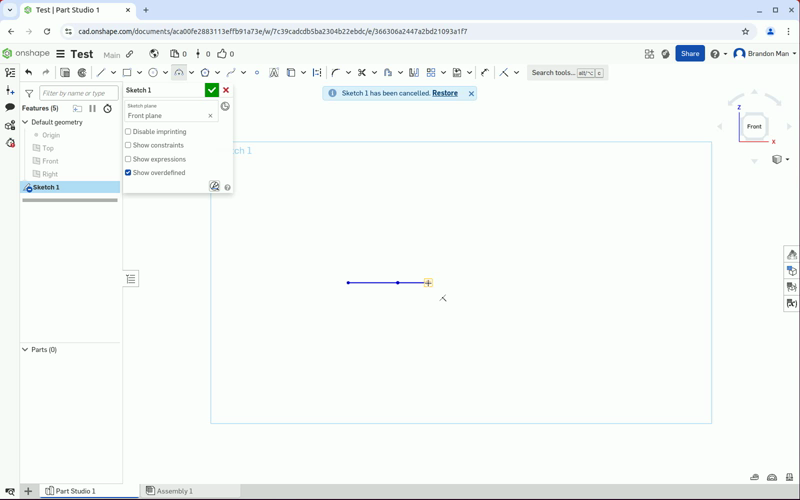
key_down(shift)
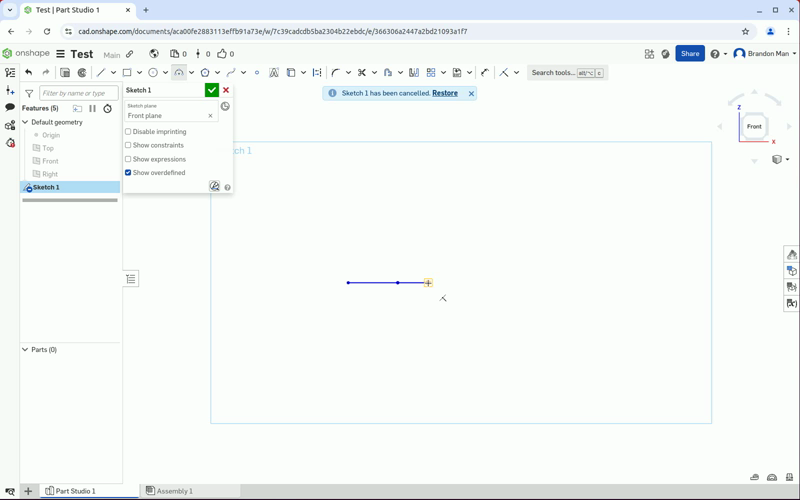
mouse_move(492, 282)
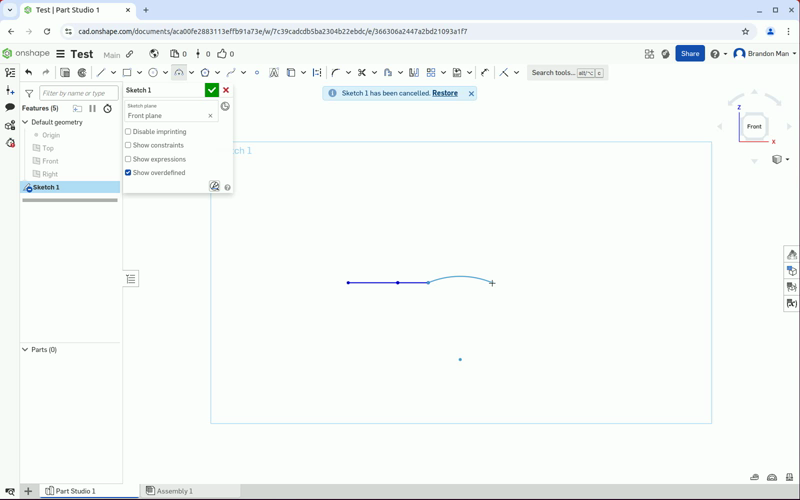
click(492, 282)
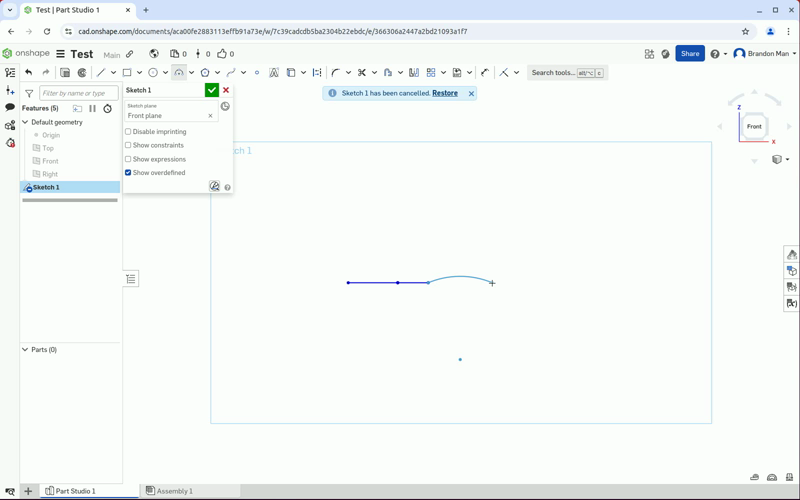
mouse_move(460, 251)
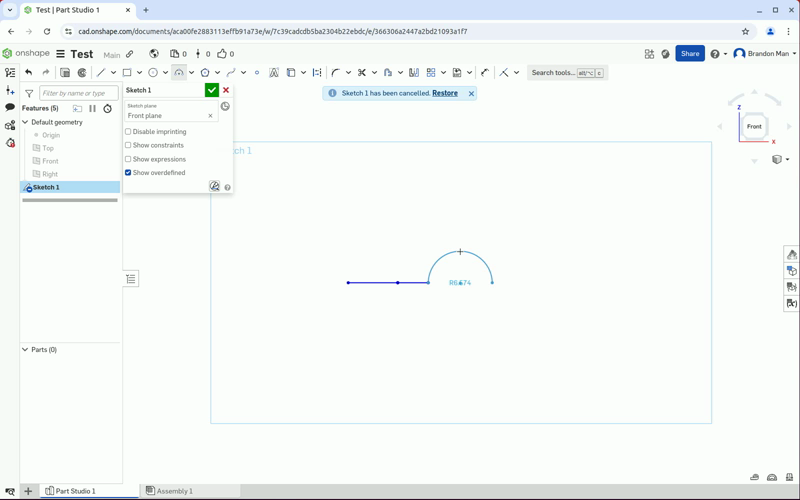
click(460, 251)
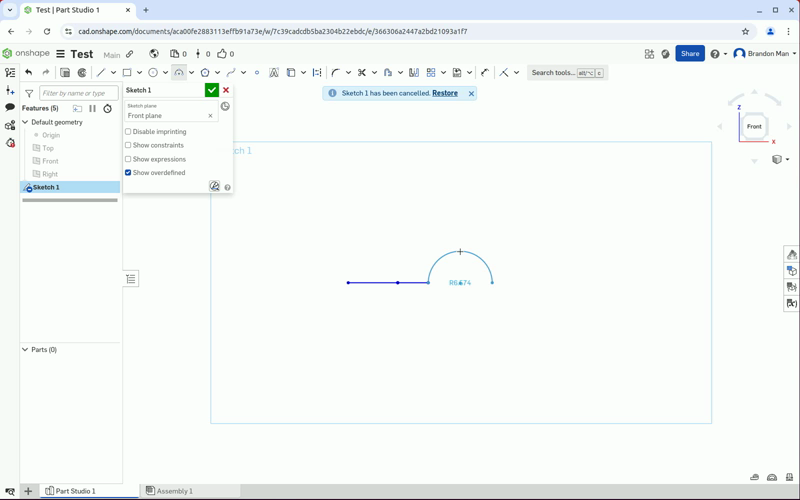
key_up(shift)
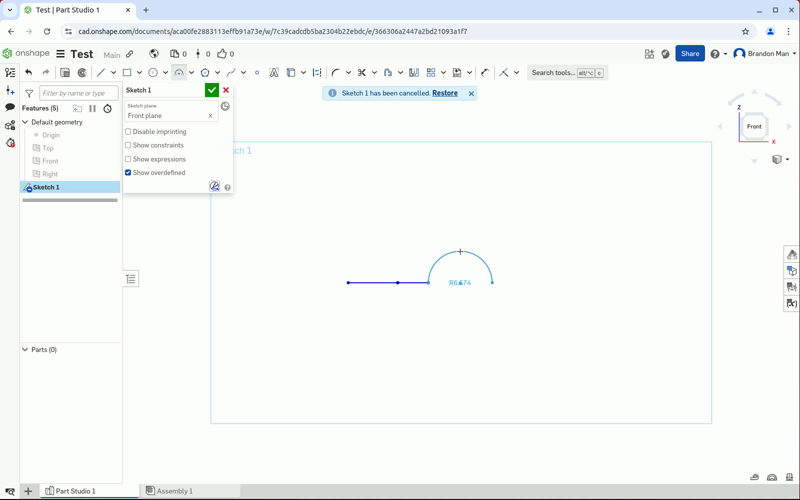
key(esc)
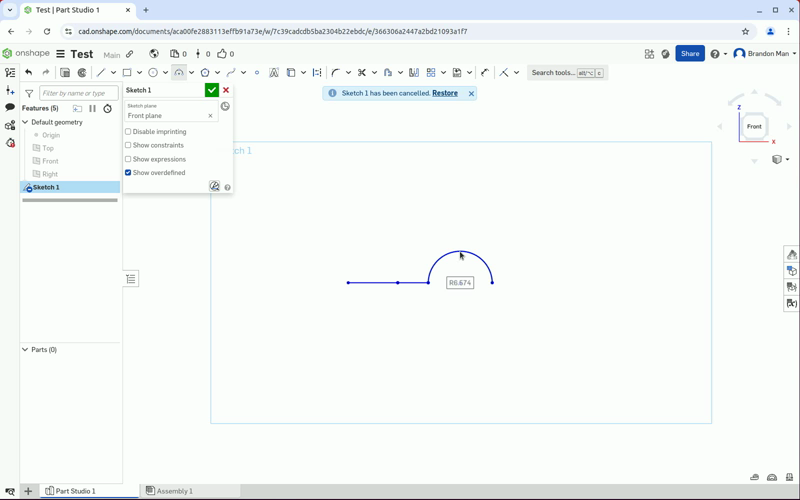
key(l)
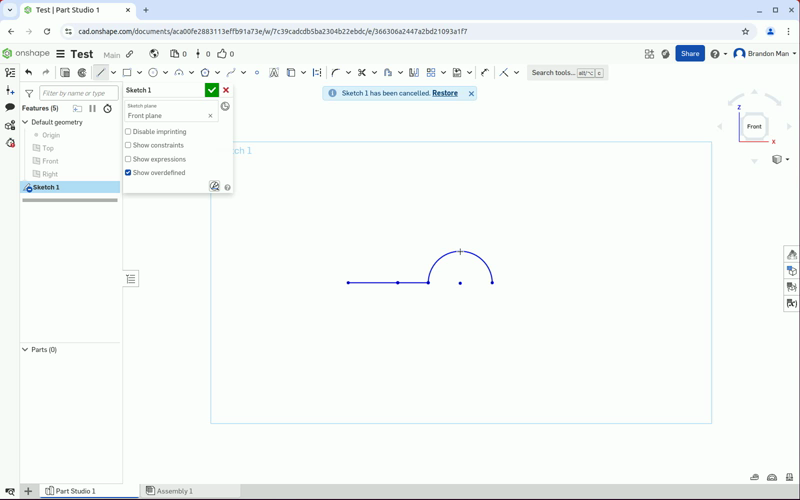
mouse_move(492, 282)
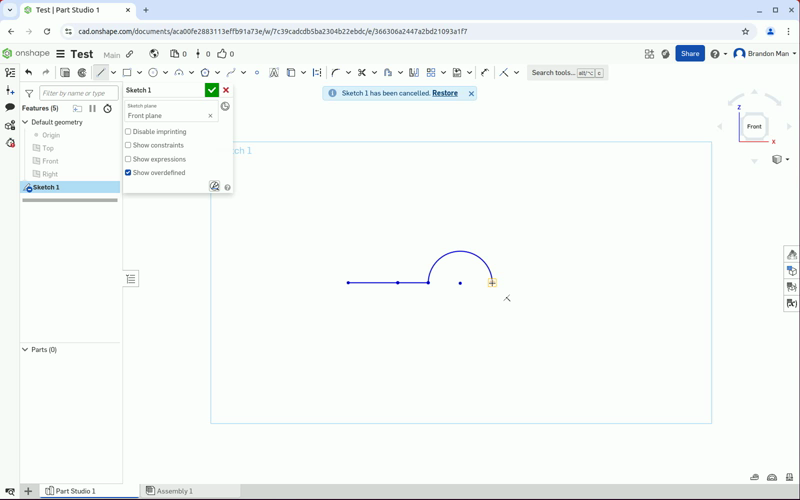
click(492, 282)
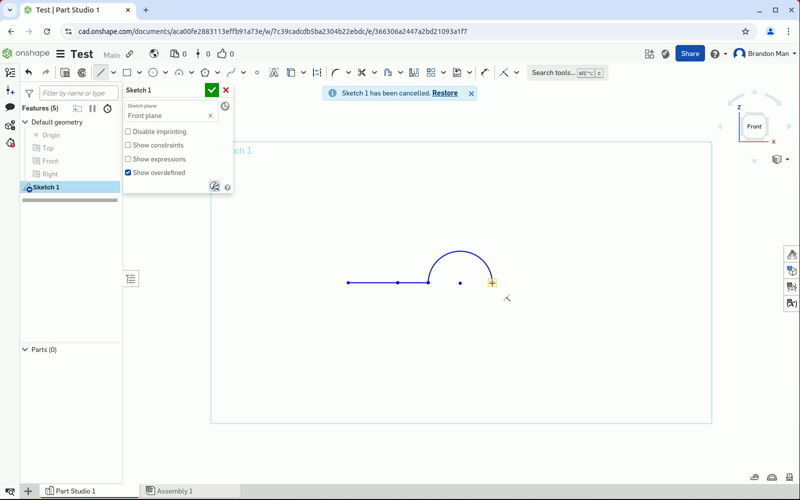
key_down(shift)
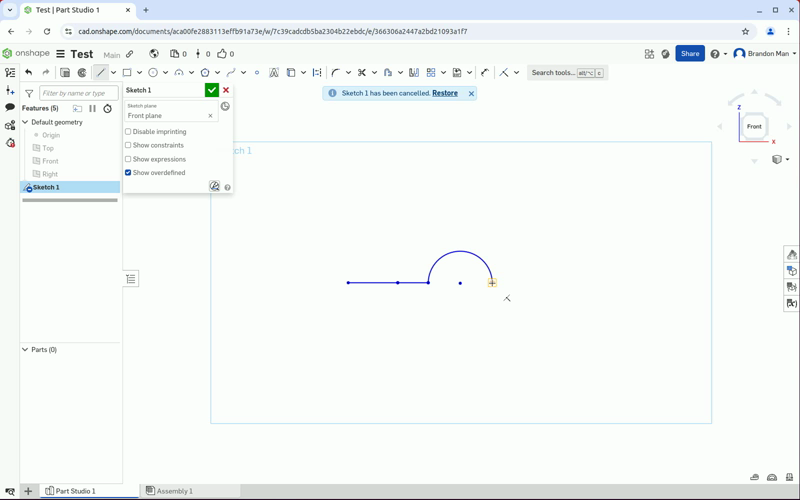
mouse_move(522, 282)
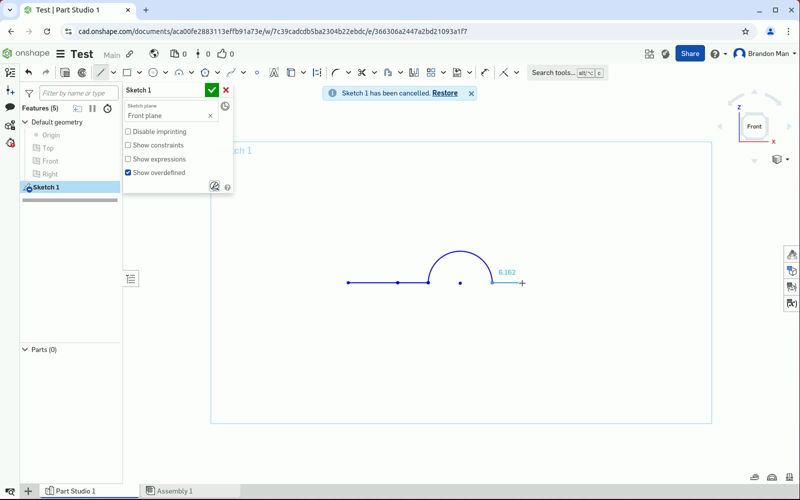
mouse_move(522, 282)
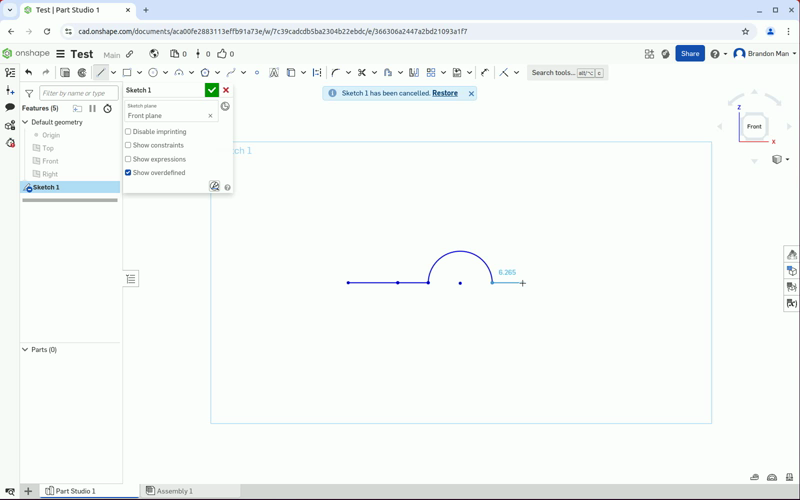
click(522, 282)
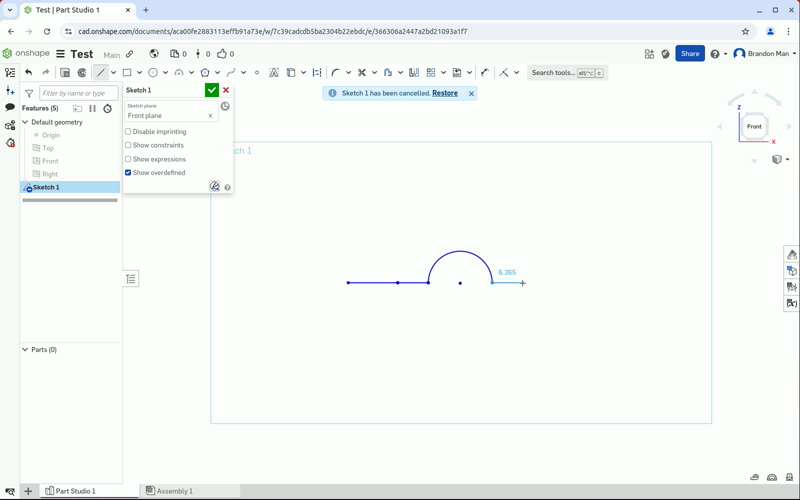
key_up(shift)
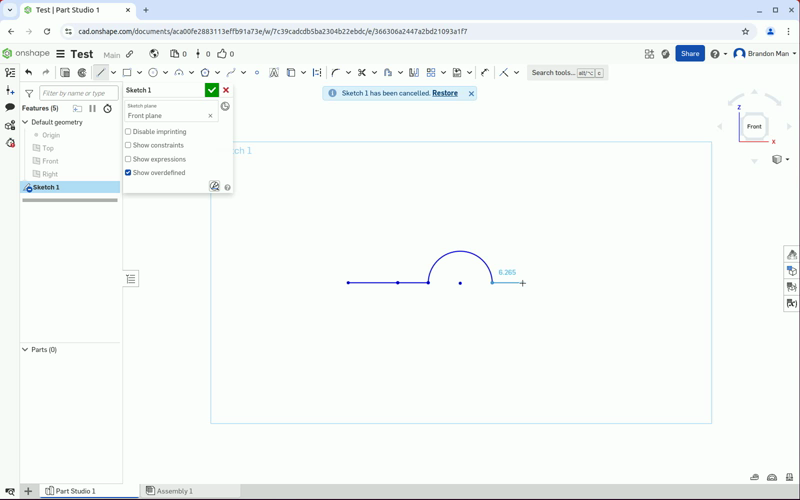
key_down(shift)
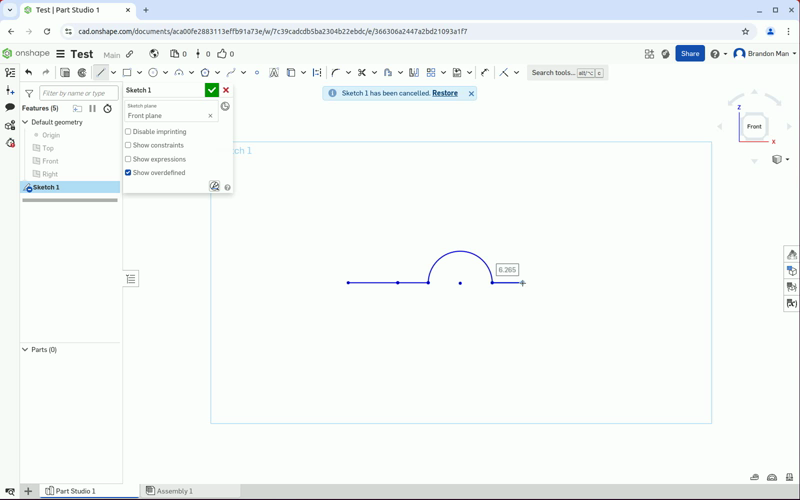
mouse_move(552, 282)
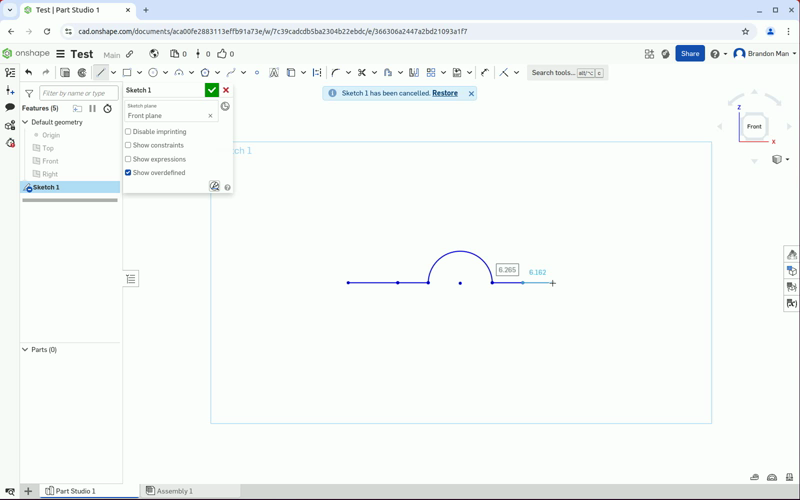
mouse_move(572, 282)
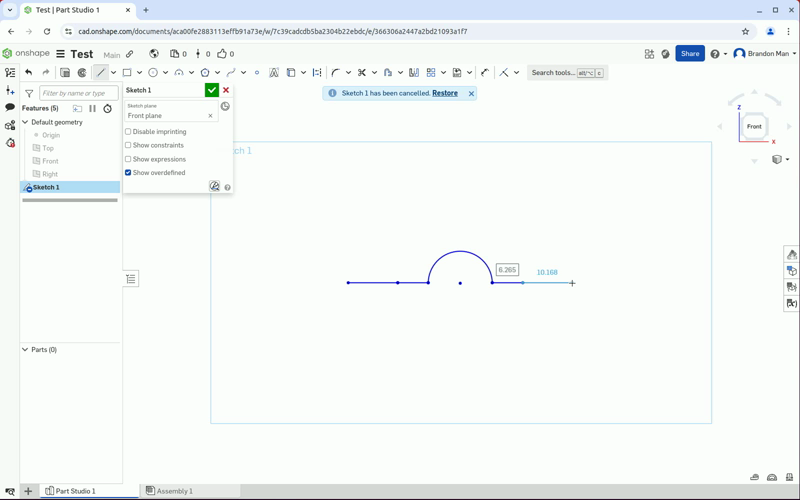
click(572, 282)
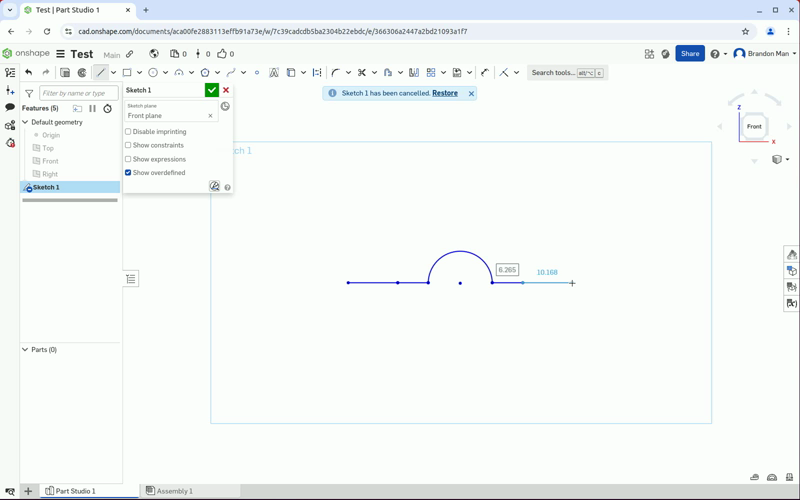
key_up(shift)
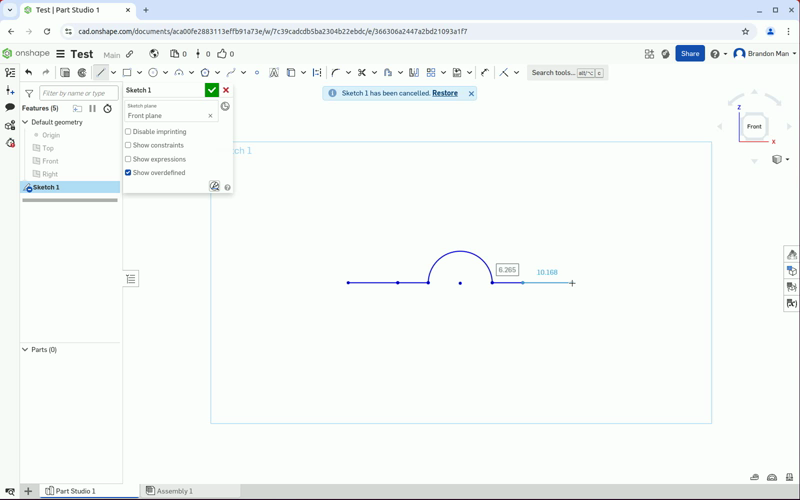
key_down(shift)
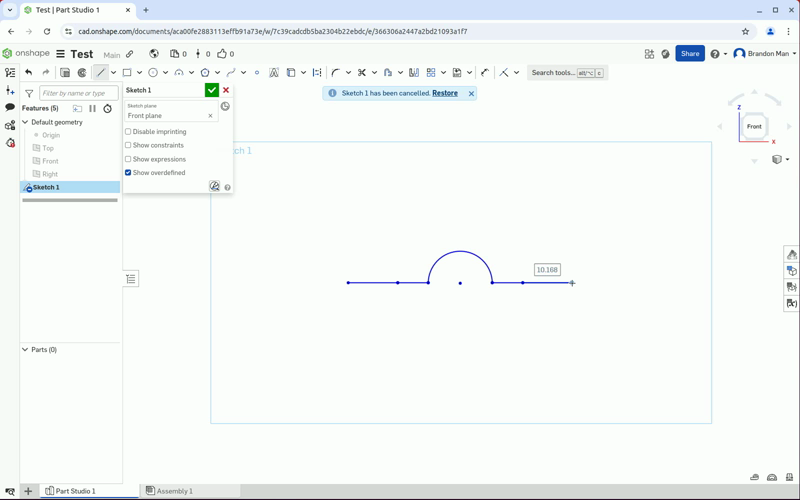
mouse_move(589, 282)
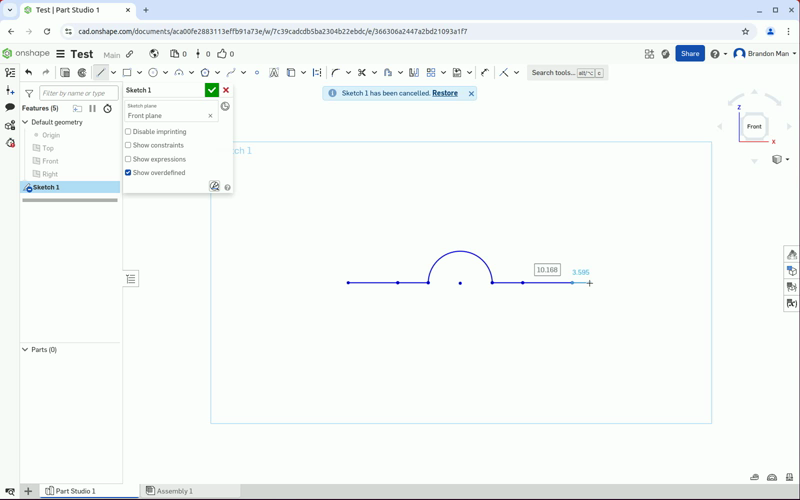
mouse_move(572, 259)
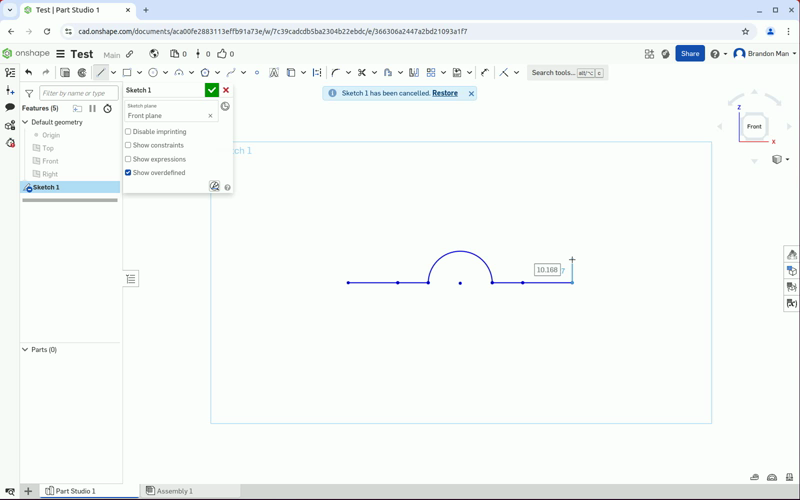
click(572, 259)
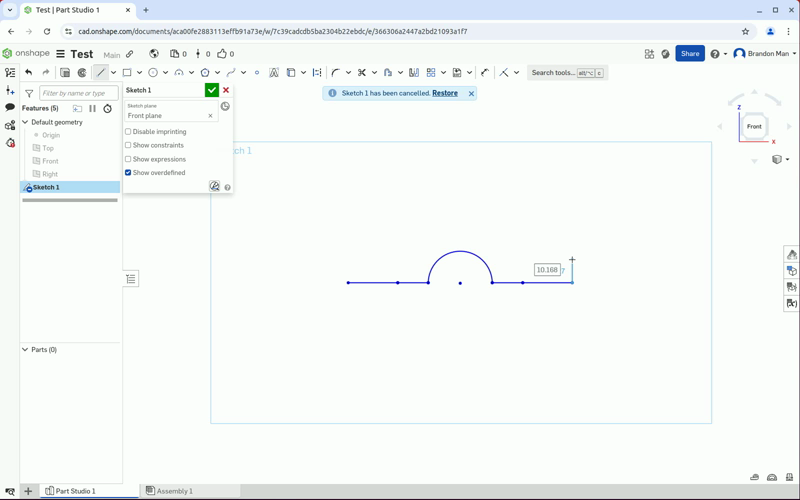
key_up(shift)
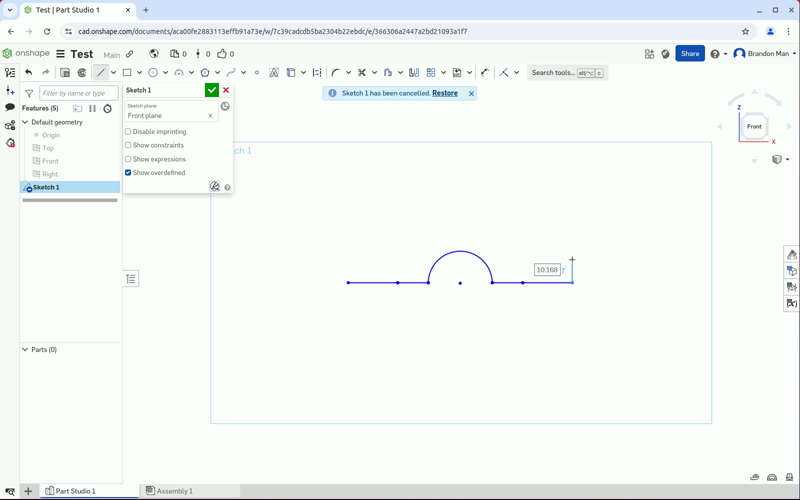
key_down(shift)
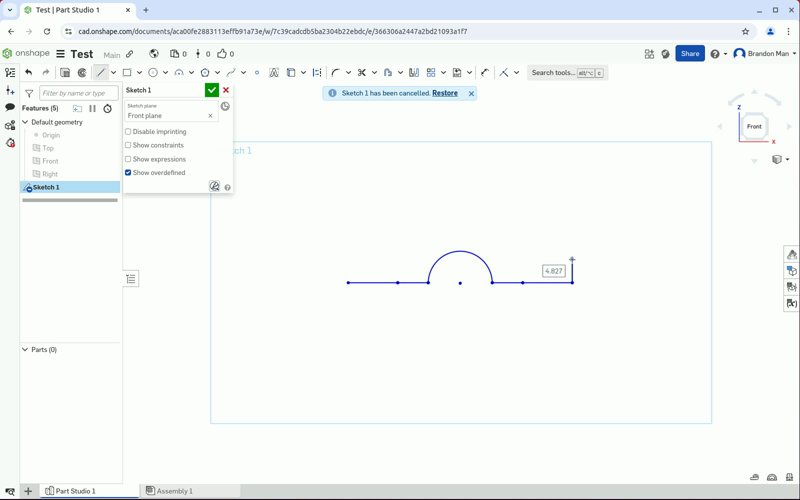
mouse_move(589, 259)
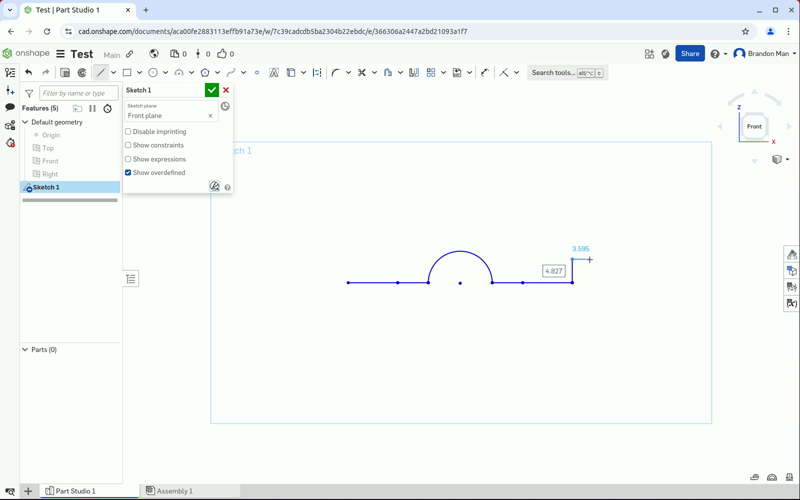
mouse_move(517, 259)
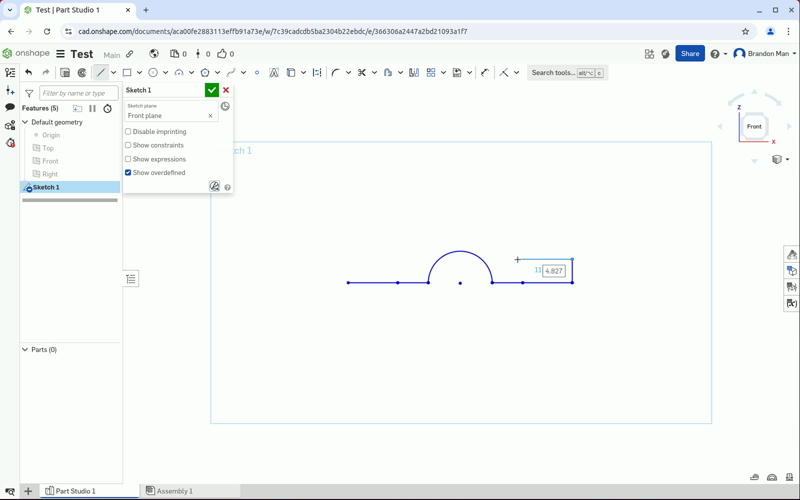
click(517, 259)
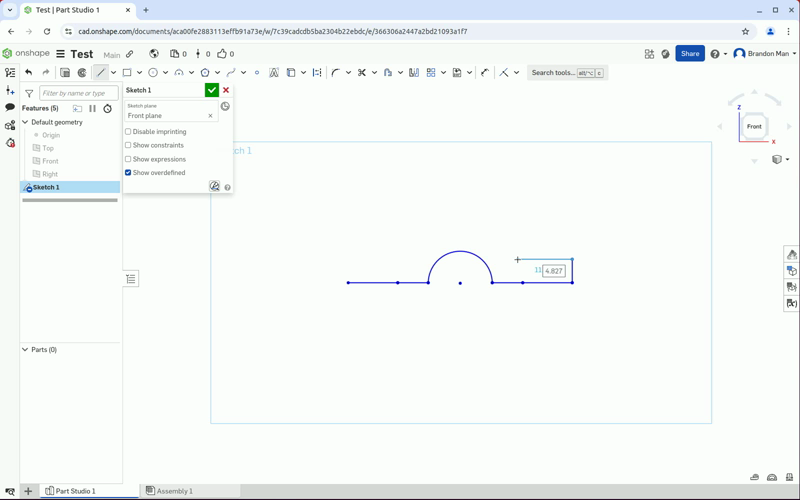
key_up(shift)
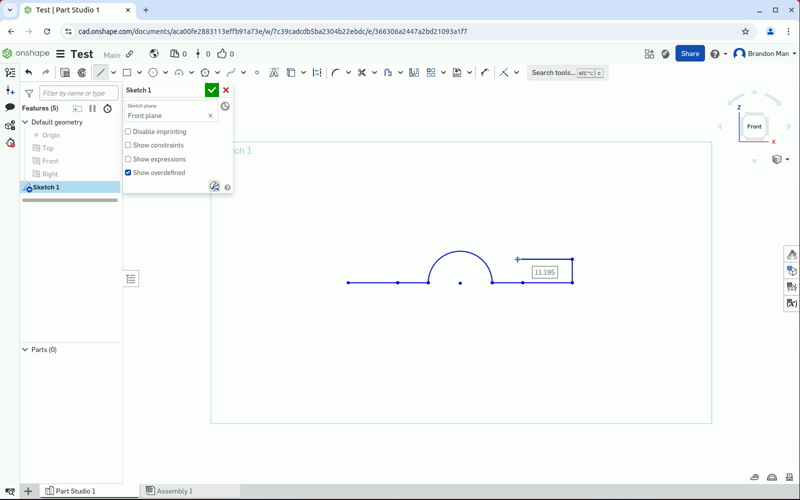
key(esc)
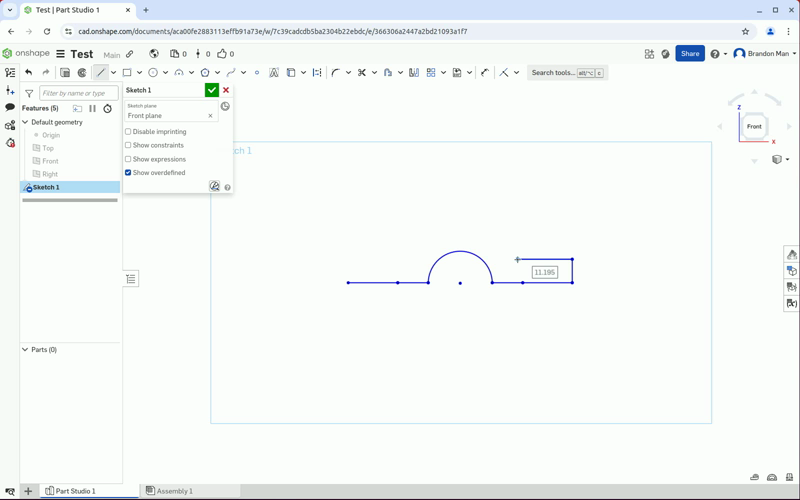
key(a)
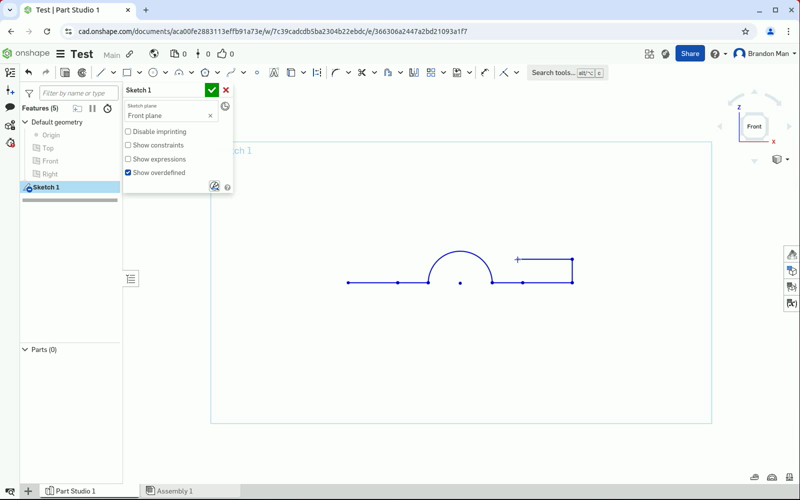
mouse_move(517, 259)
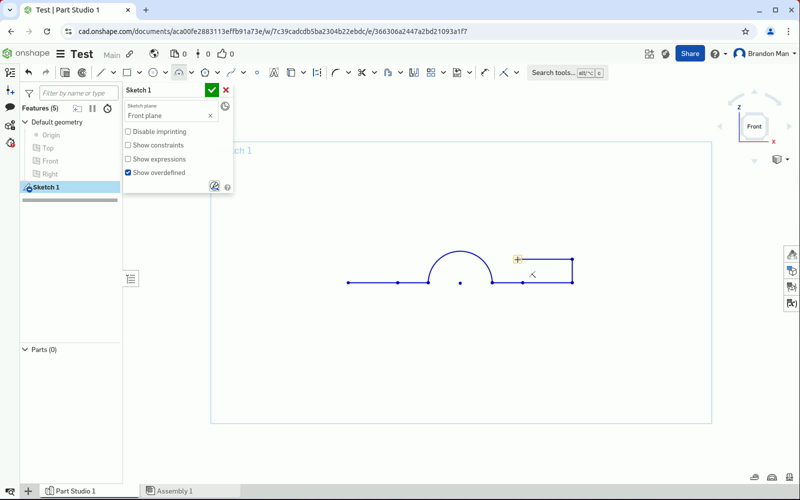
click(517, 259)
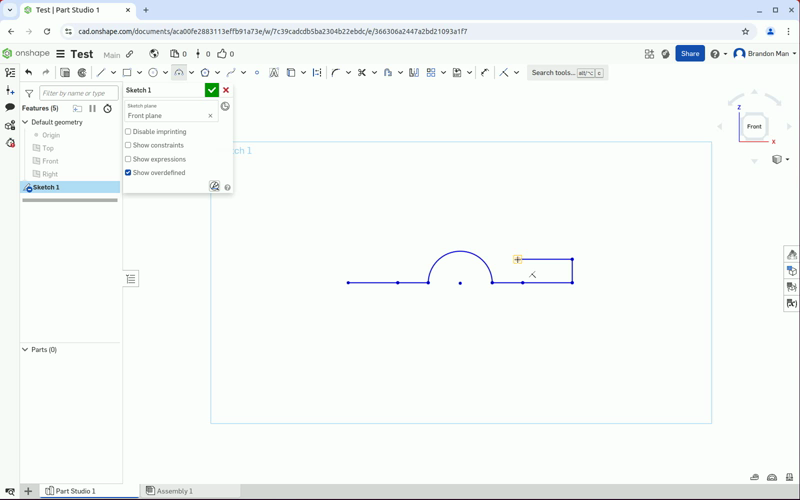
key_down(shift)
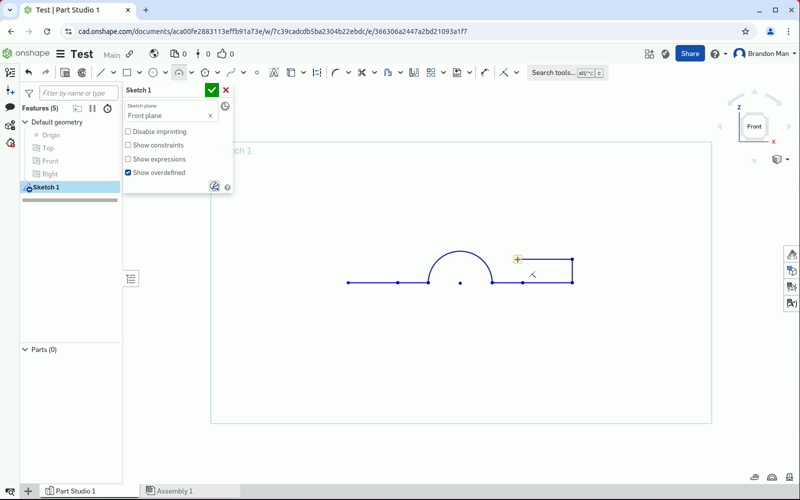
mouse_move(402, 259)
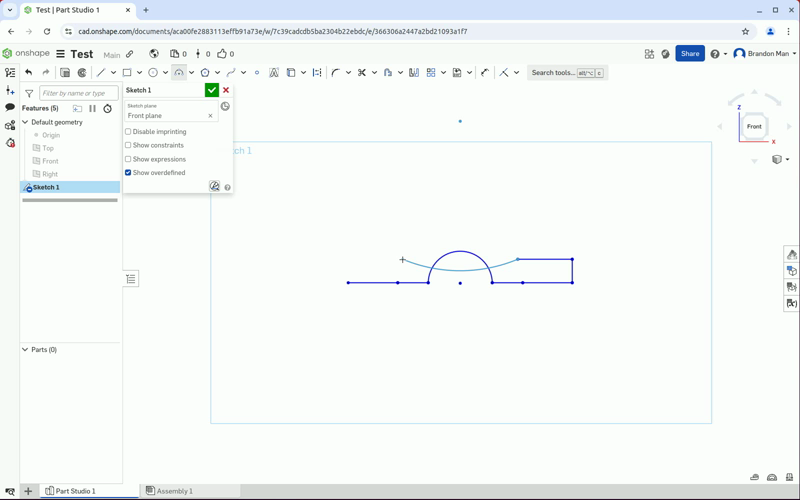
click(402, 259)
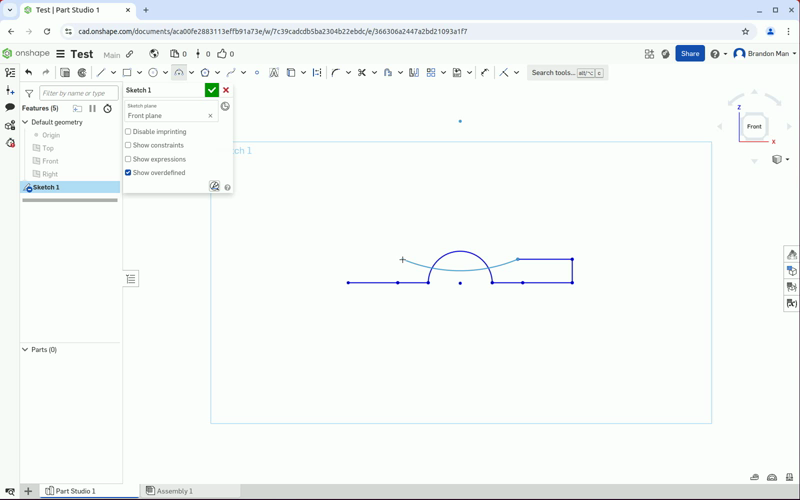
mouse_move(460, 220)
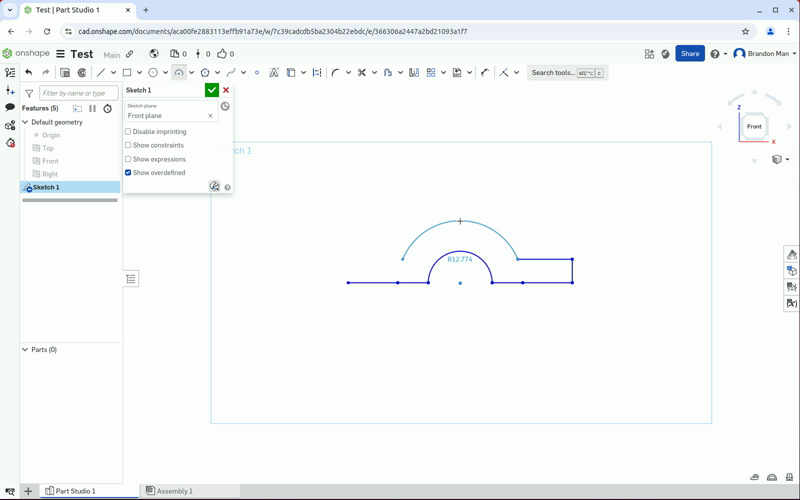
click(460, 220)
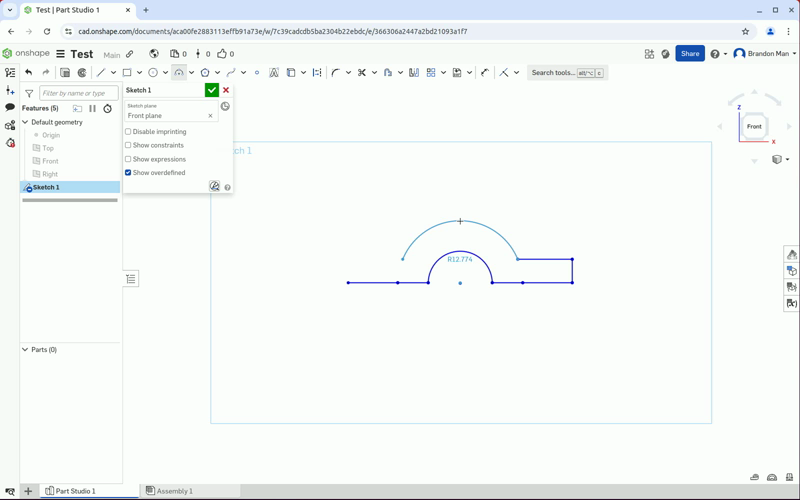
key_up(shift)
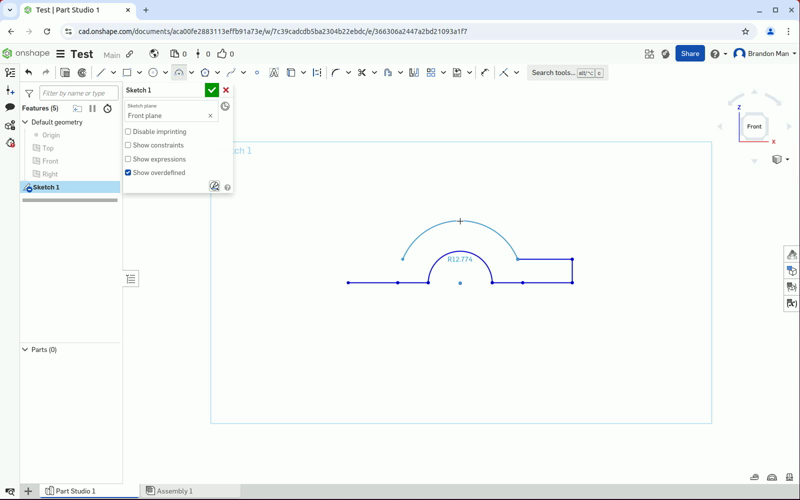
key(esc)
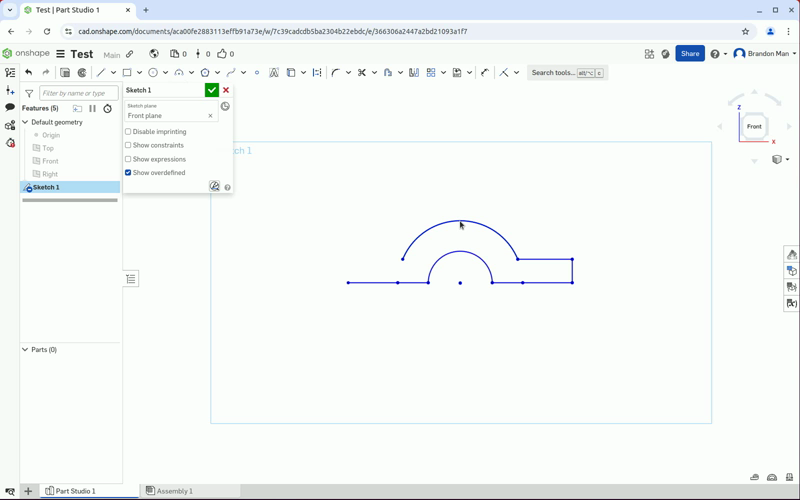
key(l)
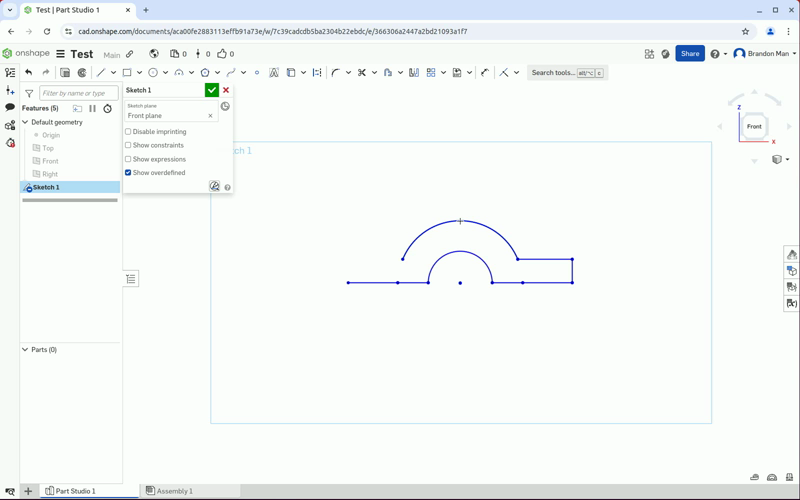
mouse_move(402, 259)
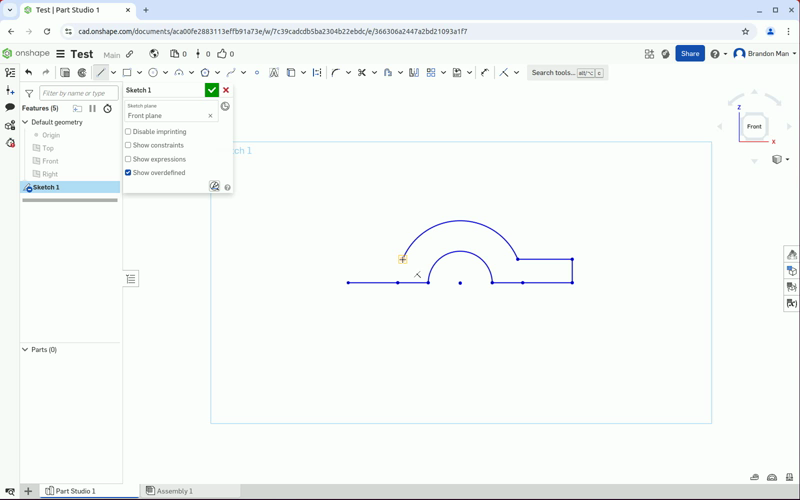
click(402, 259)
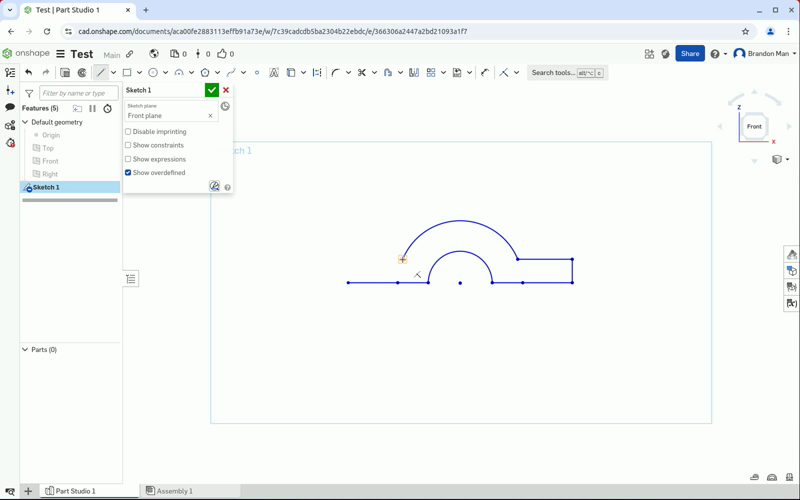
key_down(shift)
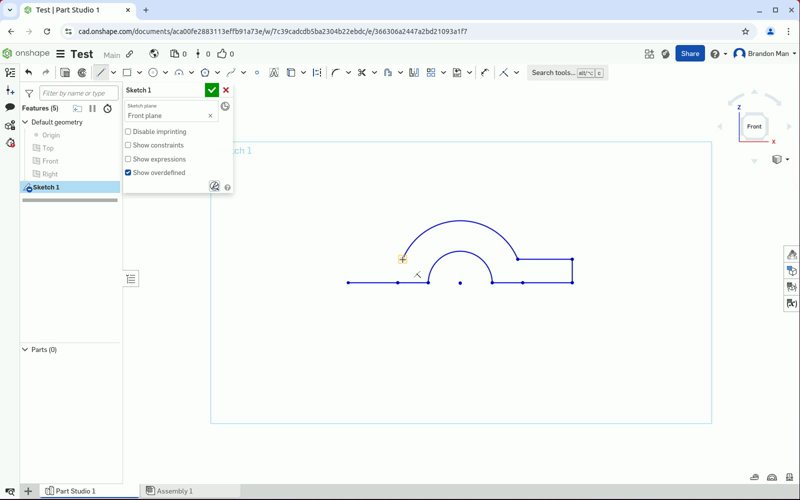
mouse_move(432, 259)
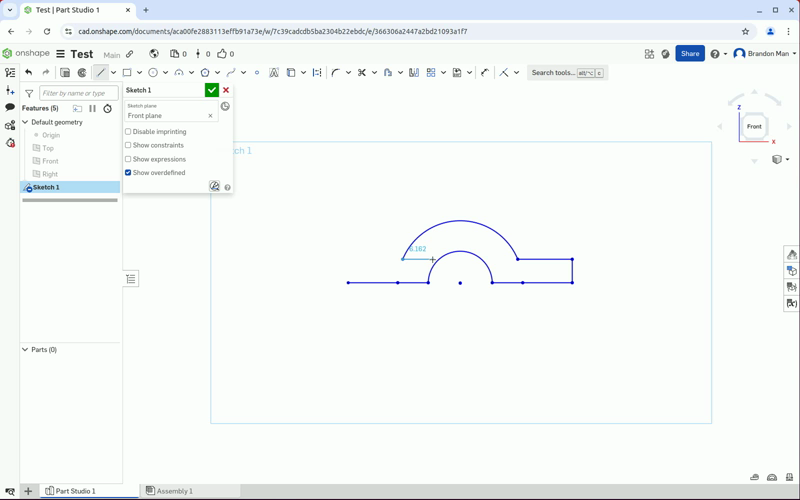
mouse_move(348, 259)
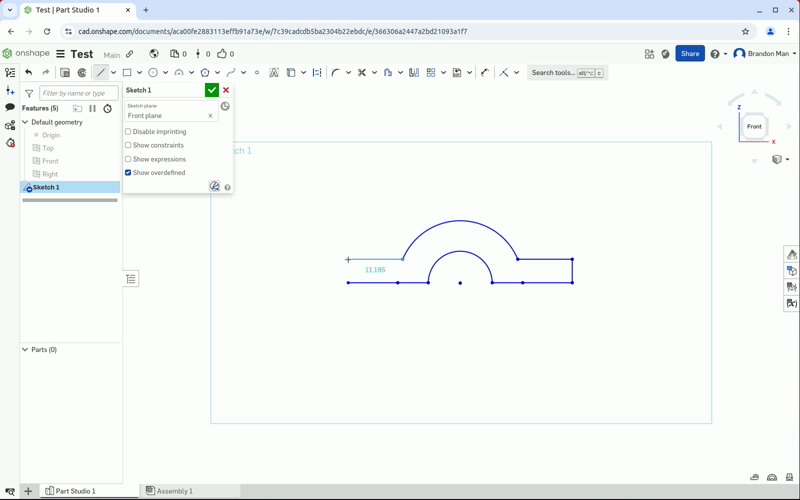
click(348, 259)
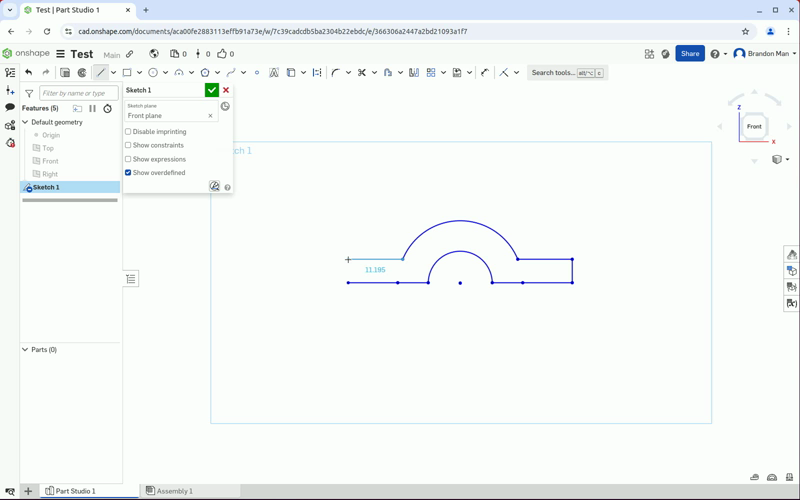
key_up(shift)
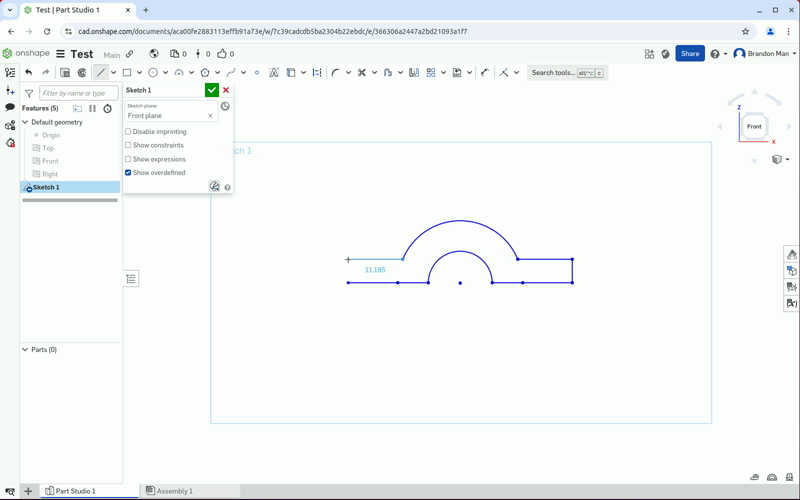
mouse_move(378, 259)
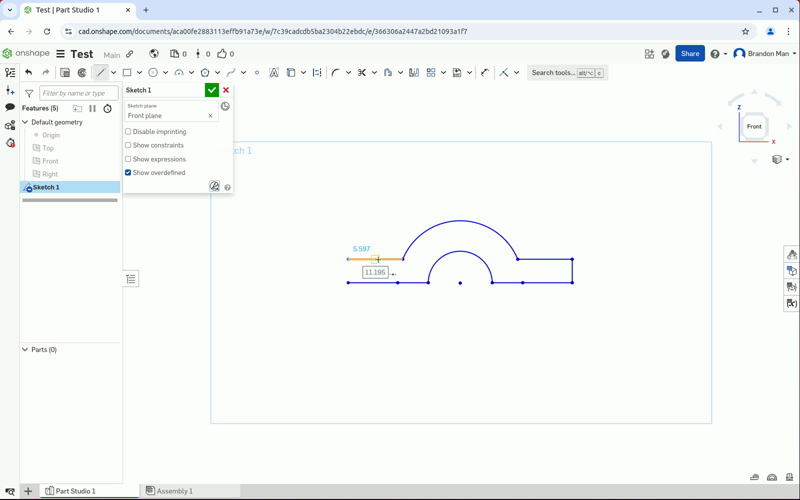
key_down(shift)
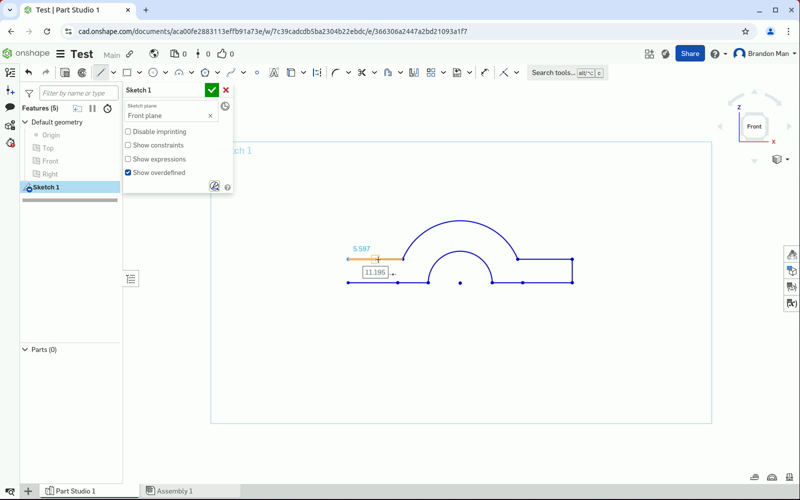
mouse_move(348, 282)
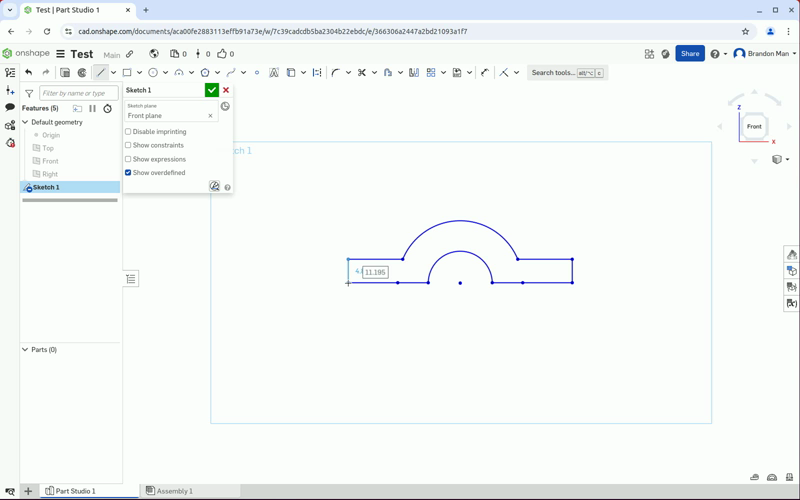
key_up(shift)
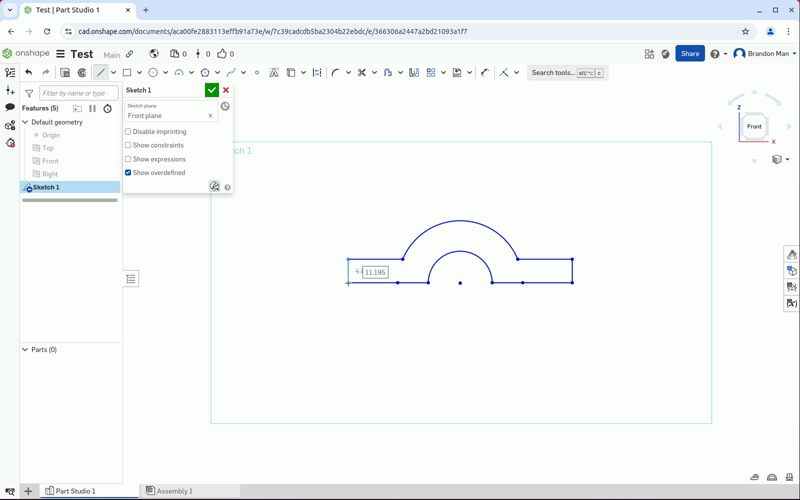
click(348, 282)
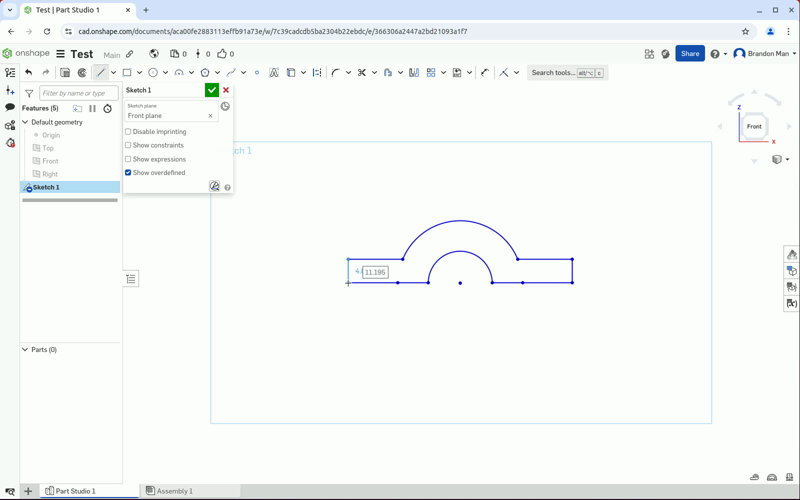
key(esc)
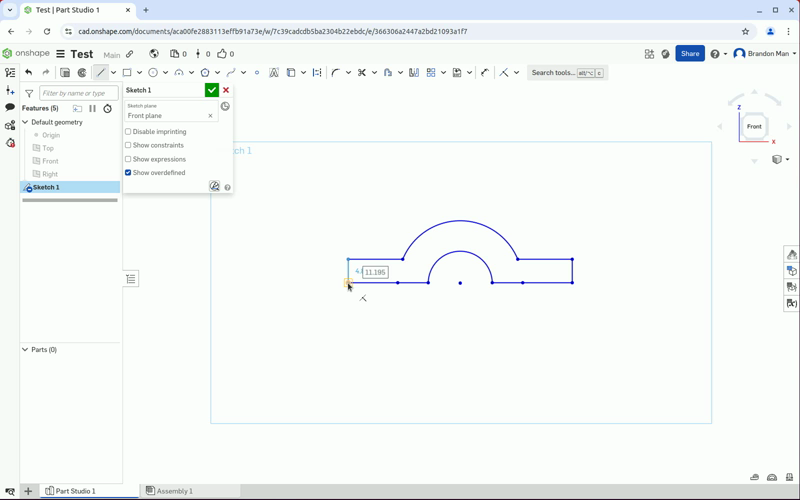
mouse_move(418, 258)
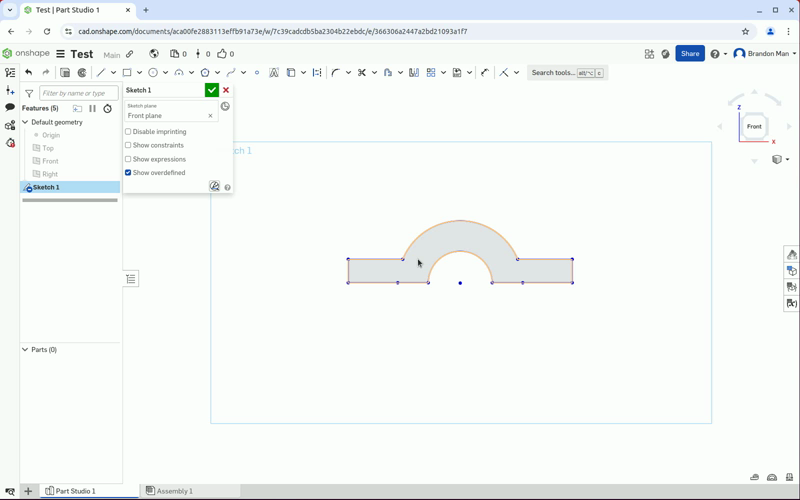
scroll(6)
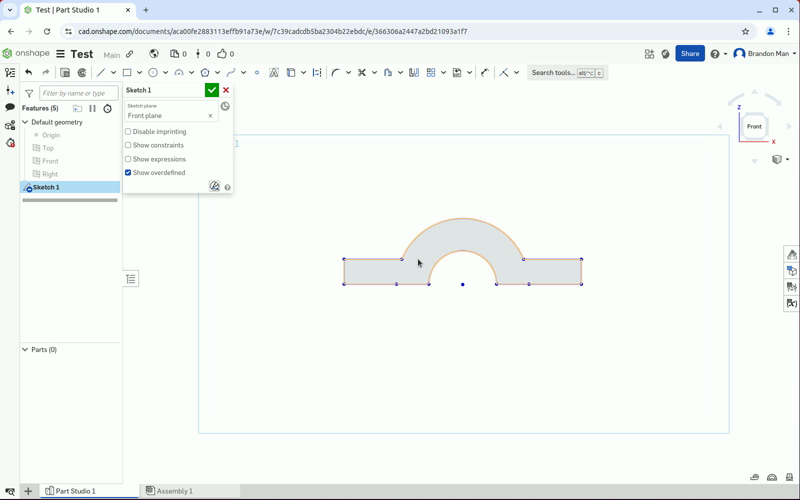
scroll(6)
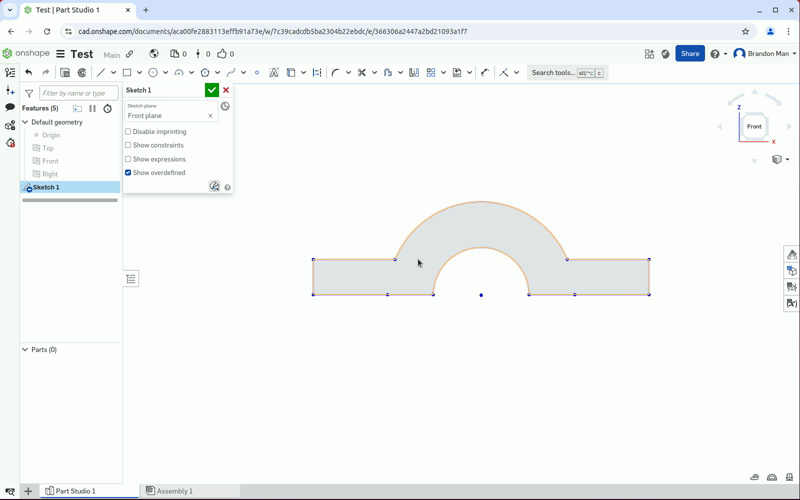
scroll(6)
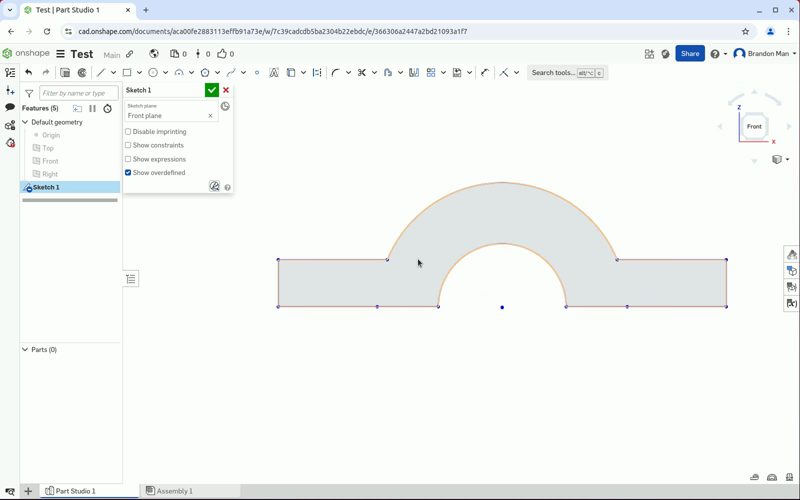
scroll(6)
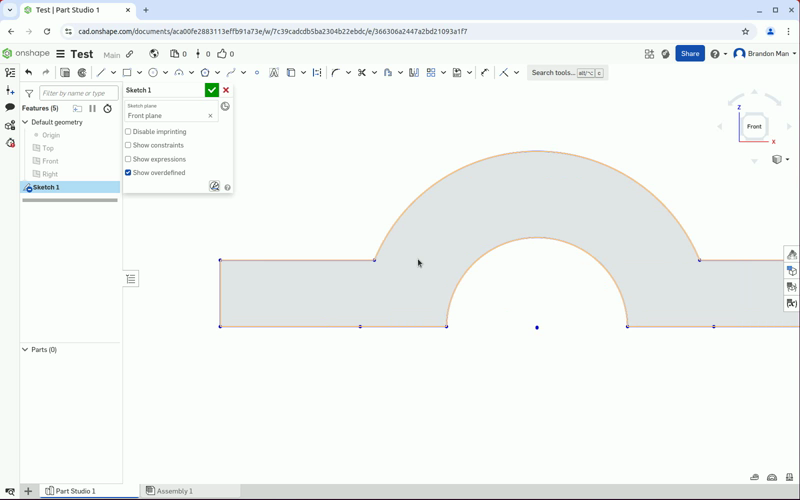
scroll(6)
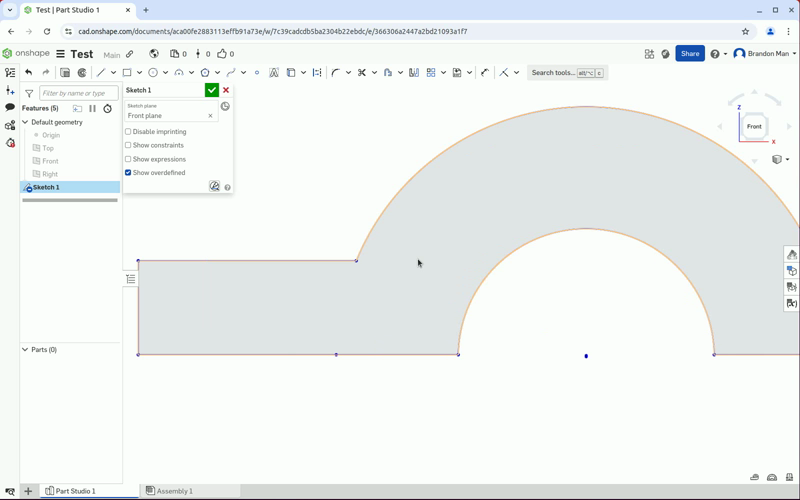
scroll(6)
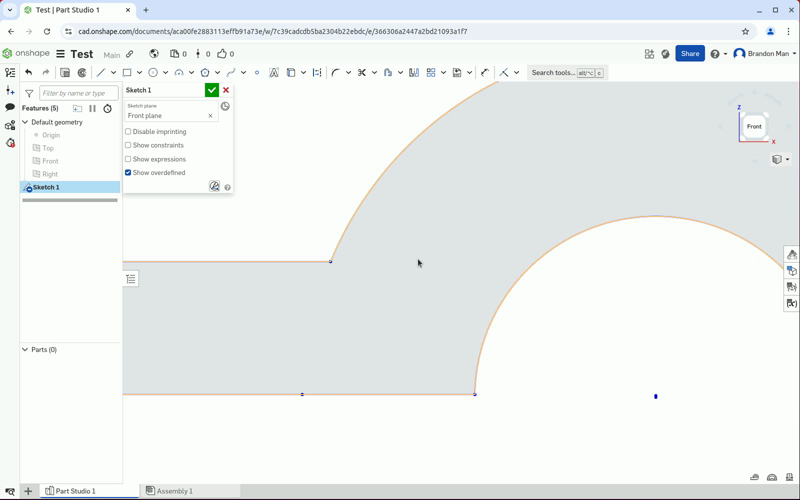
scroll(6)
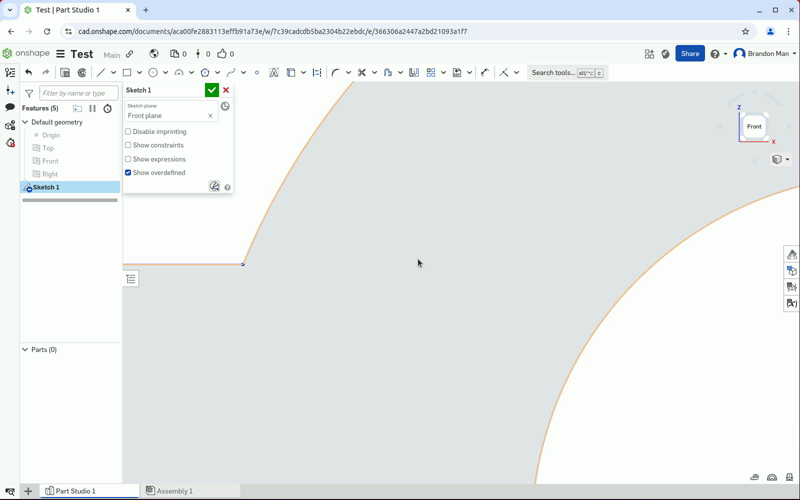
click(418, 258)
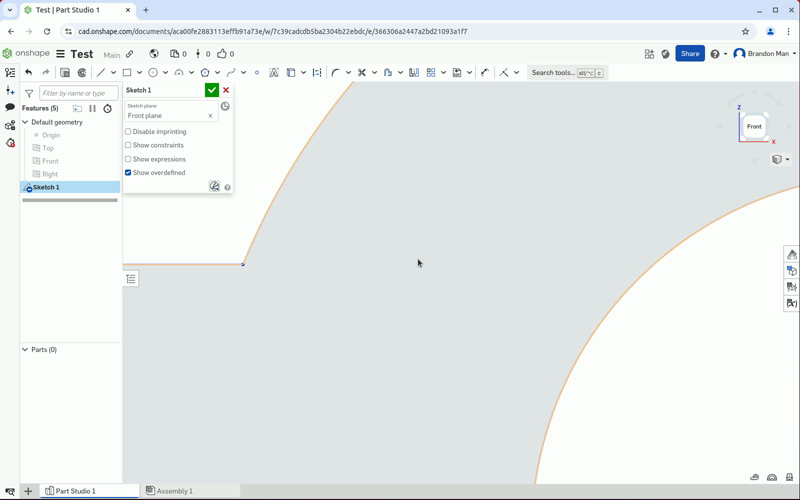
scroll(-6)
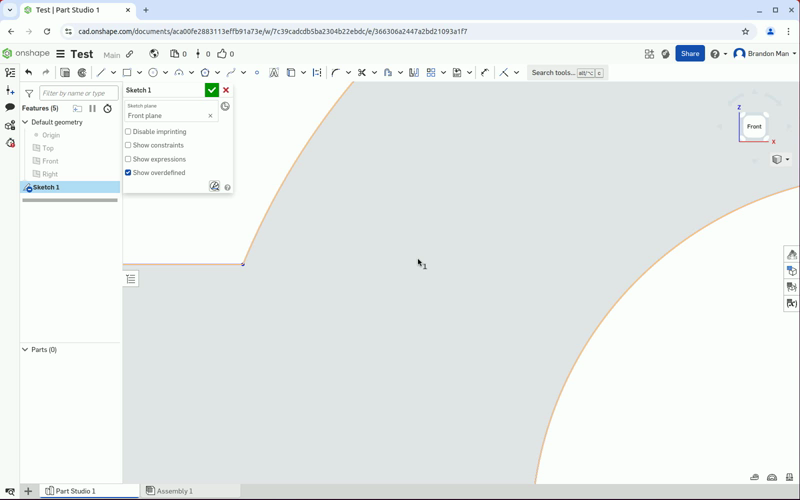
scroll(-6)
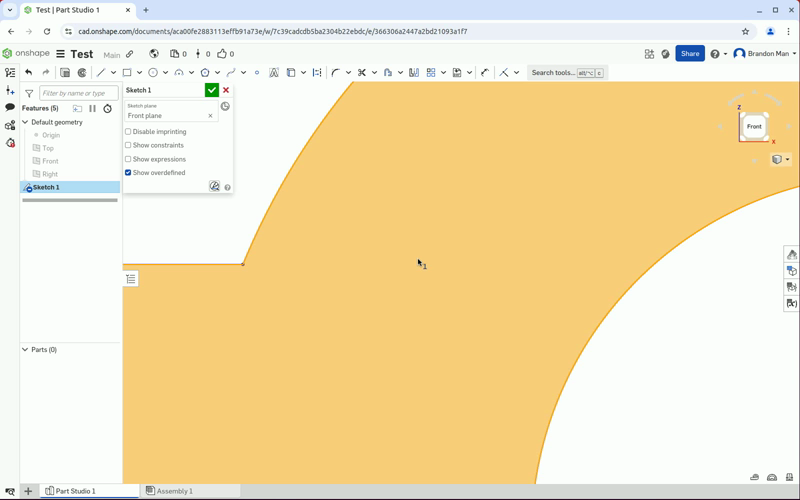
scroll(-6)
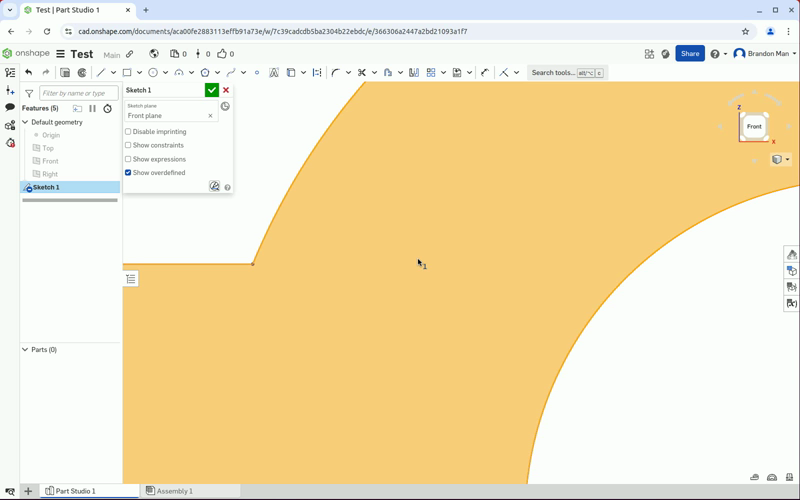
scroll(-6)
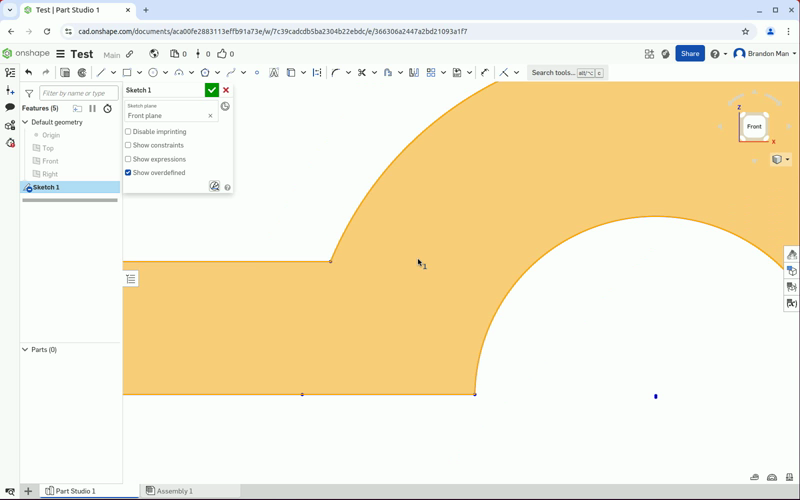
scroll(-6)
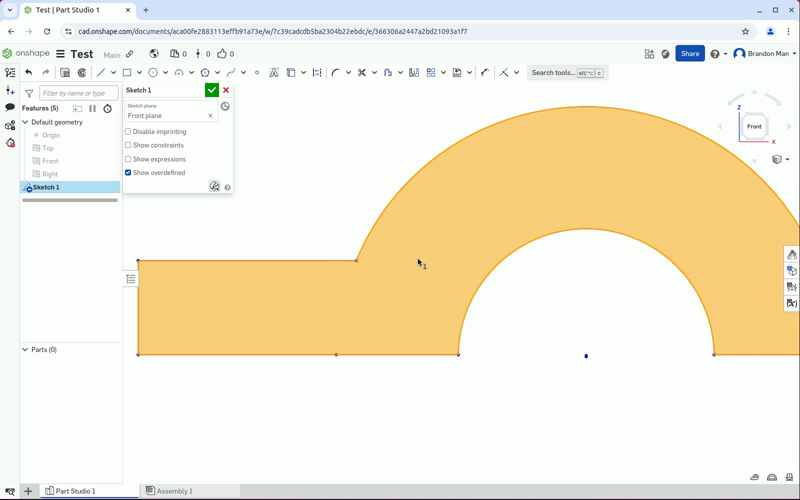
scroll(-6)
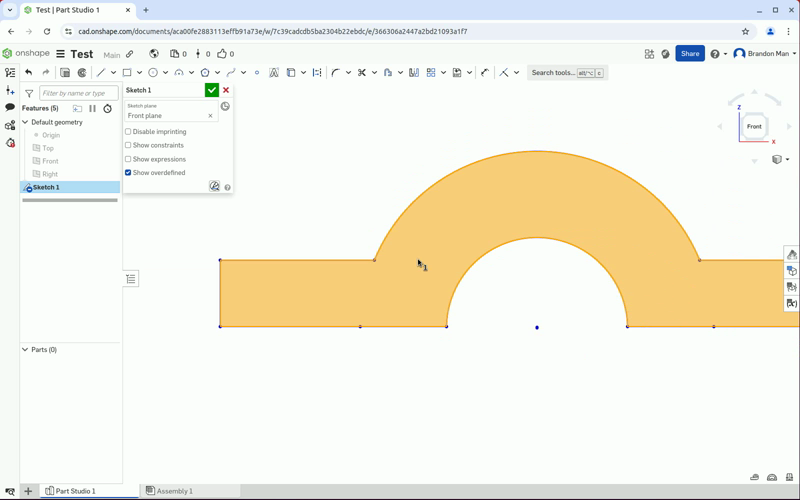
scroll(-6)
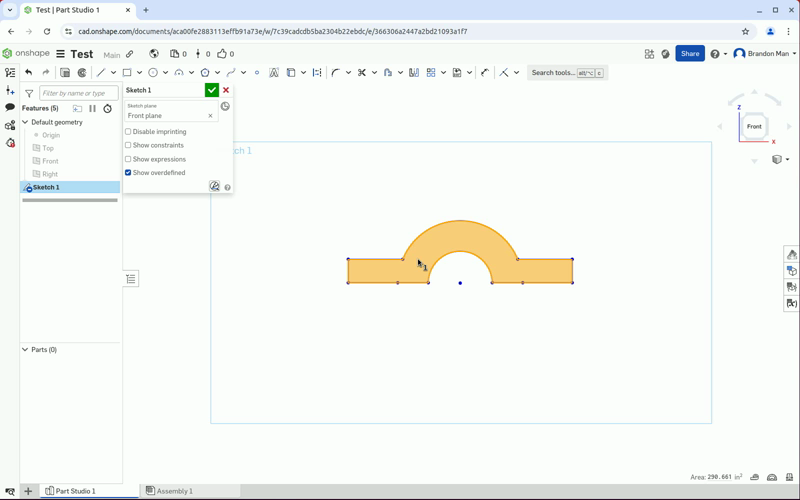
mouse_move(73, 352)
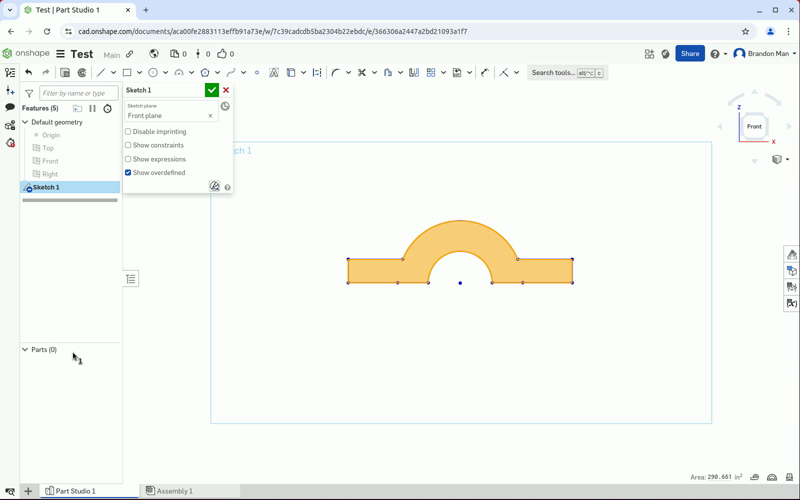
key(shift+y)
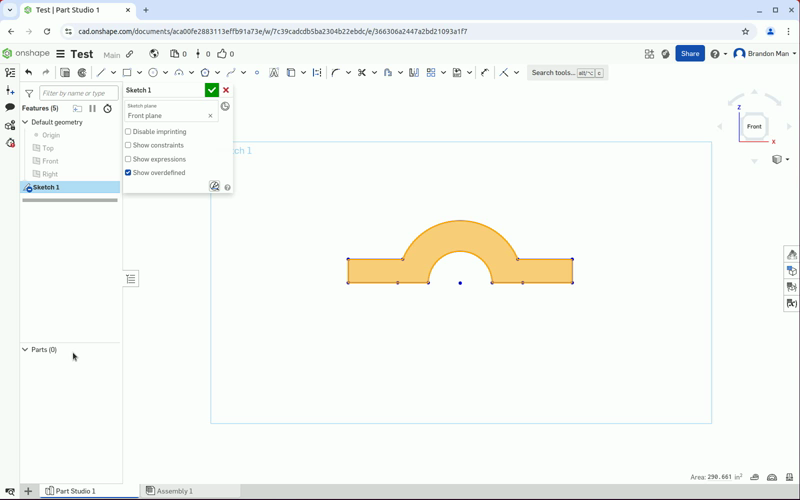
key(shift+e)
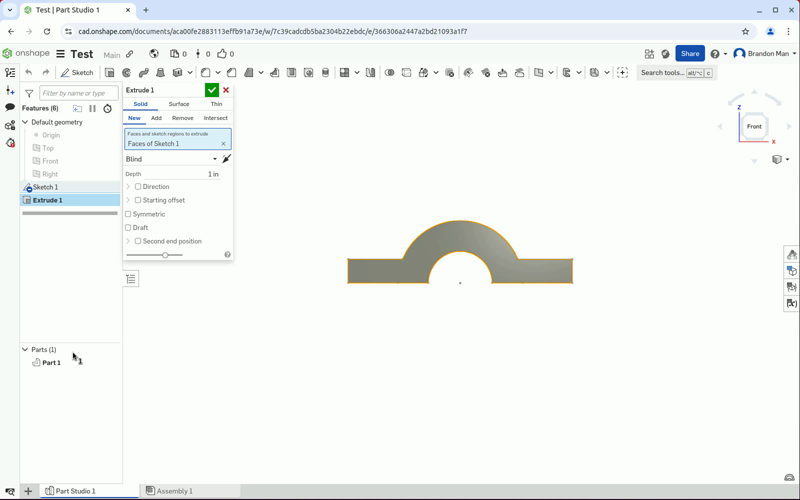
mouse_move(143, 106)
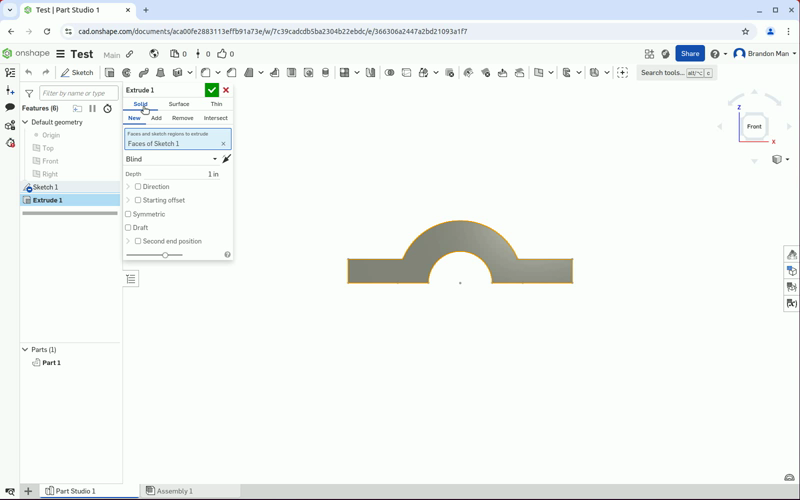
click(143, 106)
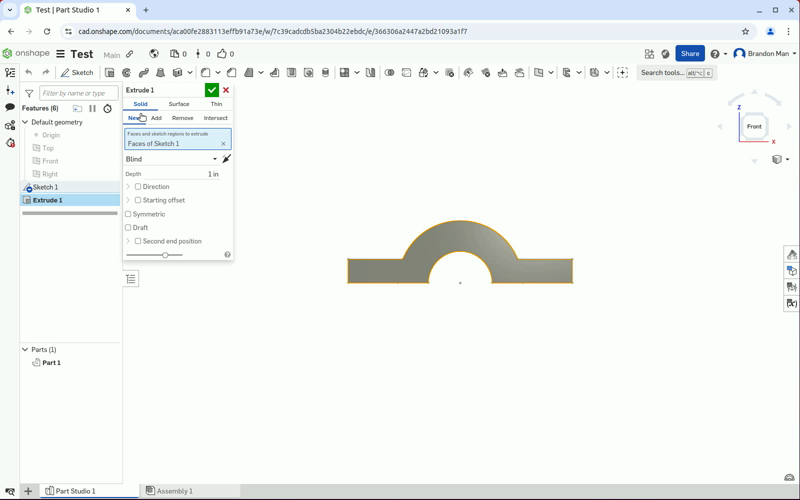
mouse_move(137, 120)
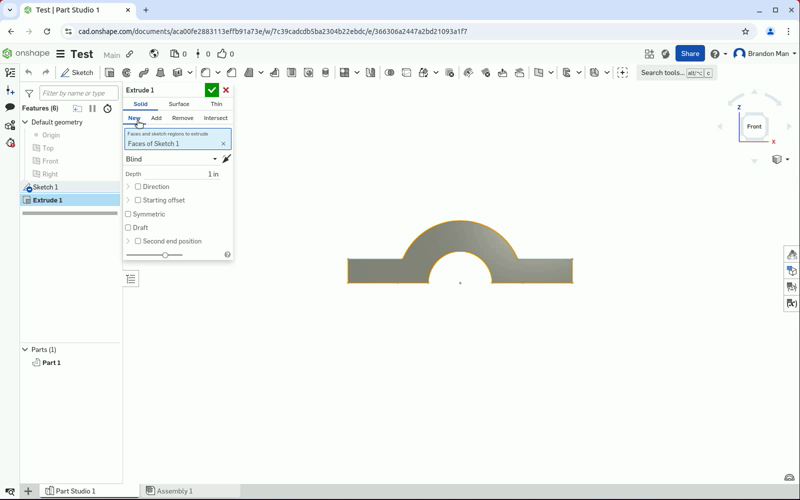
click(137, 120)
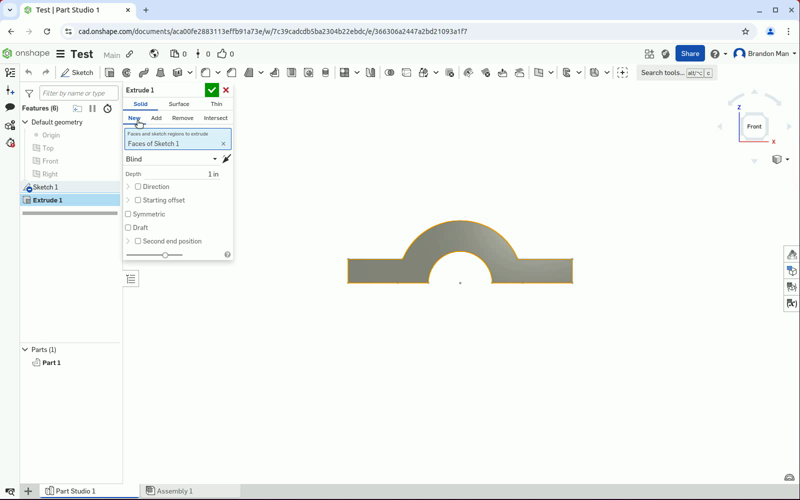
key(tab, 4)
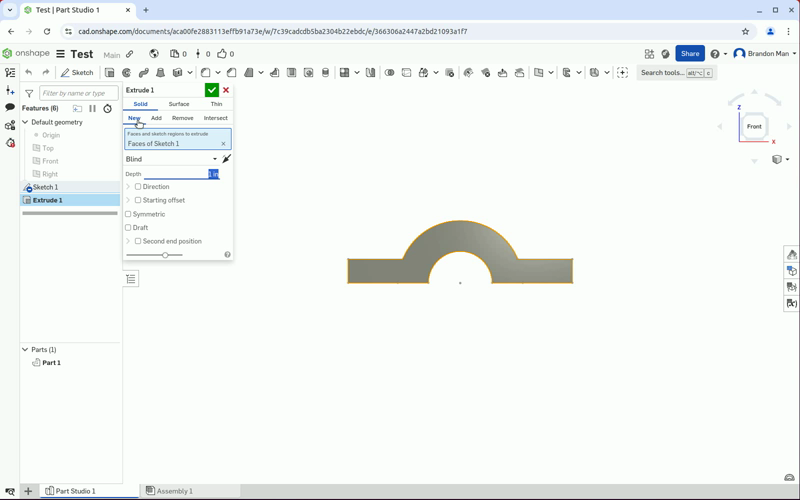
text(19.979)
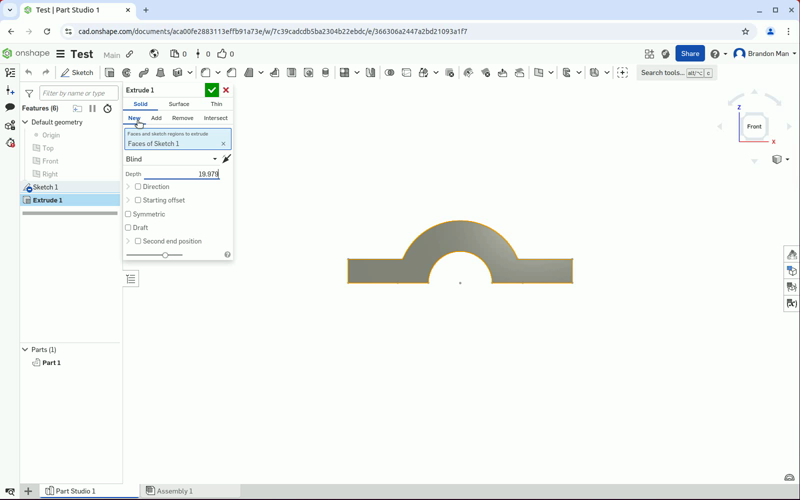
key(enter)
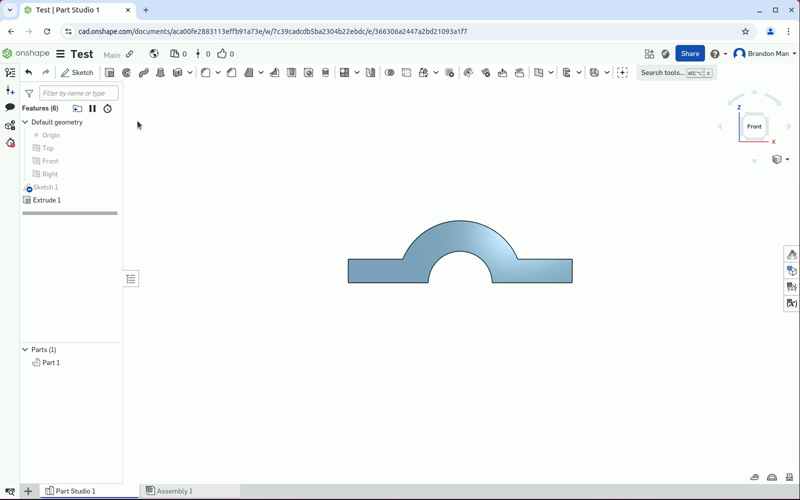
key(shift+h)
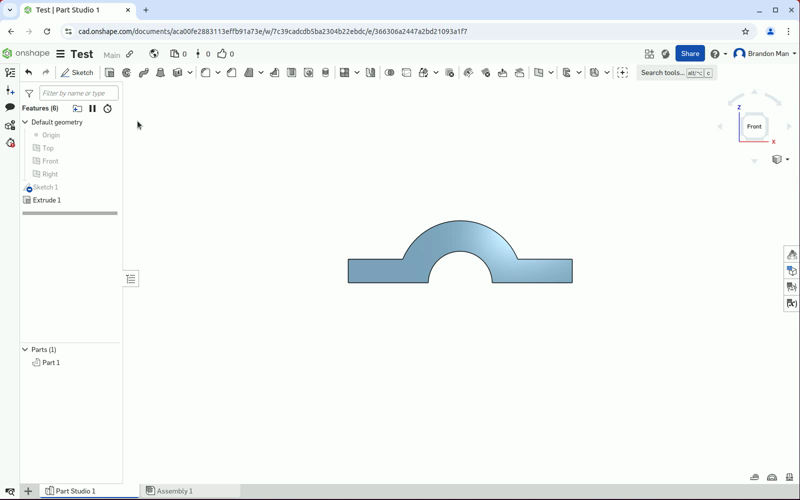
key(shift+h)
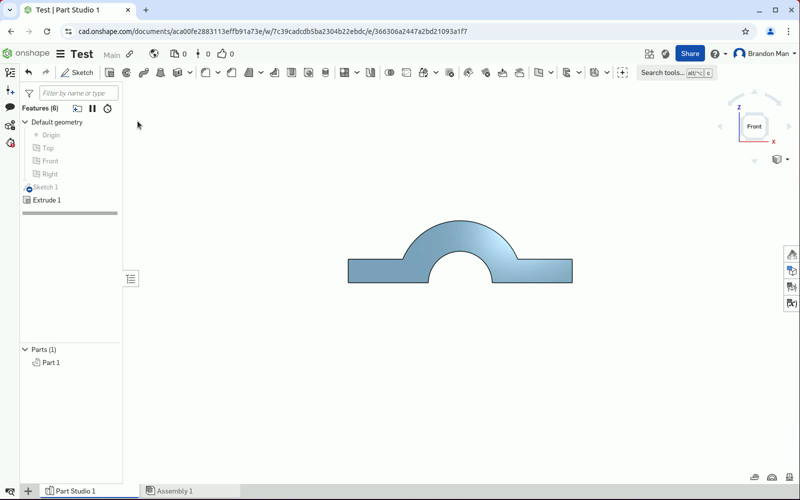
mouse_move(73, 189)
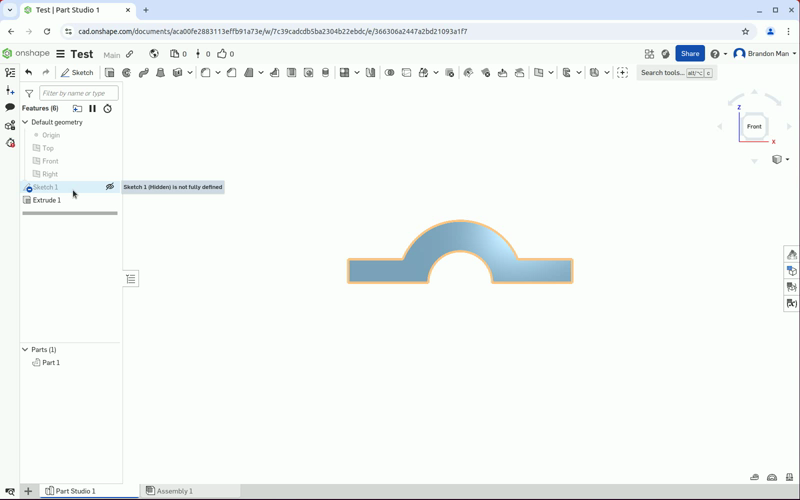
click(73, 189)
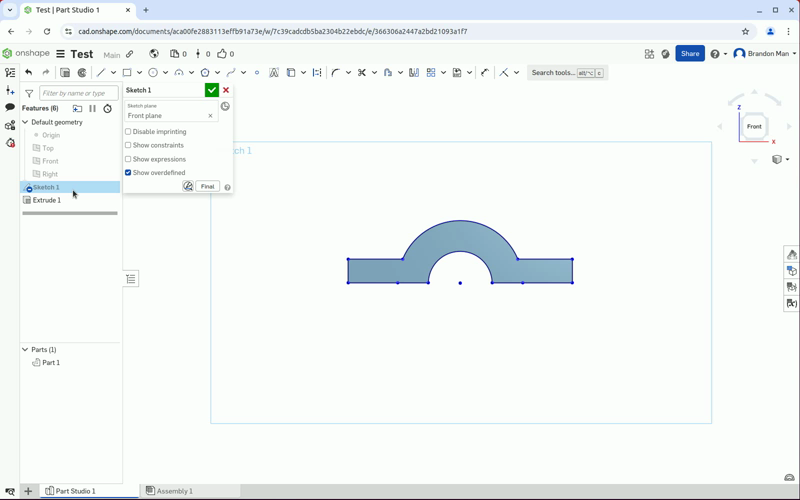
mouse_move(229, 92)
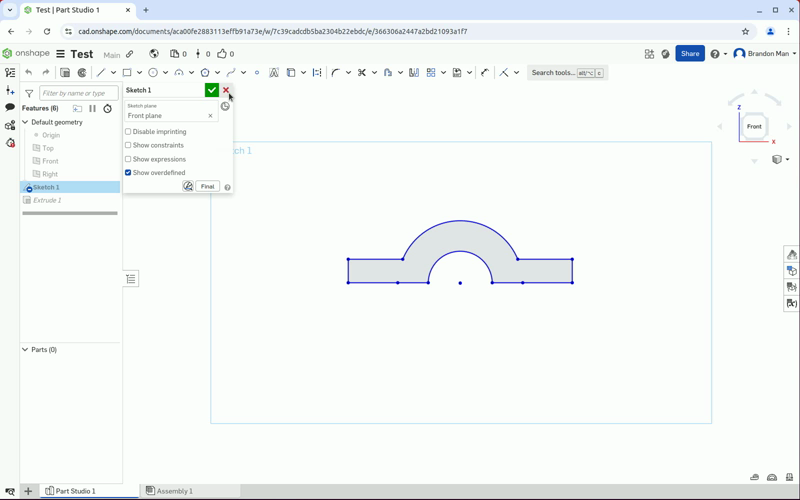
click(229, 92)
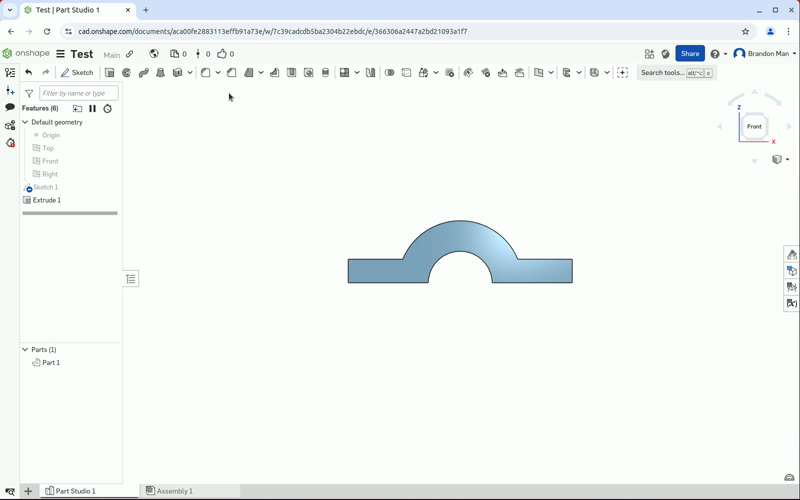
mouse_move(73, 352)
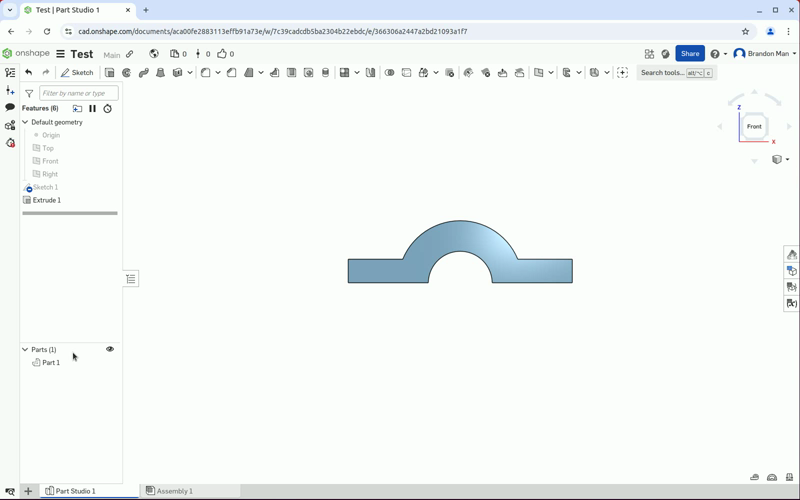
key(y)
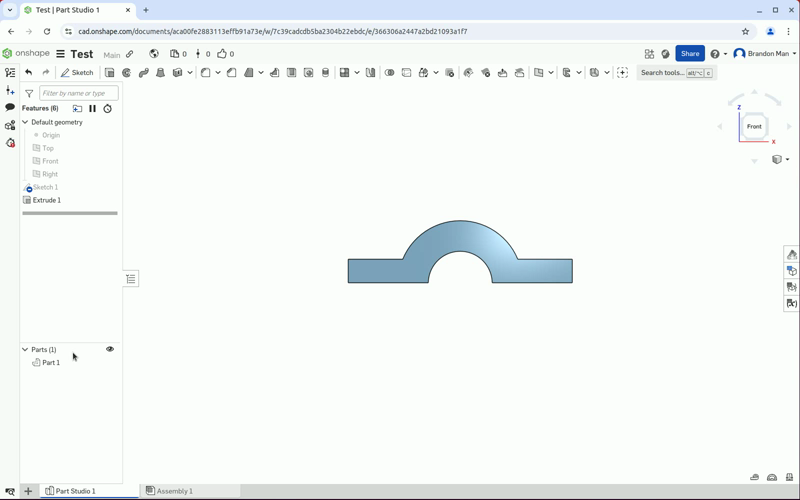
key(shift+p)
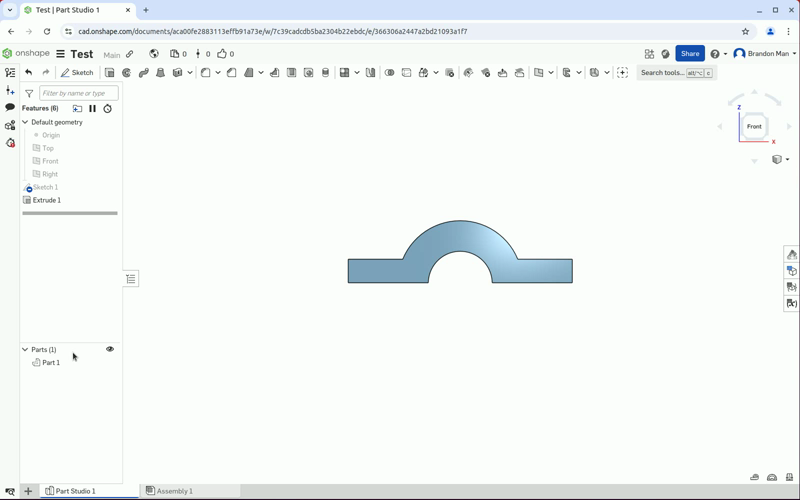
key(space)
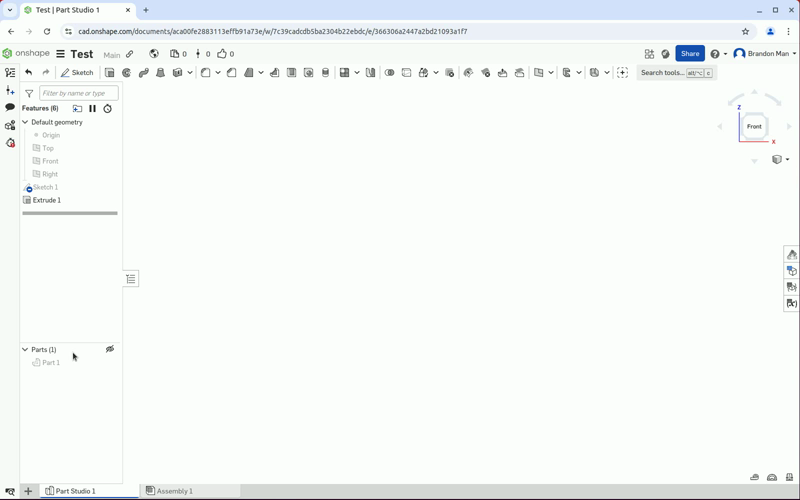
key_down(shift)
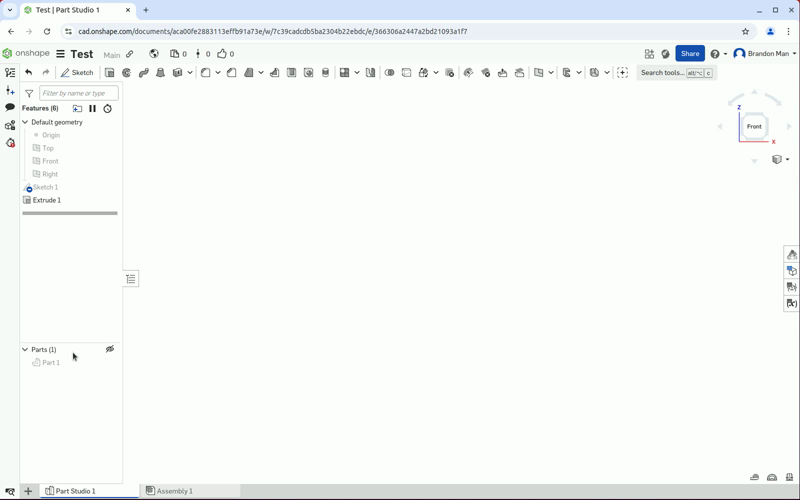
key(down)
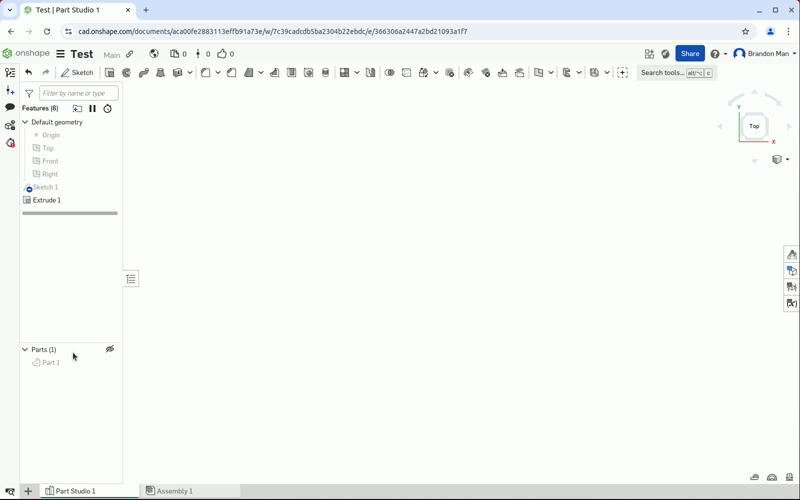
key_up(shift)
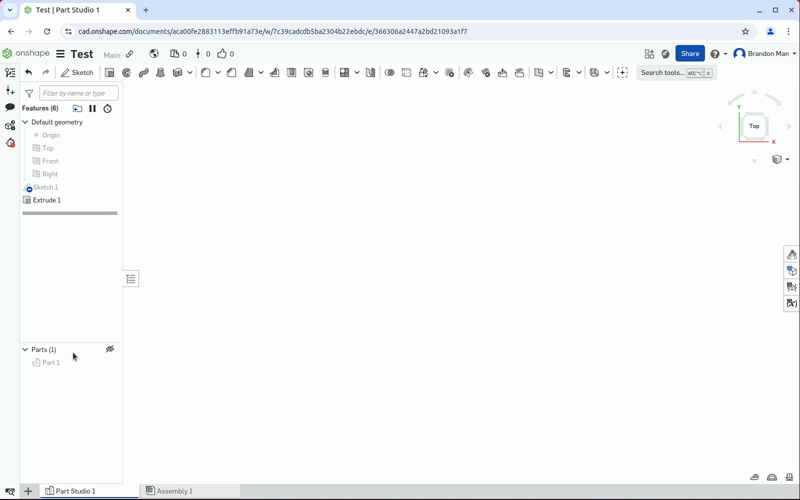
mouse_move(73, 352)
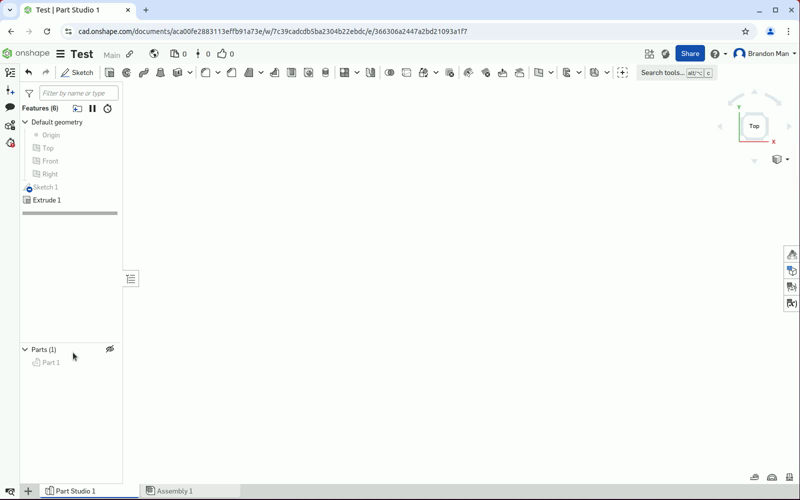
key(shift+y)
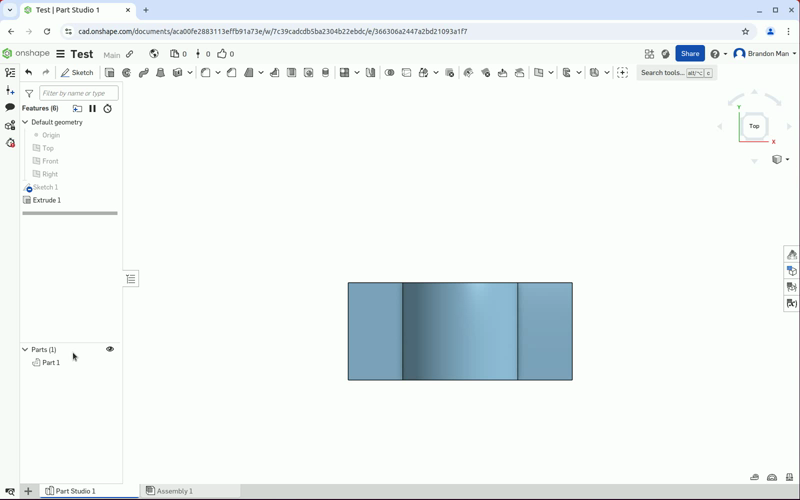
mouse_move(541, 75)
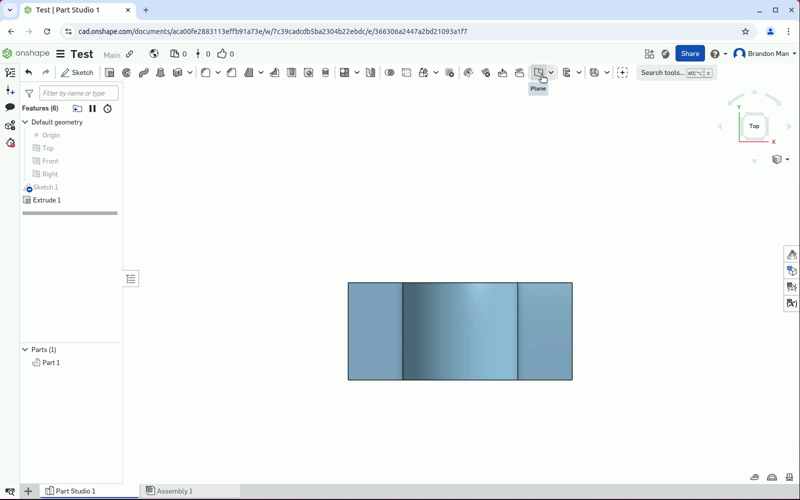
click(541, 75)
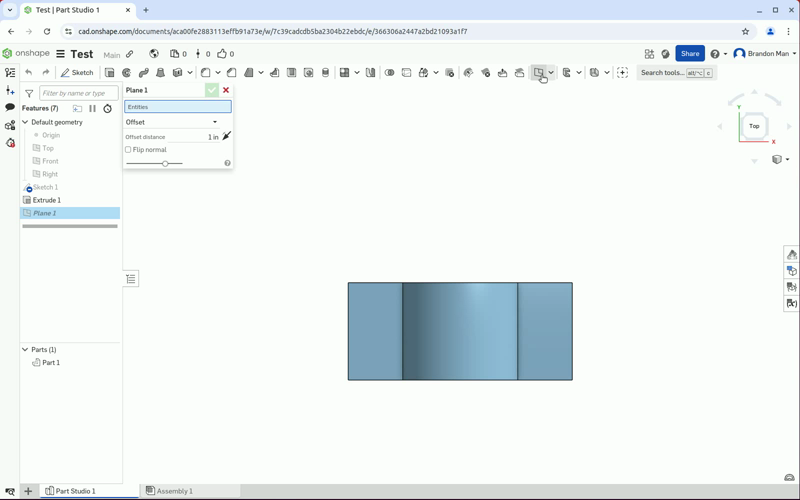
mouse_move(73, 150)
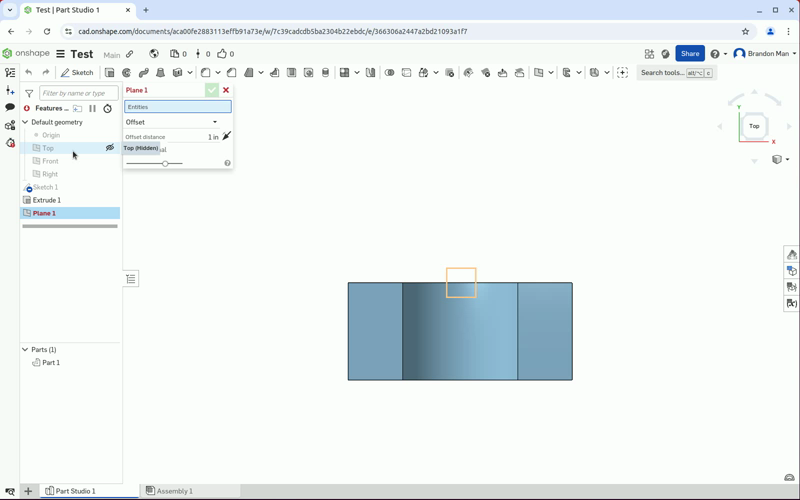
click(73, 150)
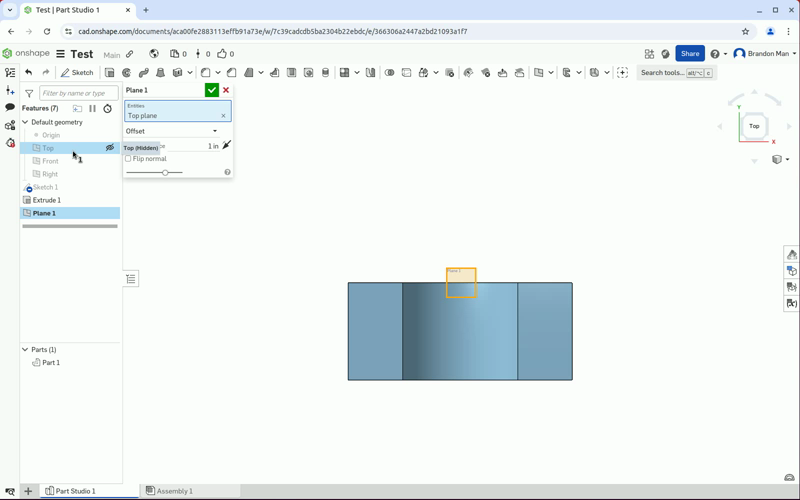
key(tab, 2)
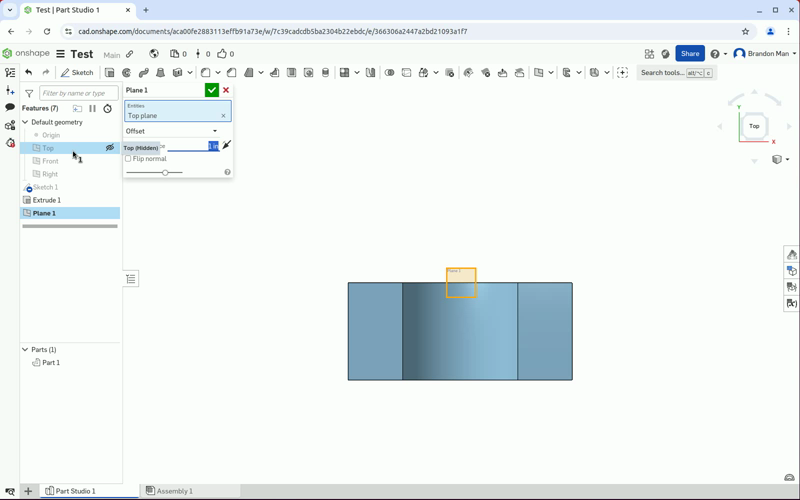
text(5.053)
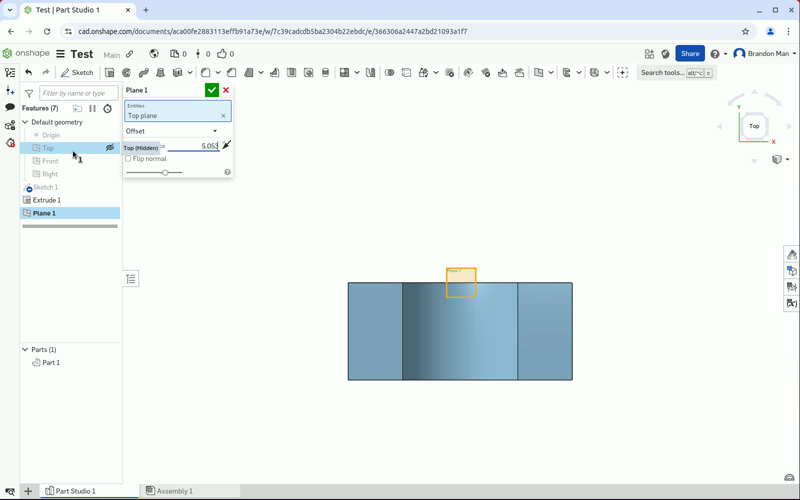
key(enter, 2)
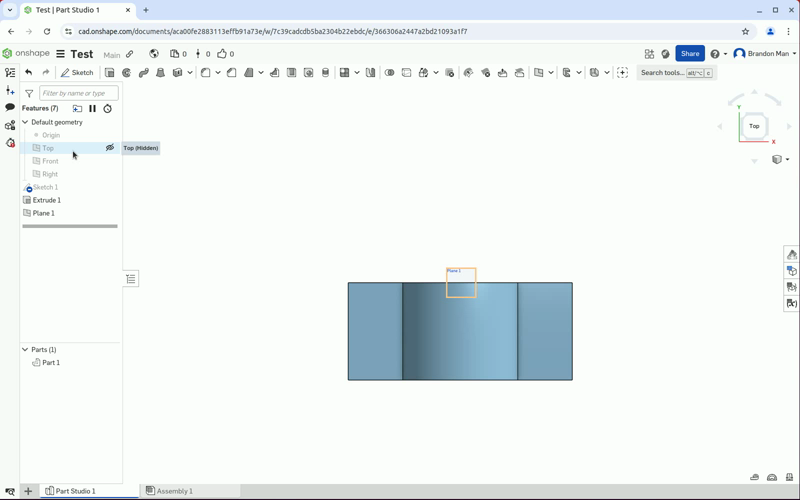
key(shift+s)
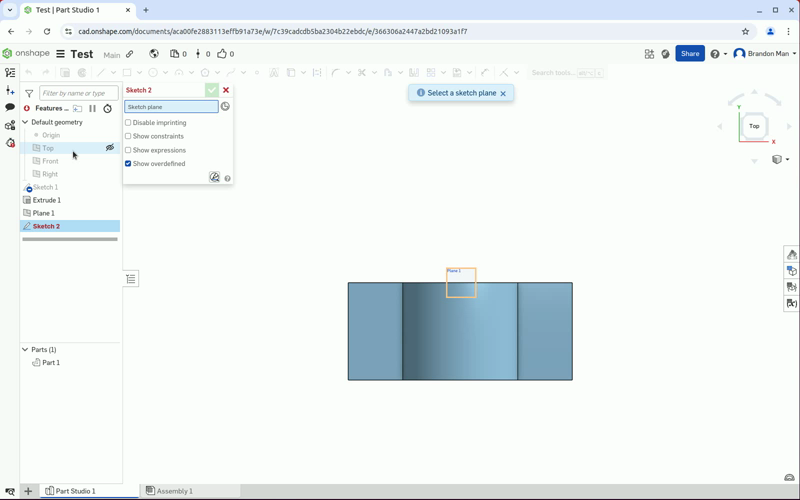
mouse_move(73, 215)
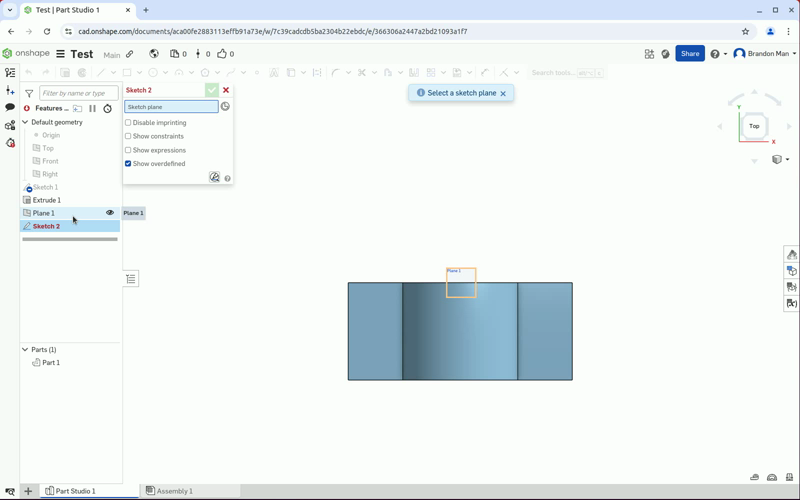
click(73, 215)
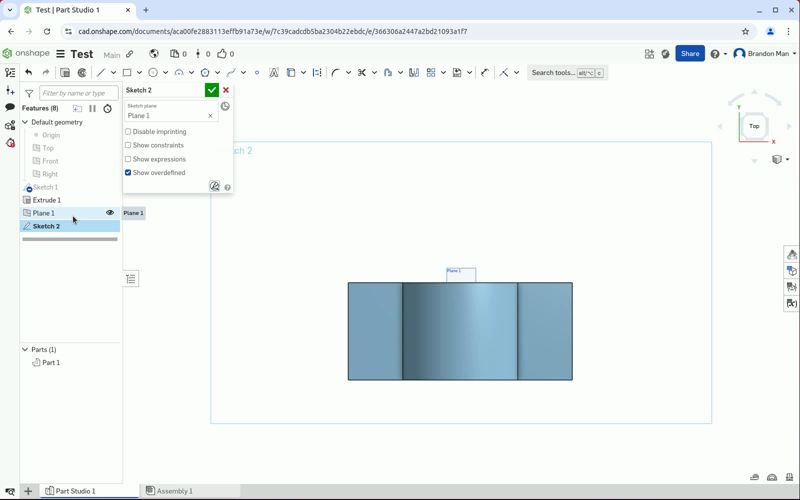
mouse_move(73, 352)
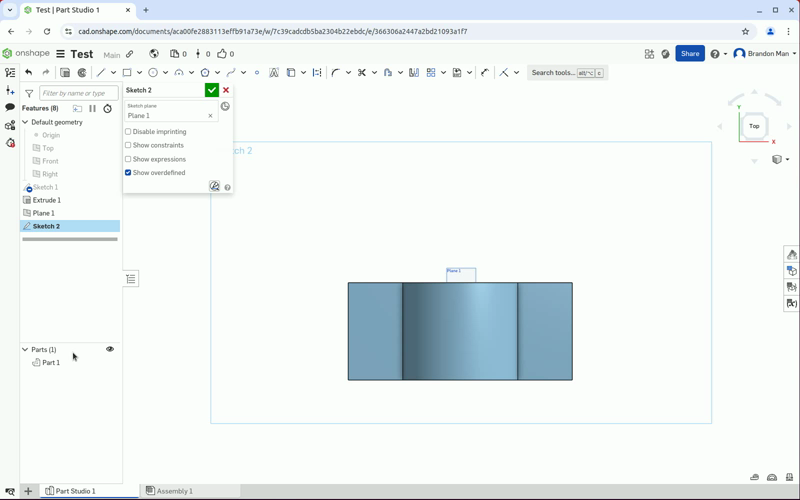
key(y)
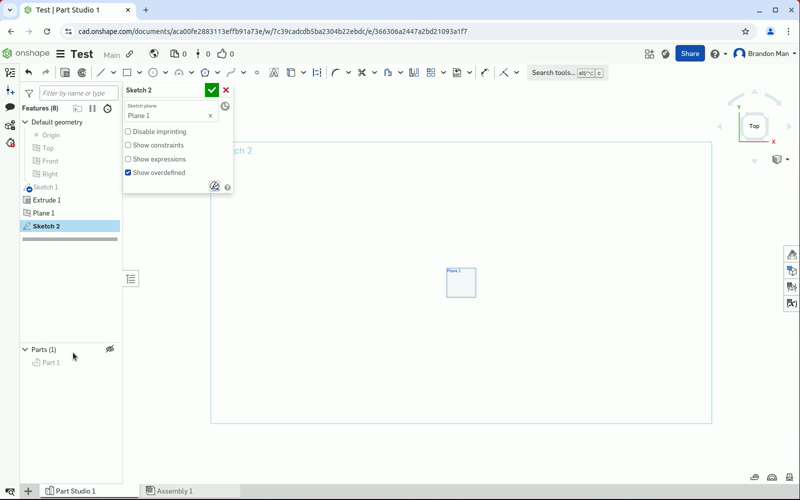
key(c)
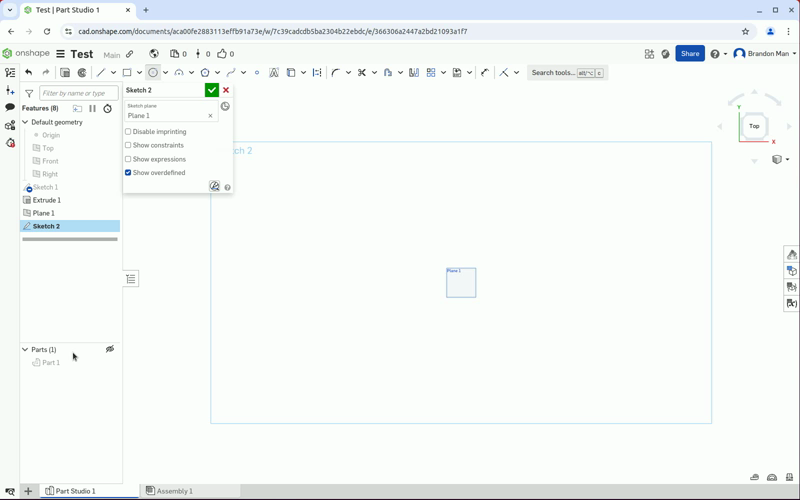
key_down(shift)
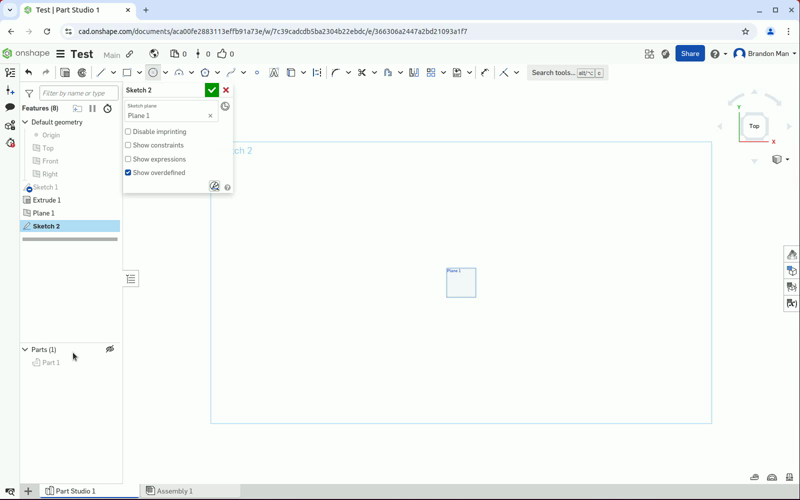
mouse_move(373, 332)
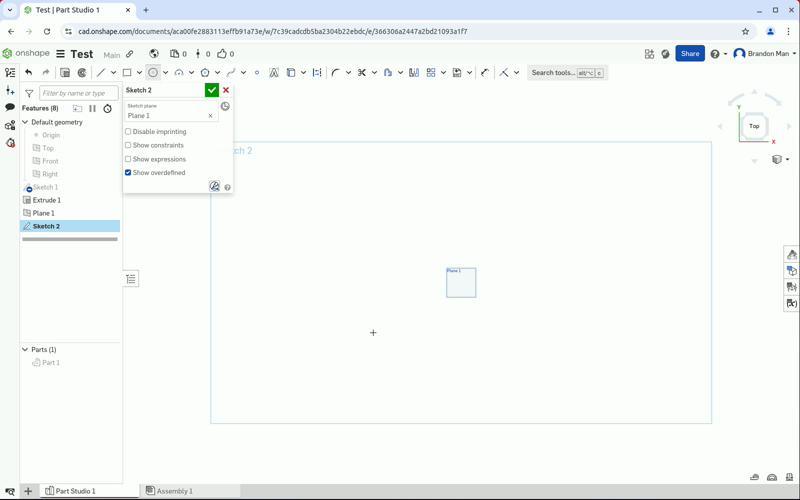
click(373, 332)
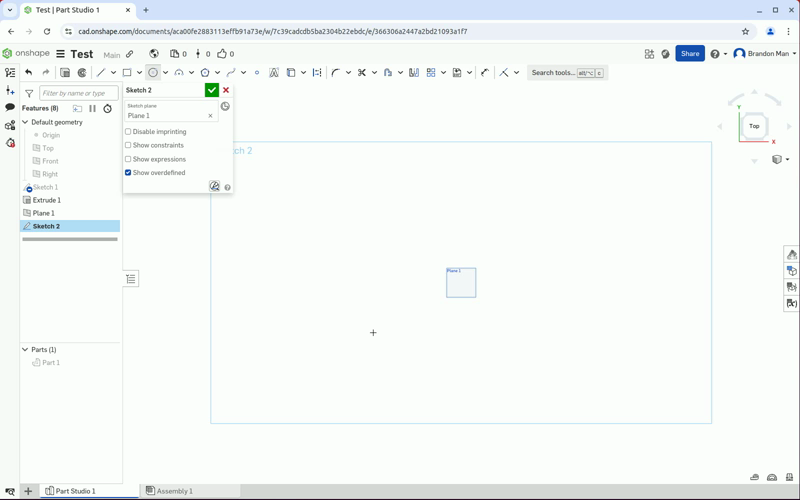
key_up(shift)
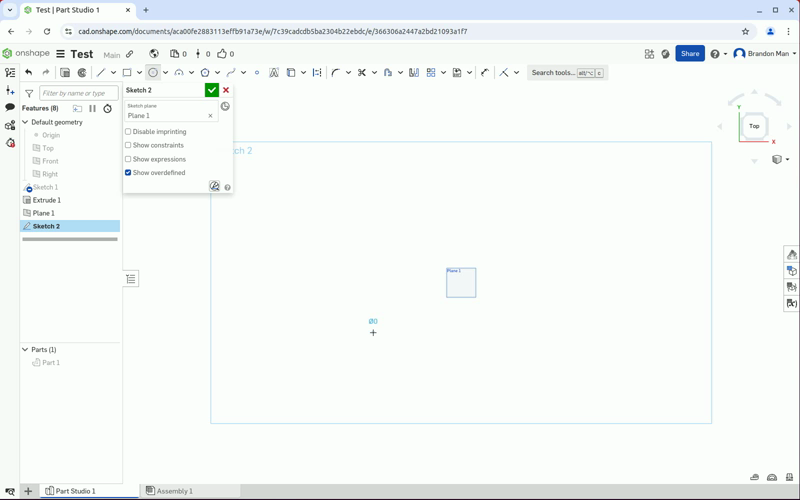
mouse_move(381, 332)
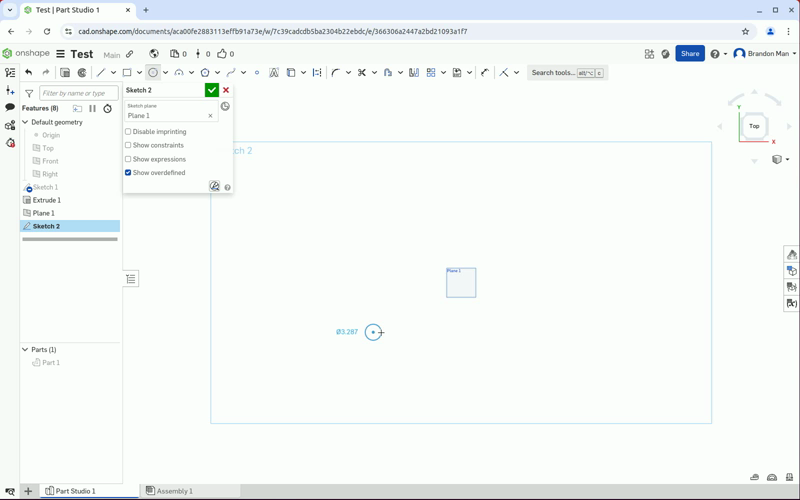
click(381, 332)
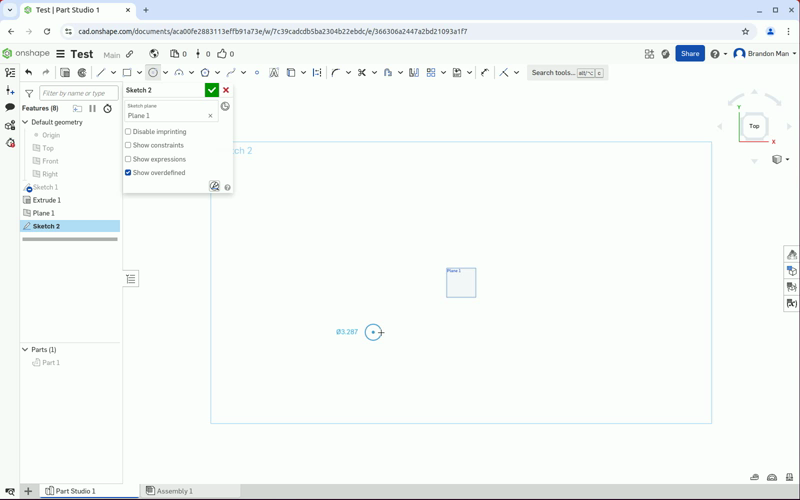
key(esc)
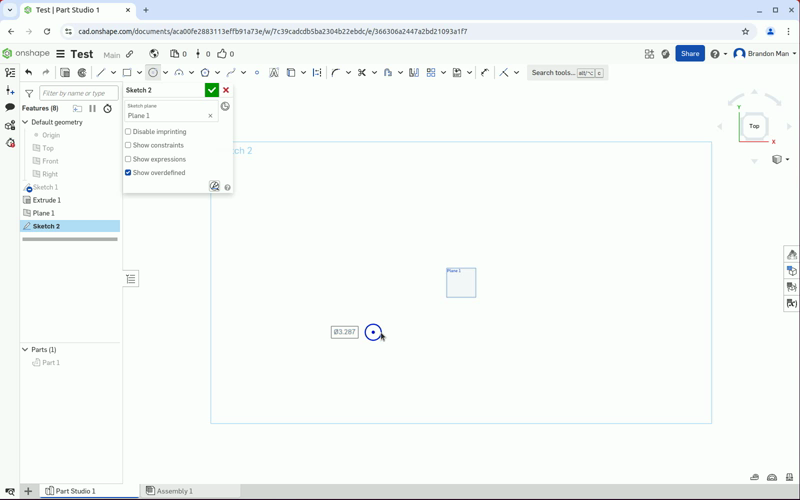
mouse_move(371, 326)
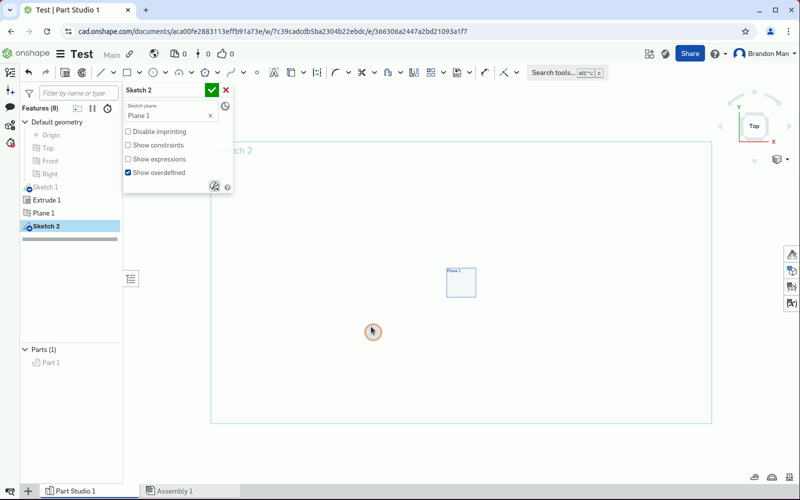
scroll(6)
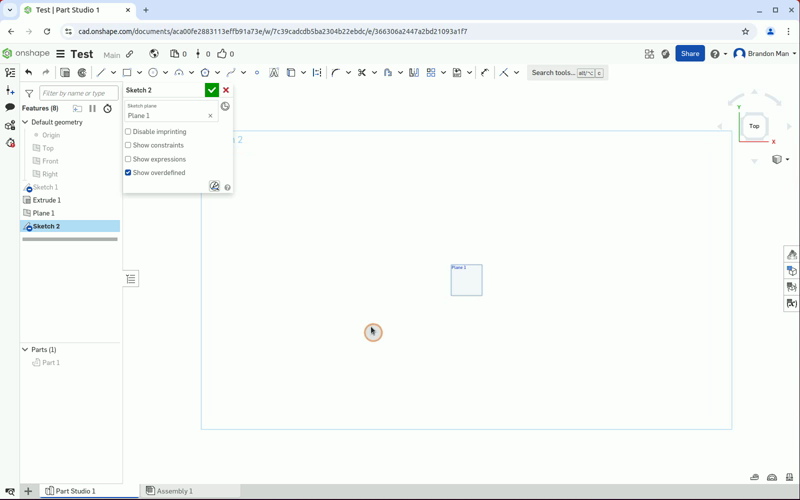
scroll(6)
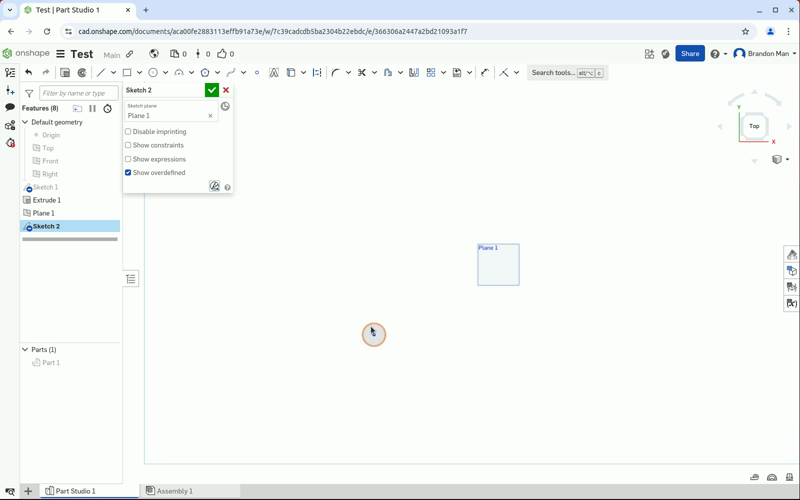
scroll(6)
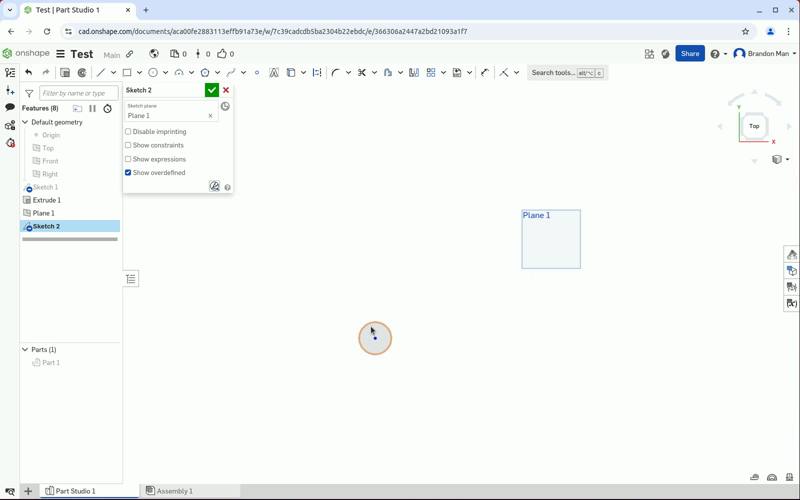
scroll(6)
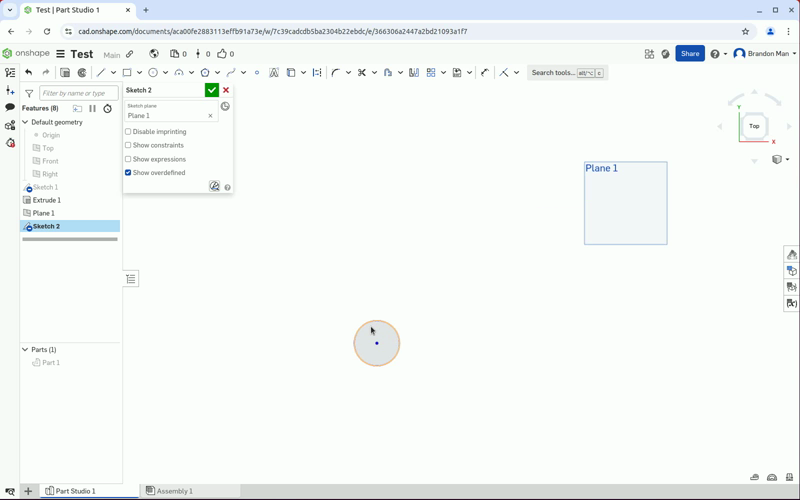
scroll(6)
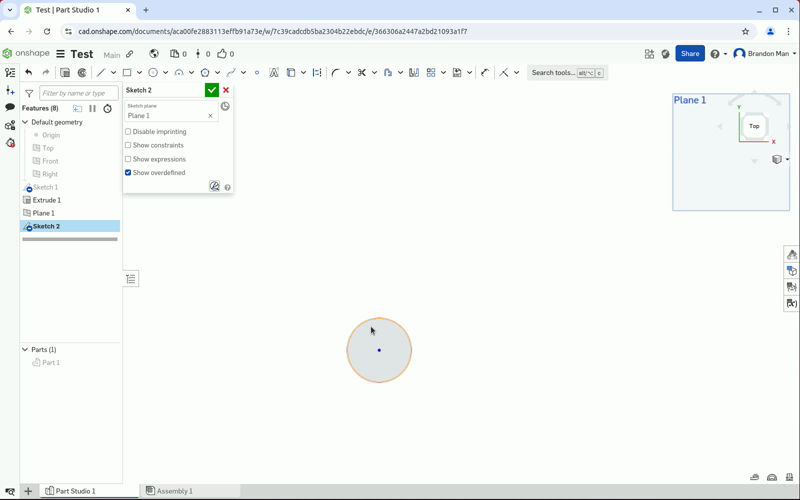
scroll(6)
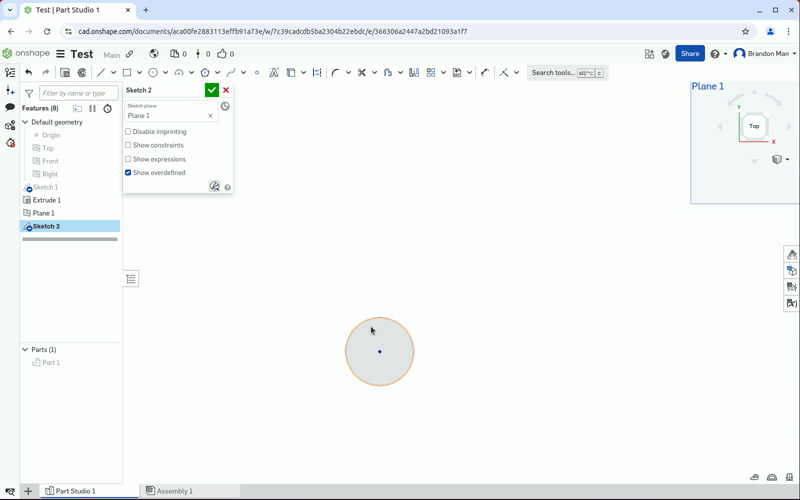
scroll(6)
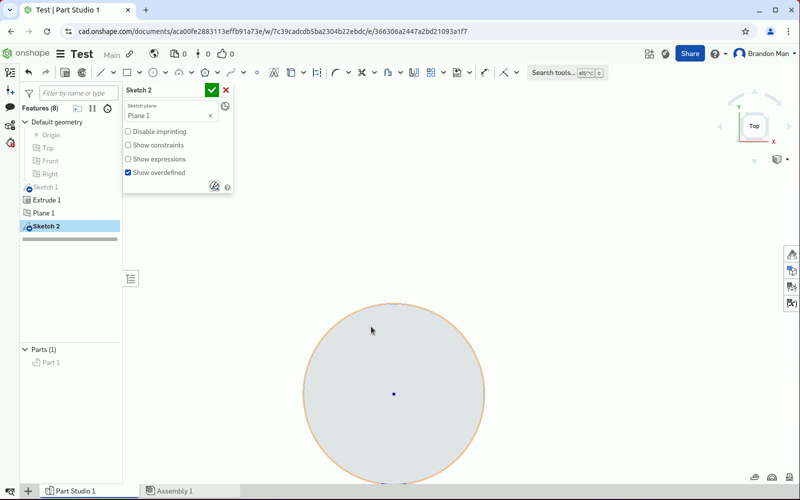
click(371, 326)
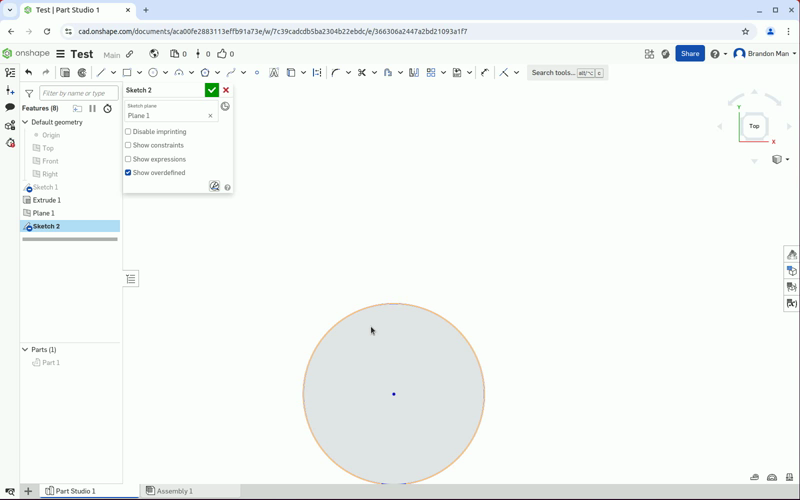
scroll(-6)
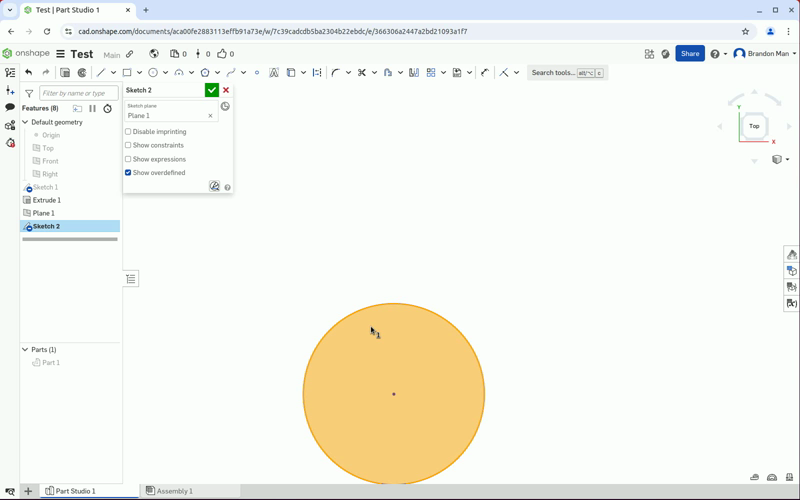
scroll(-6)
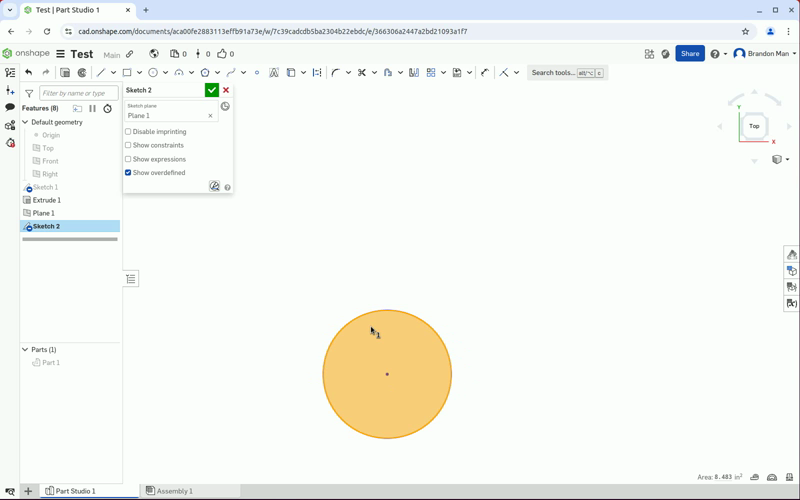
scroll(-6)
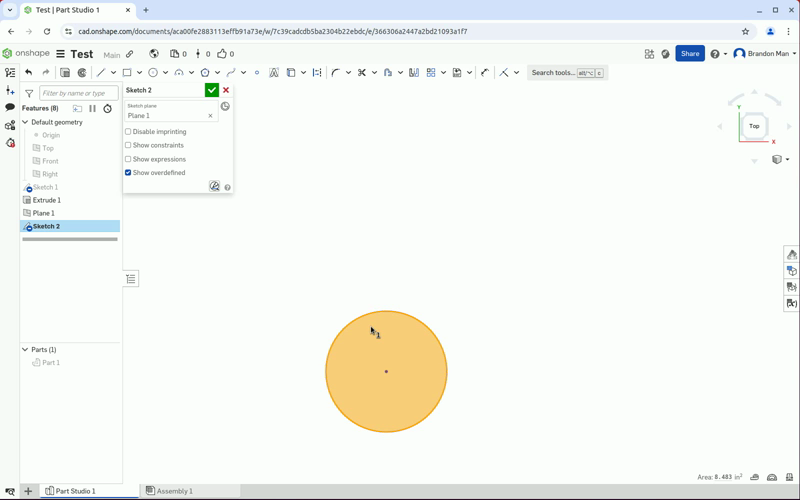
scroll(-6)
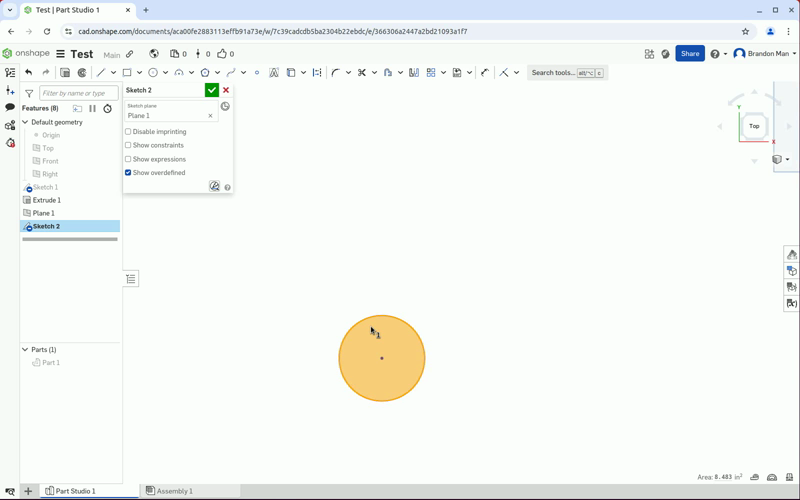
scroll(-6)
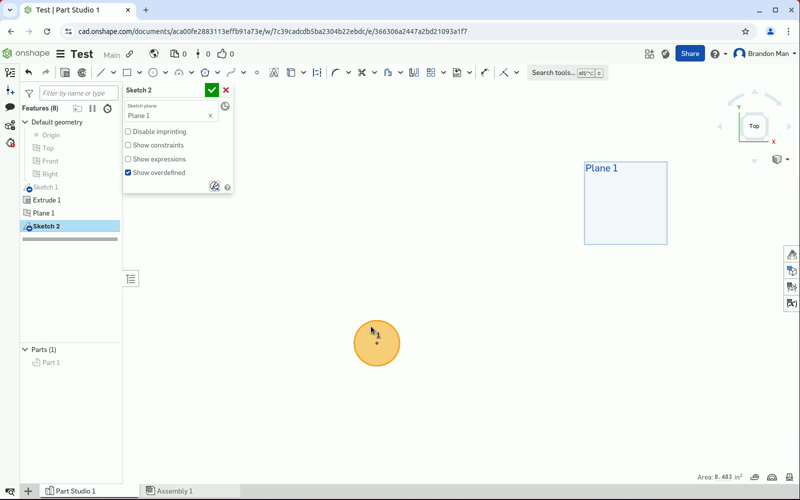
scroll(-6)
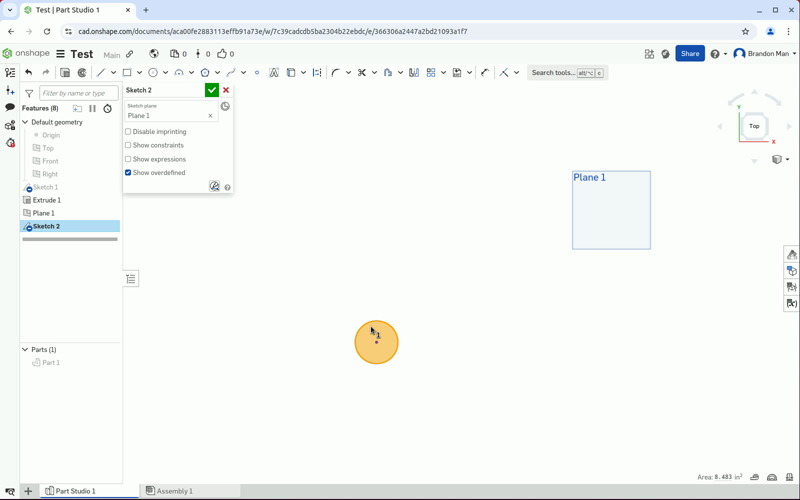
scroll(-6)
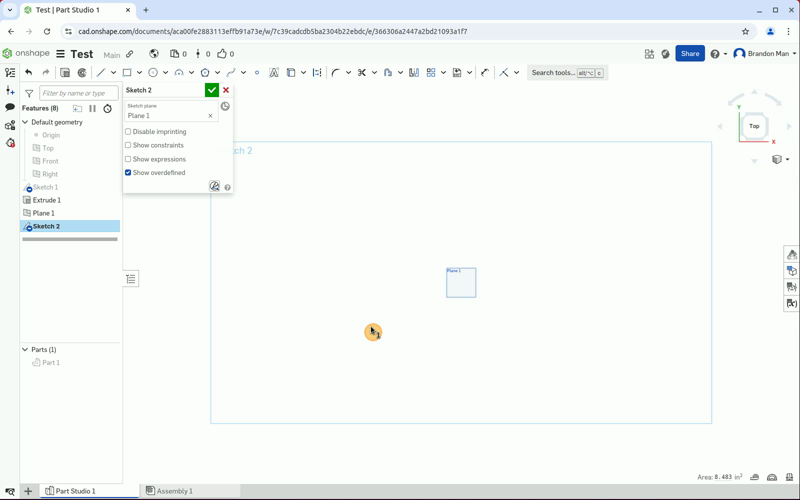
mouse_move(73, 352)
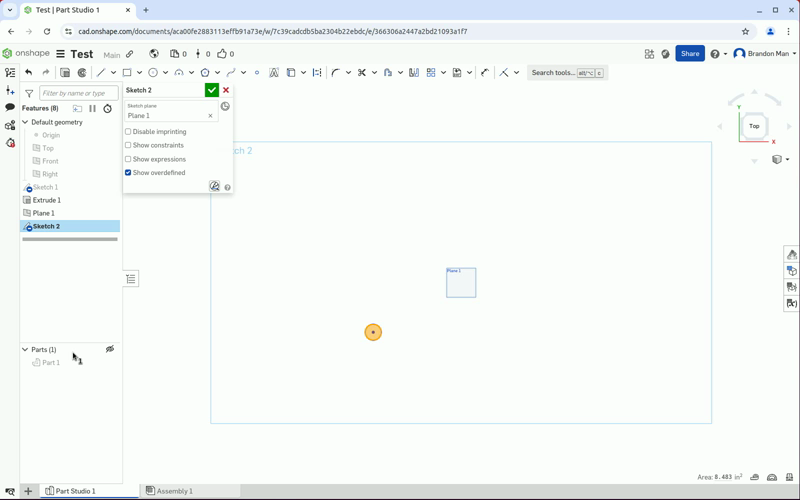
key(shift+y)
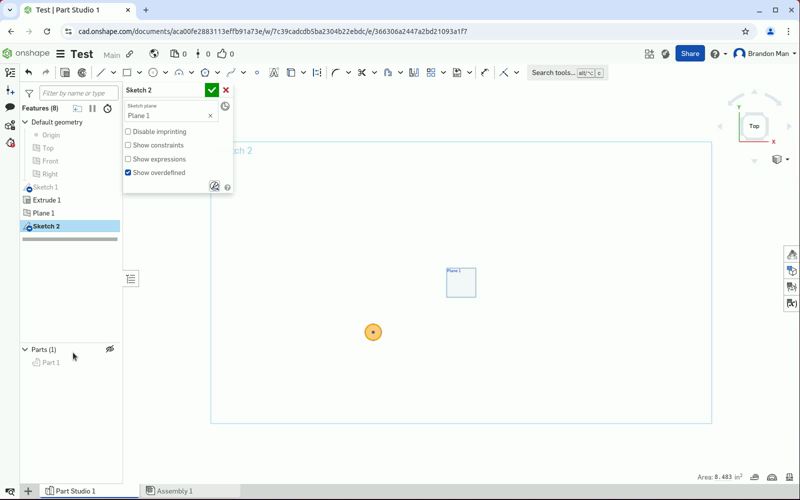
key(shift+e)
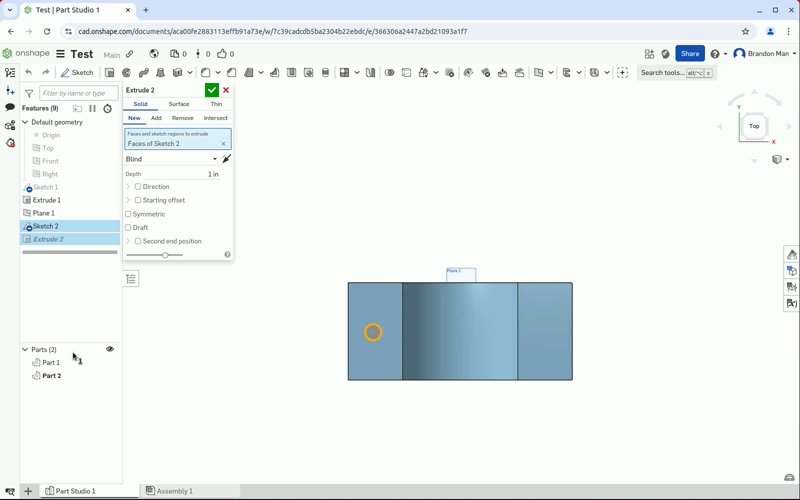
mouse_move(143, 106)
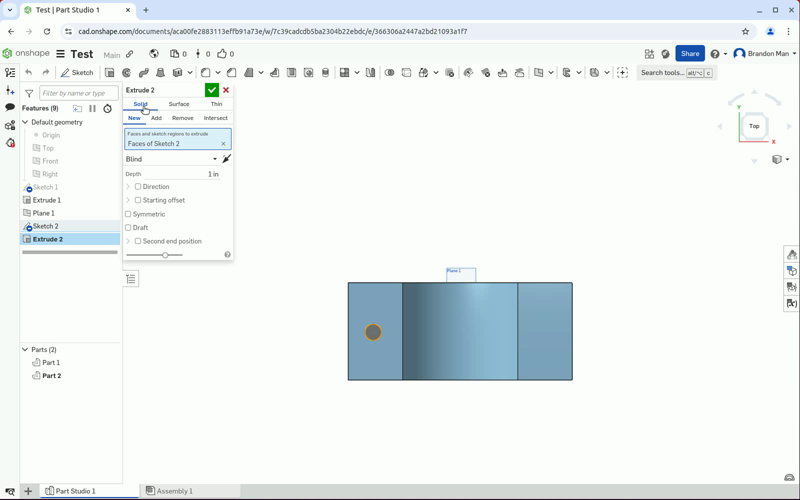
click(143, 106)
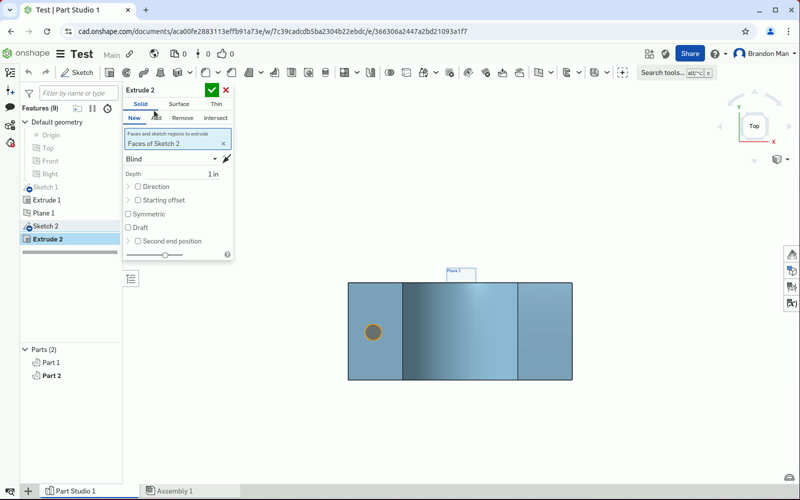
mouse_move(186, 120)
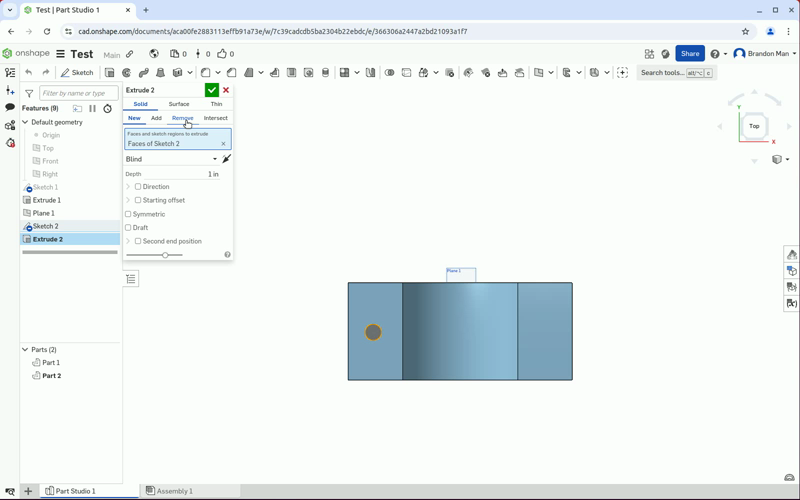
click(186, 120)
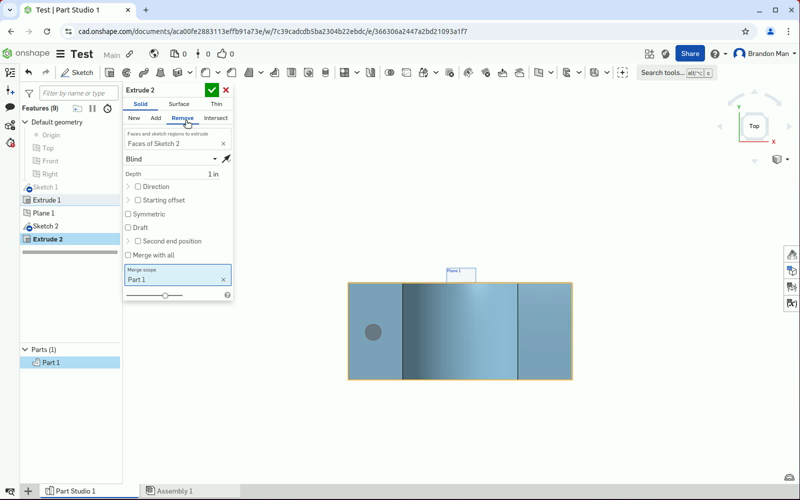
key(tab, 4)
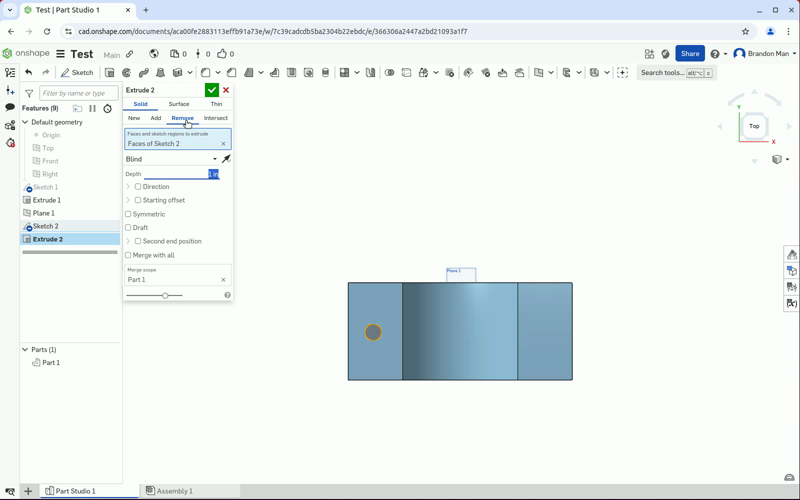
text(20.942)
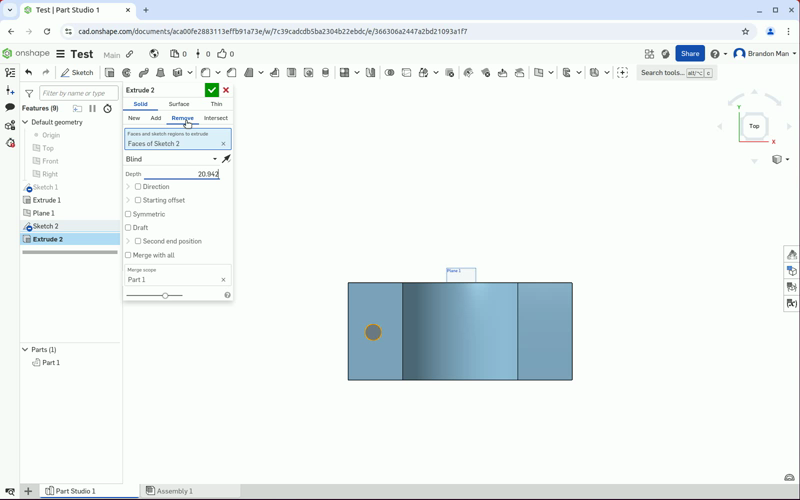
key(tab, 6)
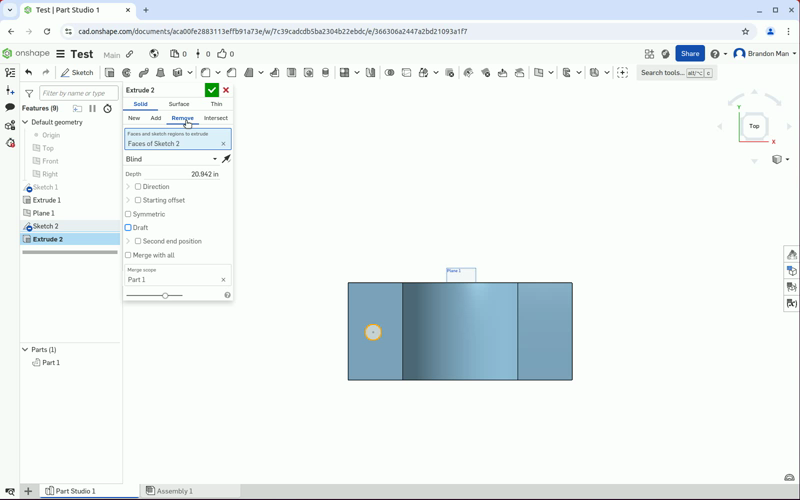
key(space)
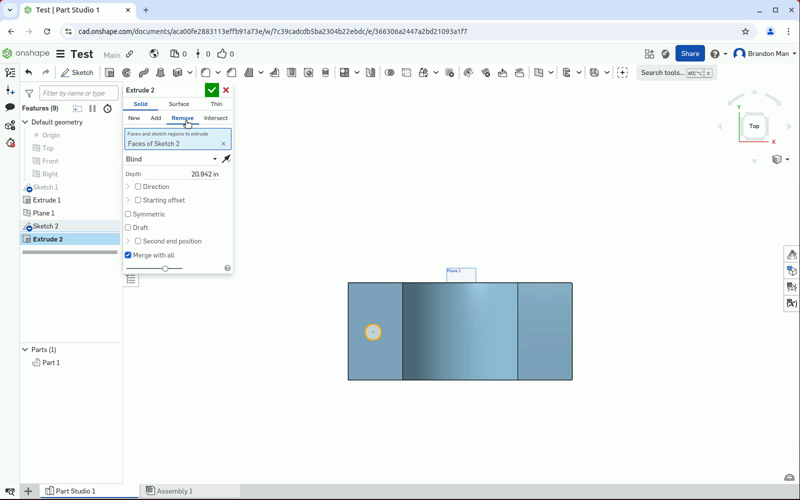
key(enter)
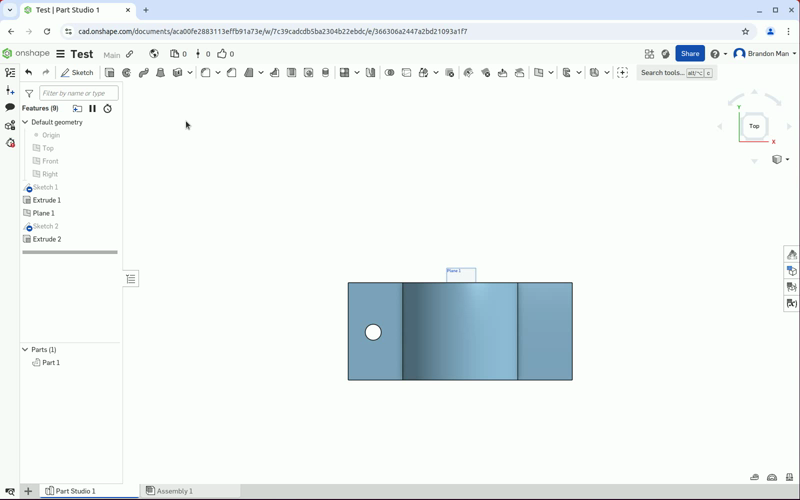
key(shift+h)
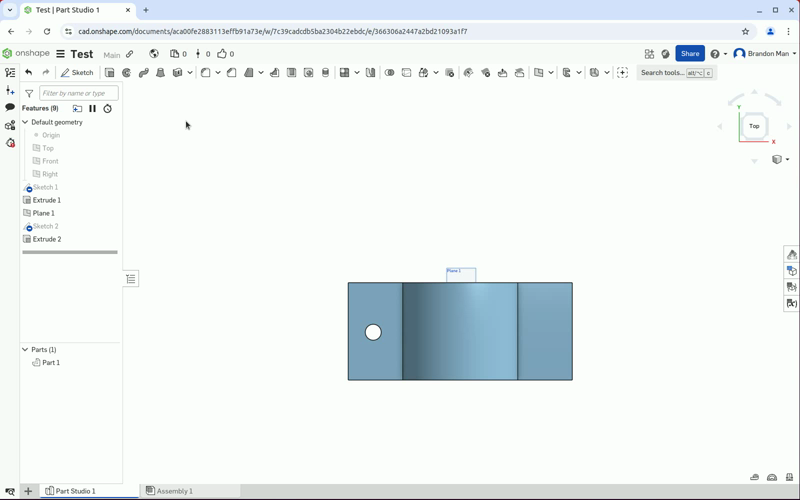
key(shift+h)
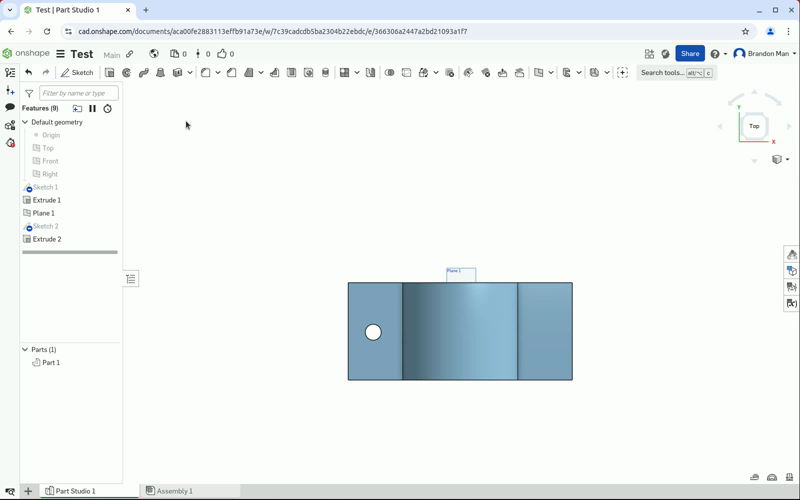
mouse_move(73, 189)
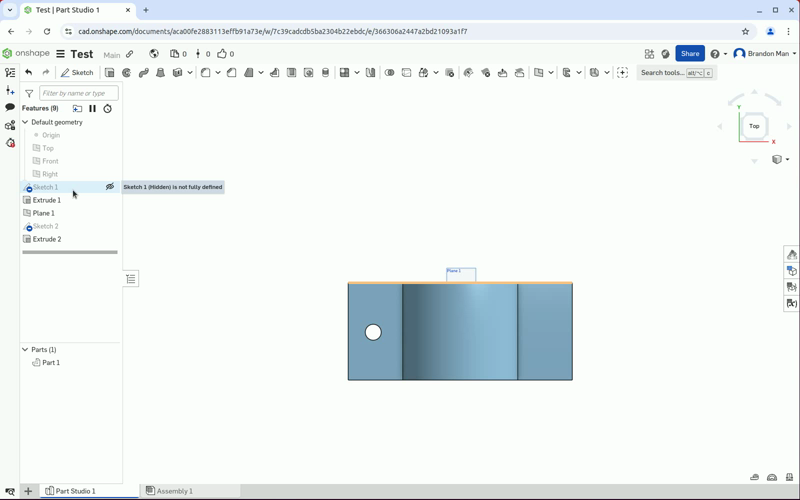
click(73, 189)
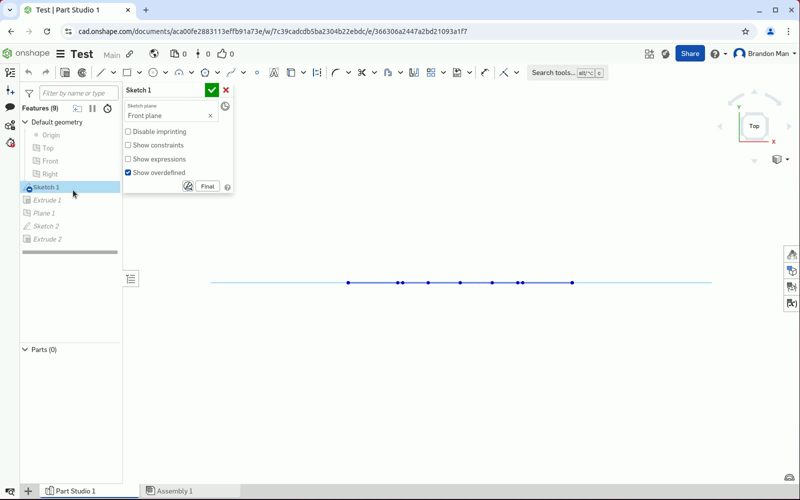
mouse_move(229, 92)
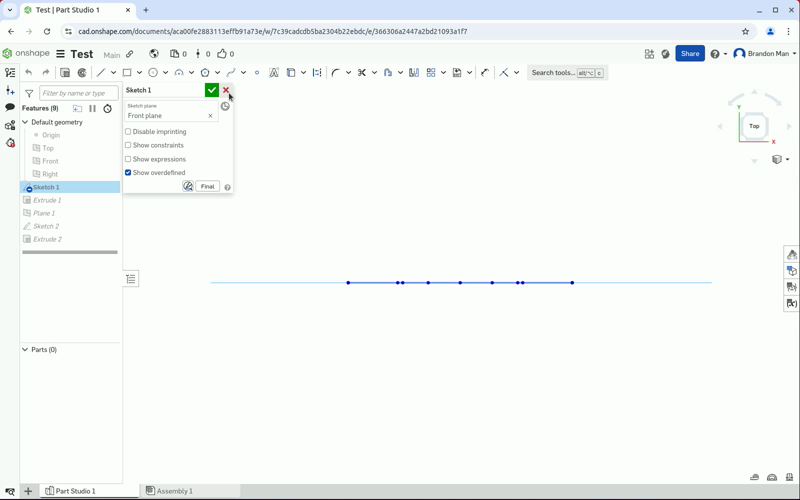
click(229, 92)
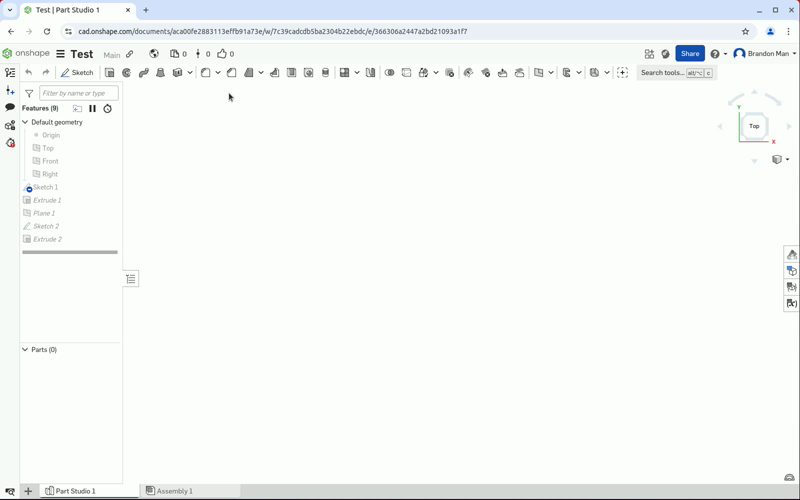
key(shift+s)
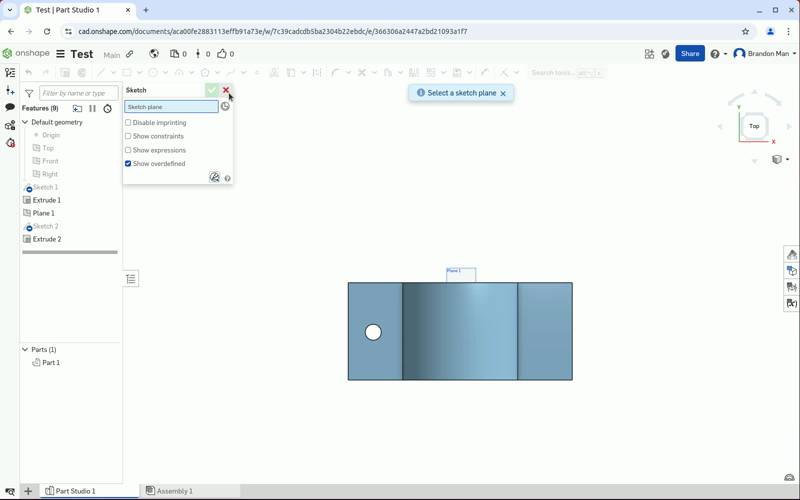
mouse_move(73, 215)
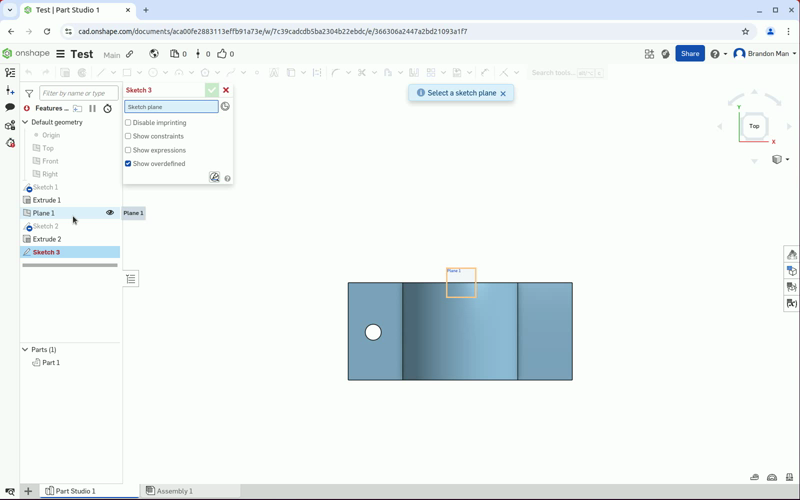
click(73, 215)
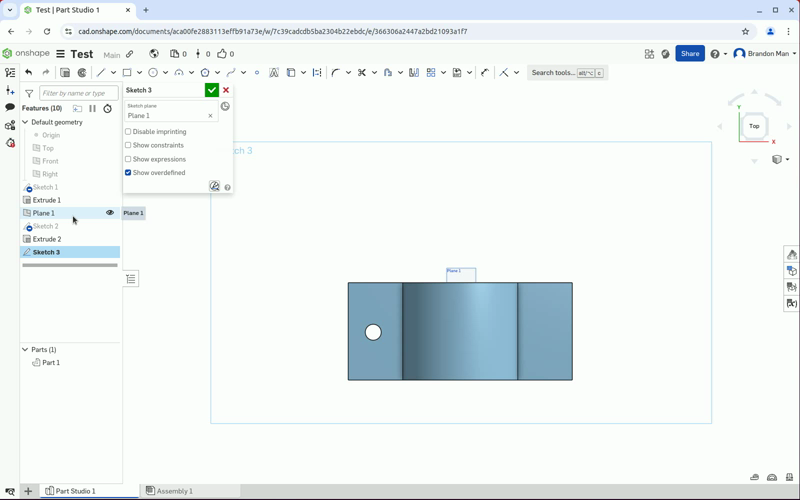
mouse_move(73, 352)
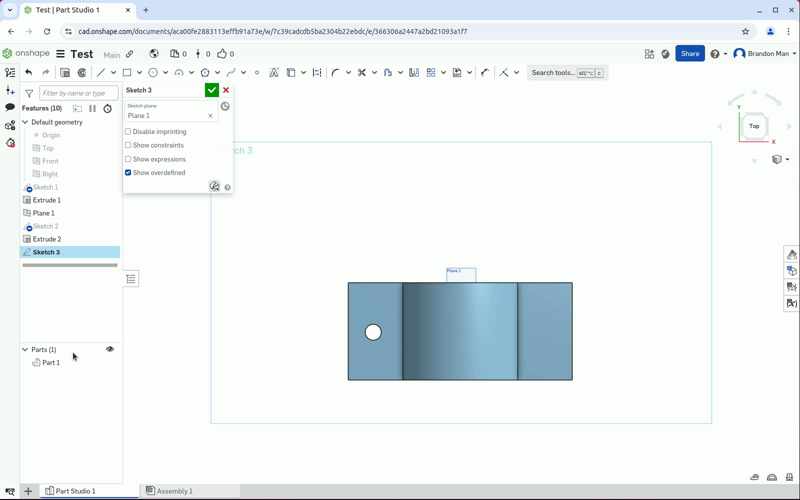
key(y)
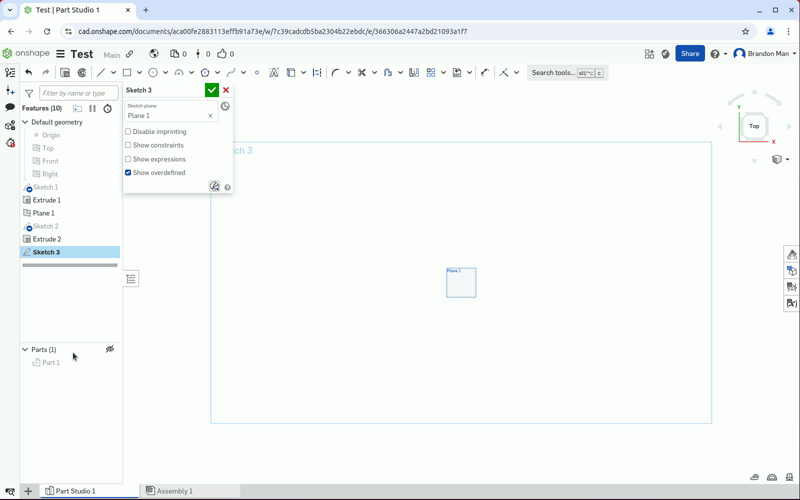
key(c)
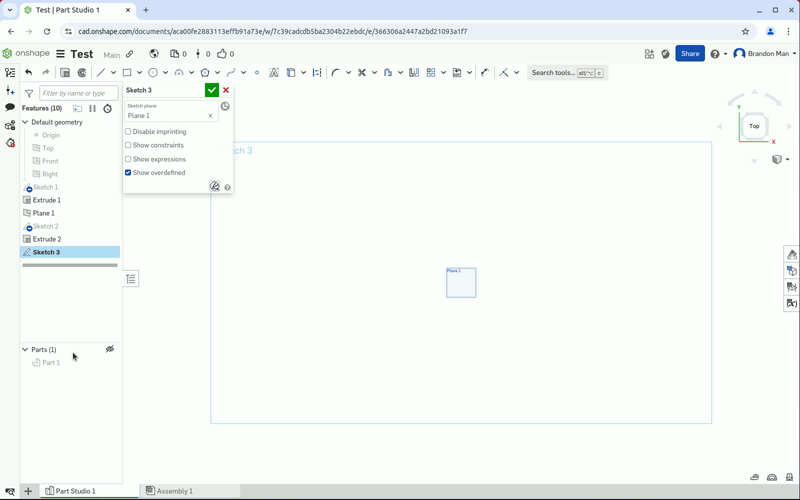
key_down(shift)
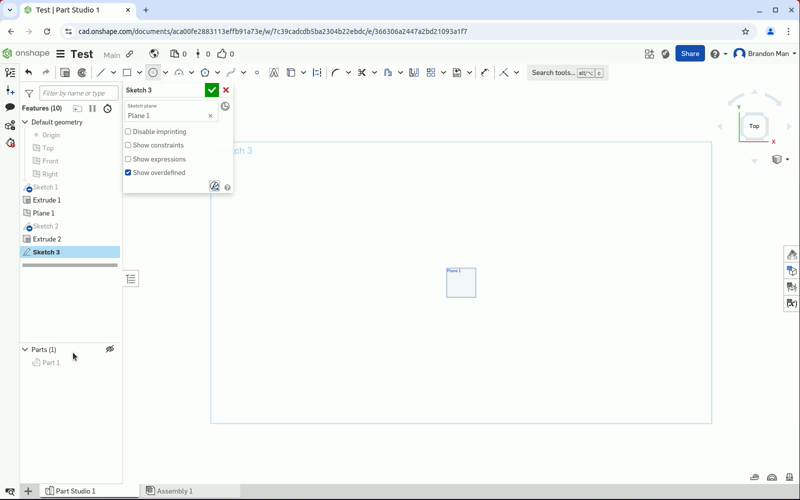
mouse_move(549, 332)
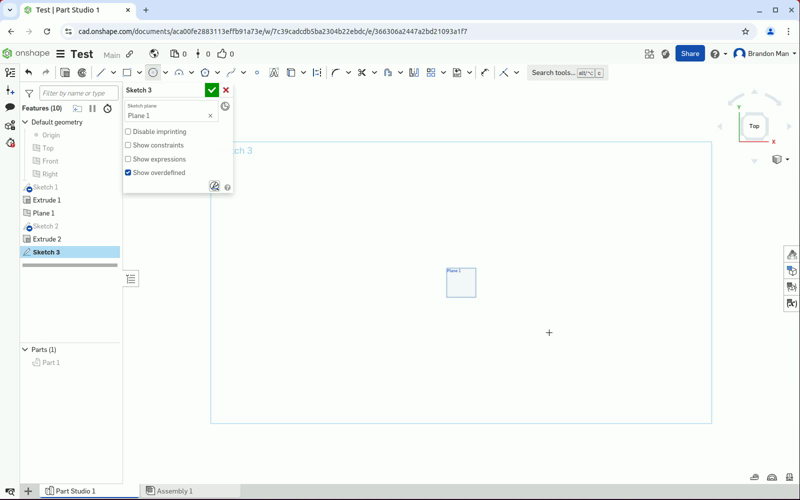
click(549, 332)
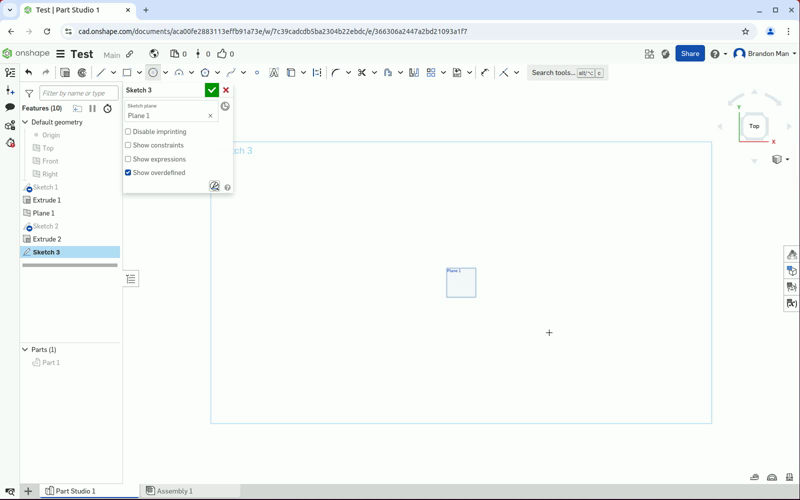
key_up(shift)
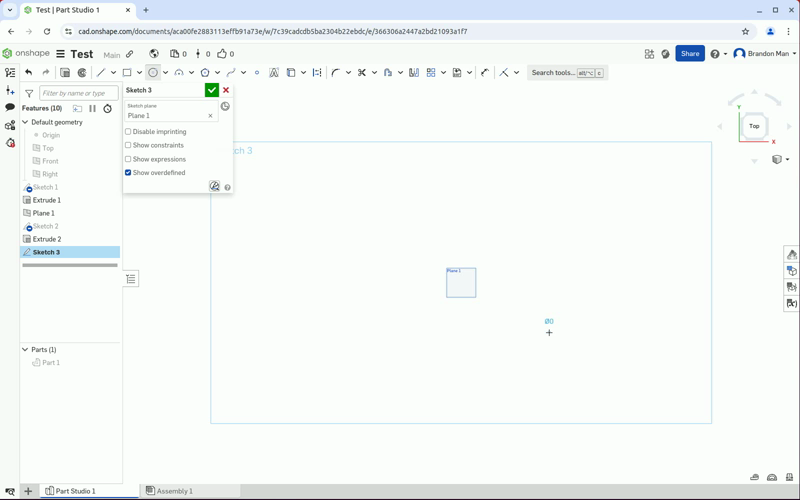
mouse_move(556, 332)
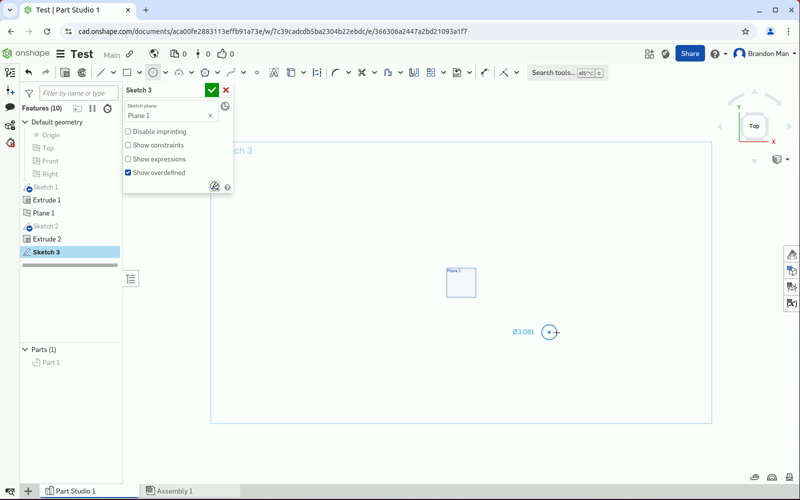
click(556, 332)
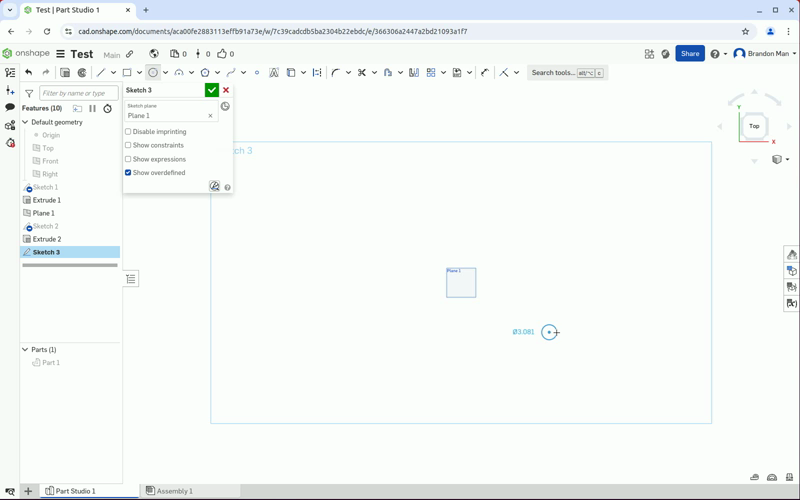
key(esc)
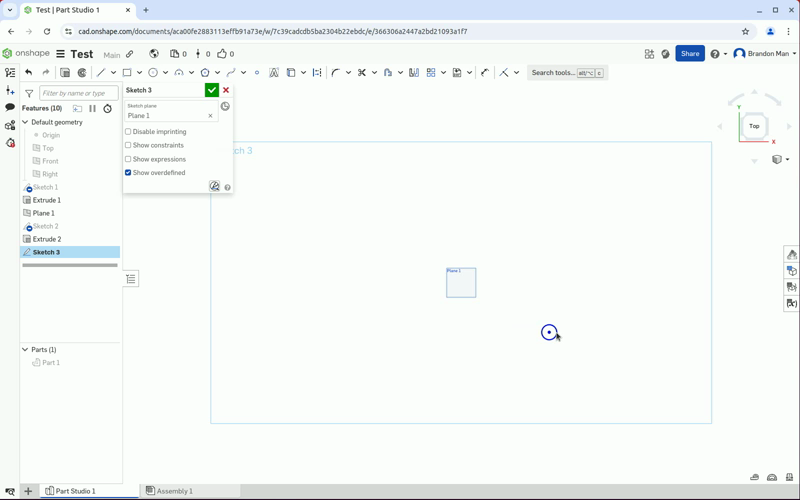
mouse_move(550, 335)
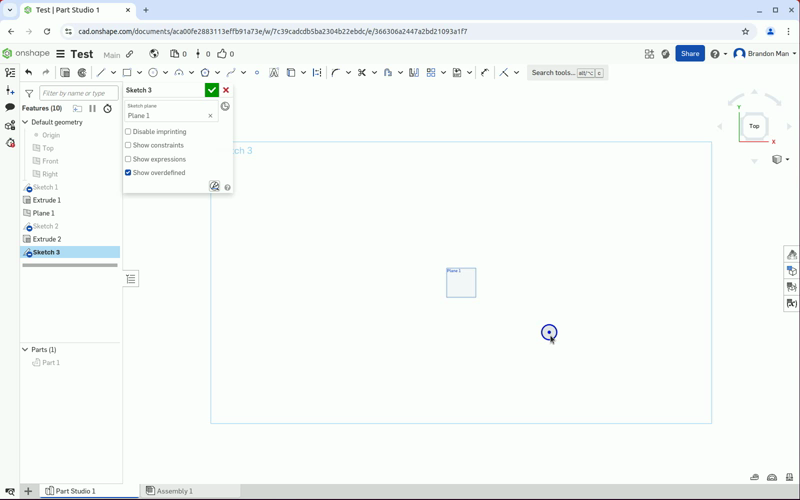
scroll(6)
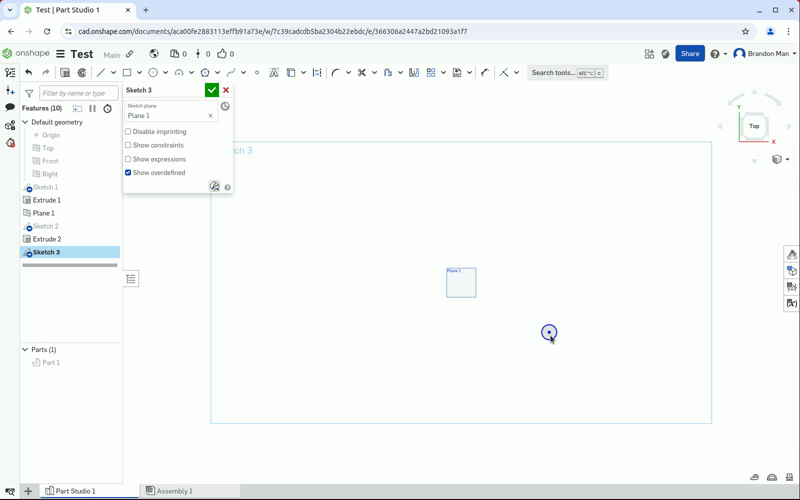
scroll(6)
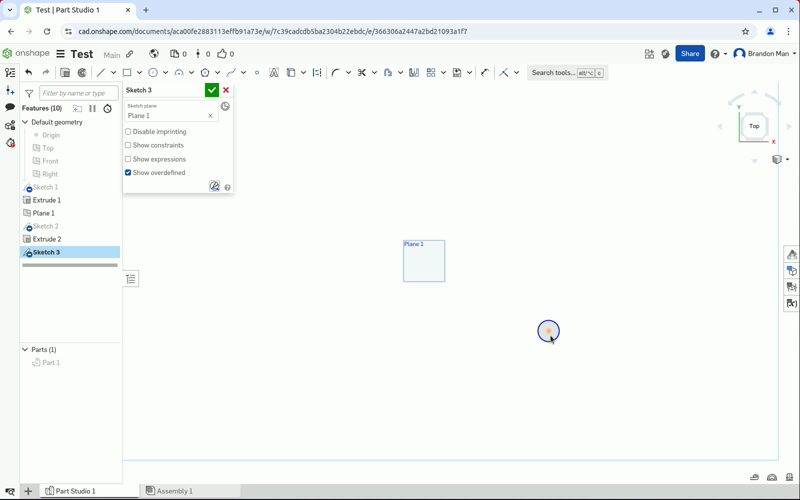
scroll(6)
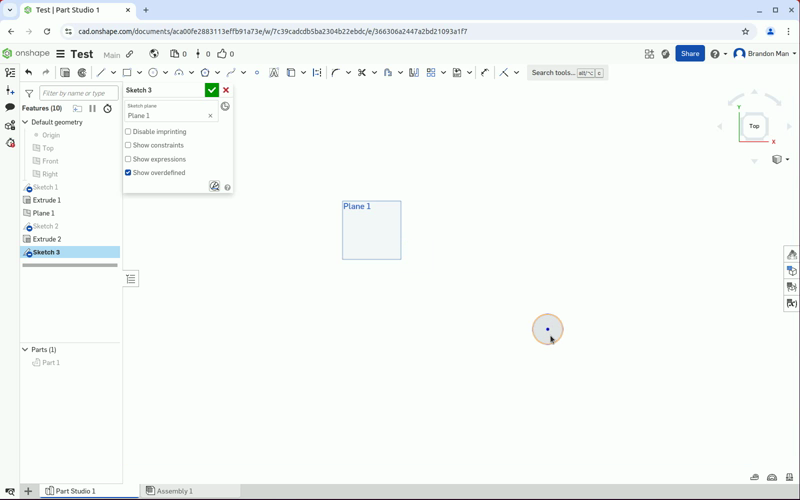
scroll(6)
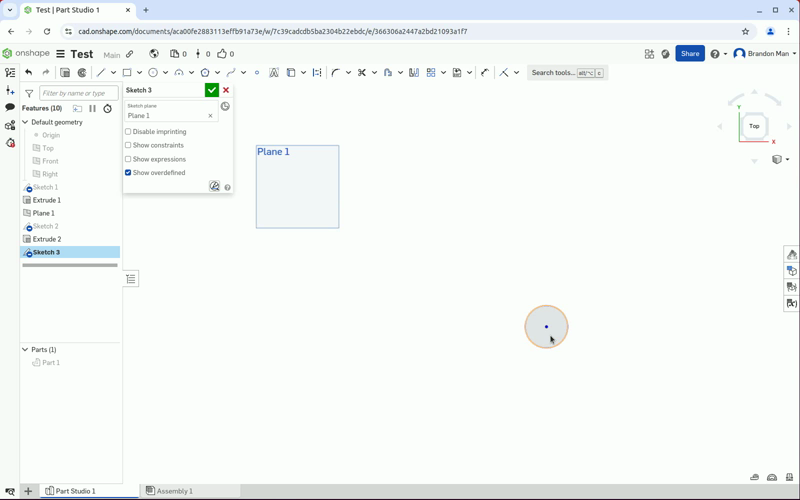
scroll(6)
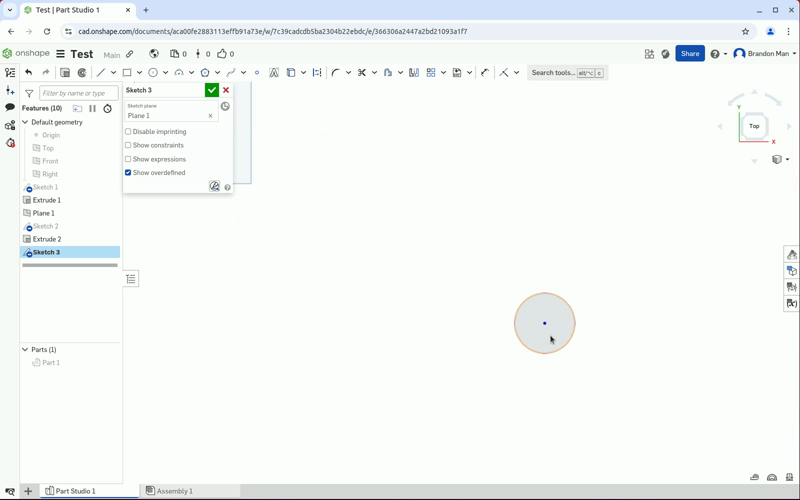
scroll(6)
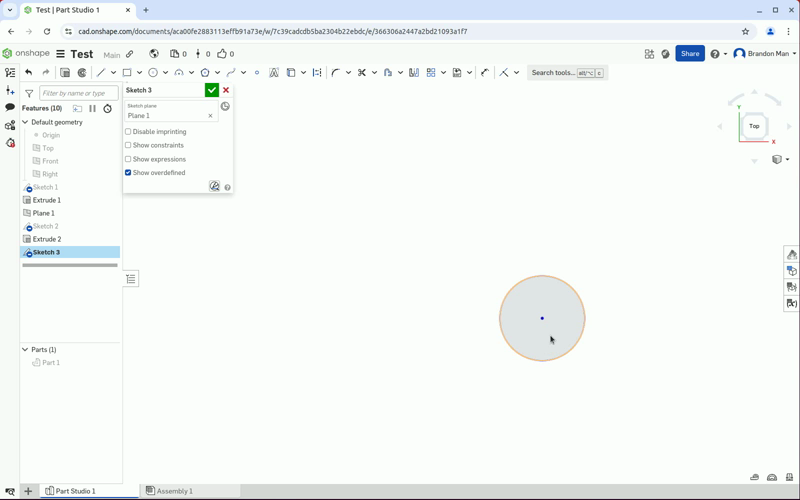
scroll(6)
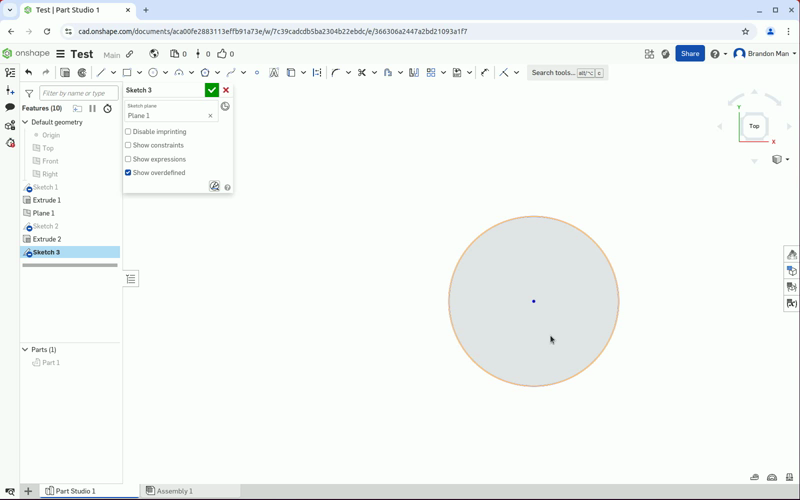
click(550, 335)
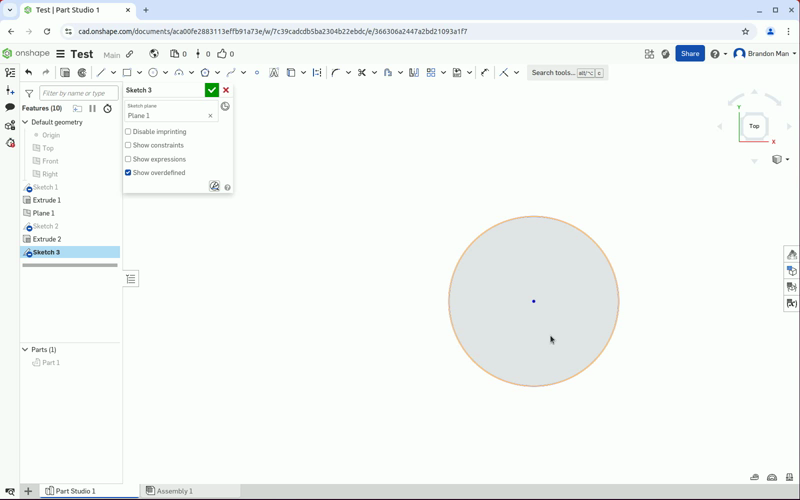
scroll(-6)
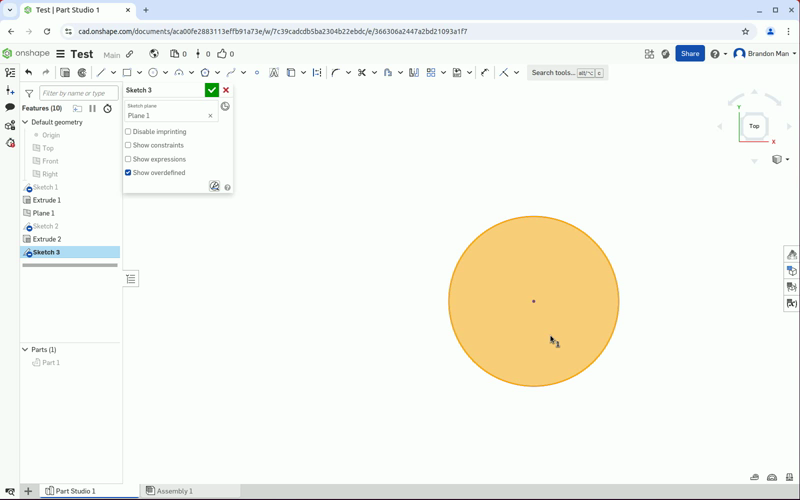
scroll(-6)
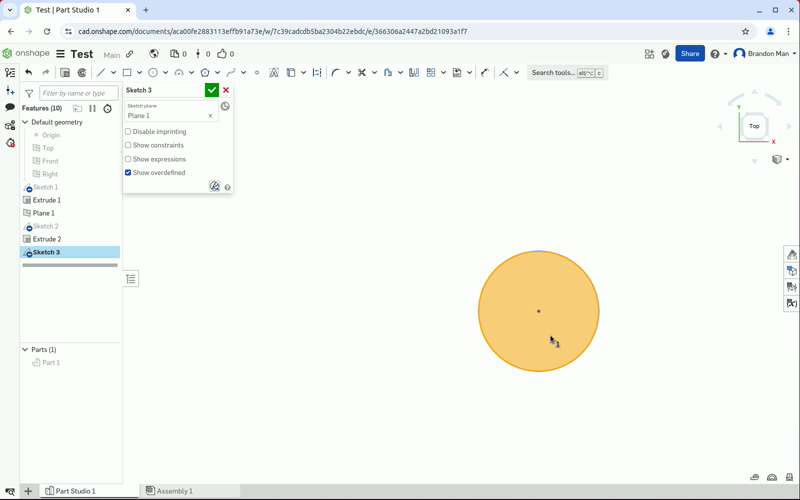
scroll(-6)
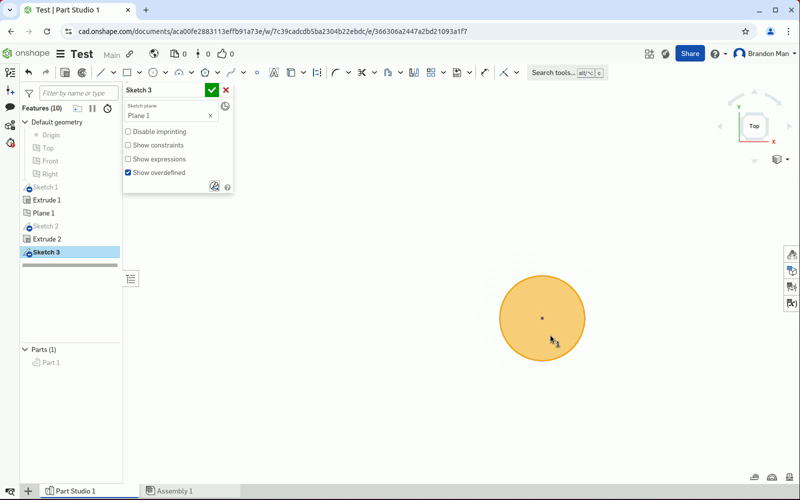
scroll(-6)
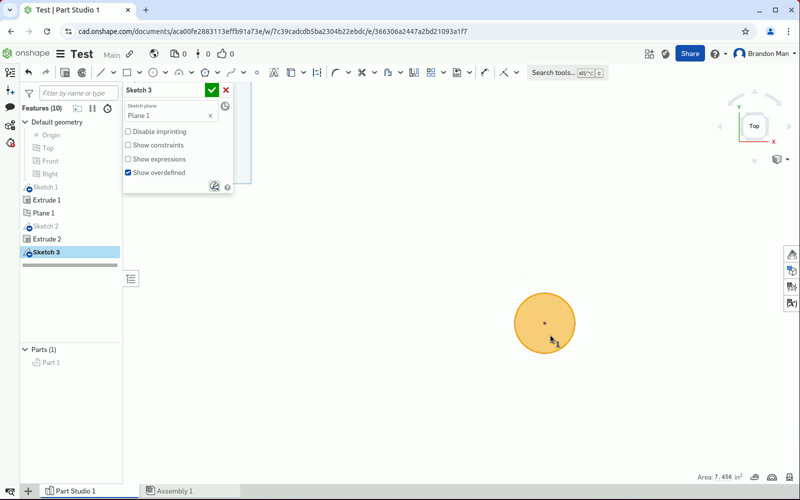
scroll(-6)
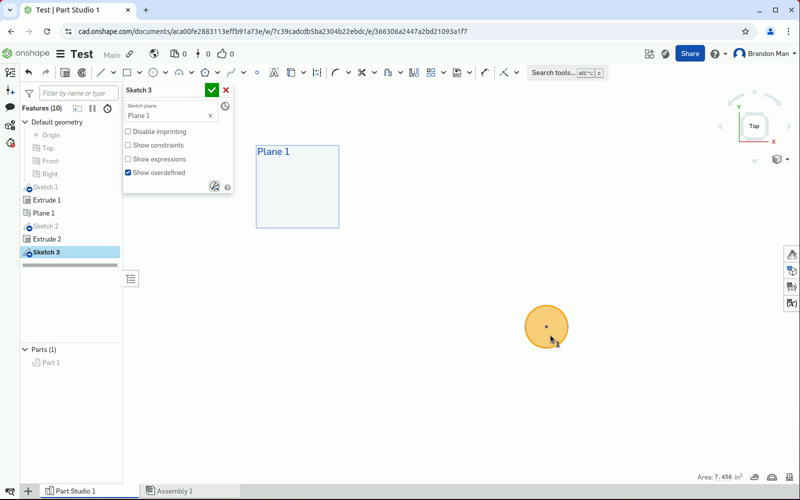
scroll(-6)
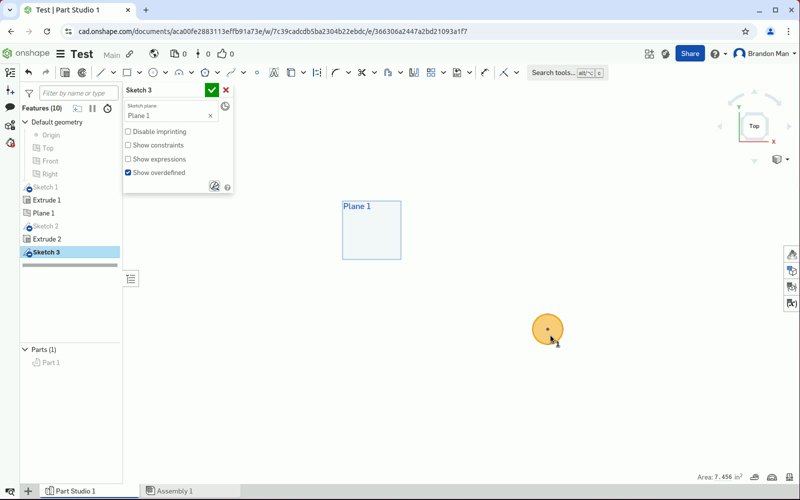
scroll(-6)
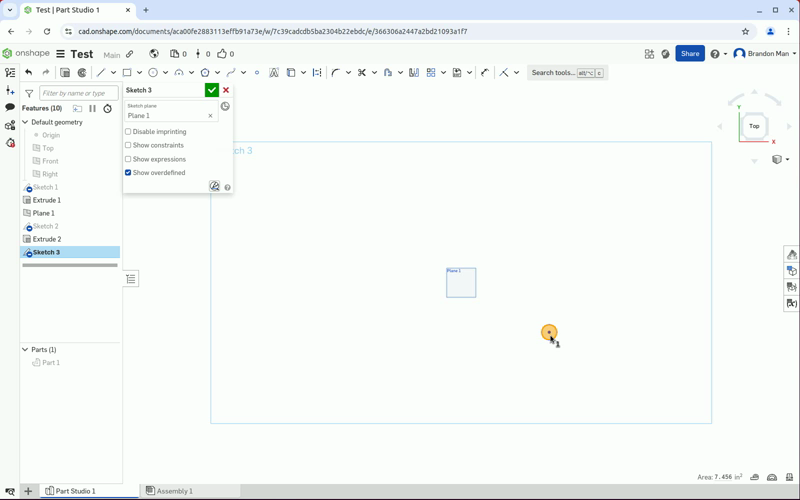
mouse_move(73, 352)
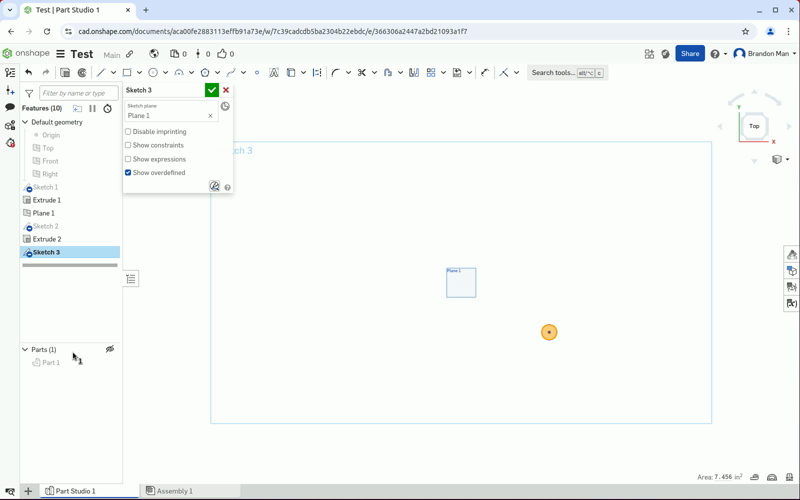
key(shift+y)
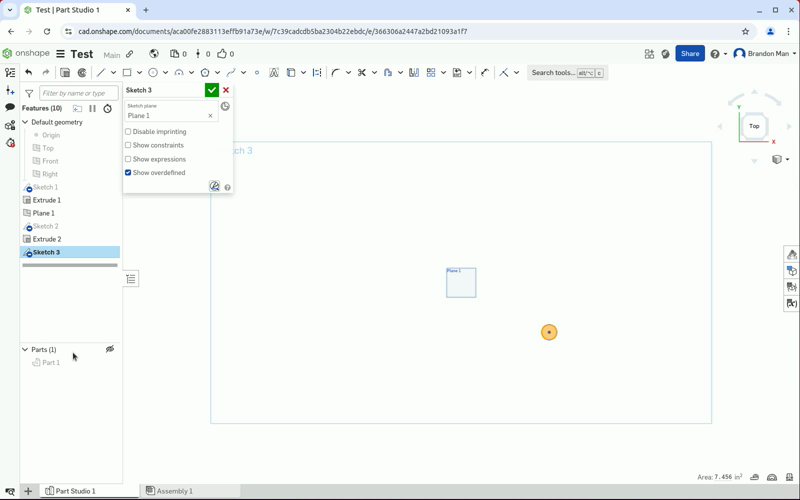
key(shift+e)
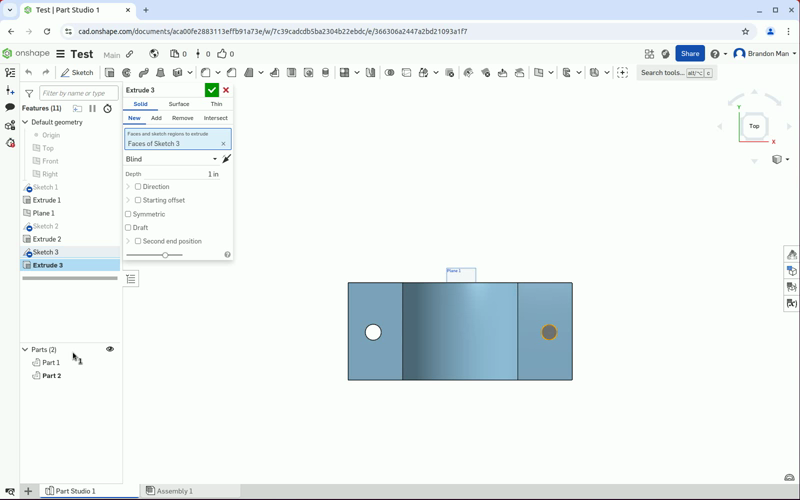
mouse_move(143, 106)
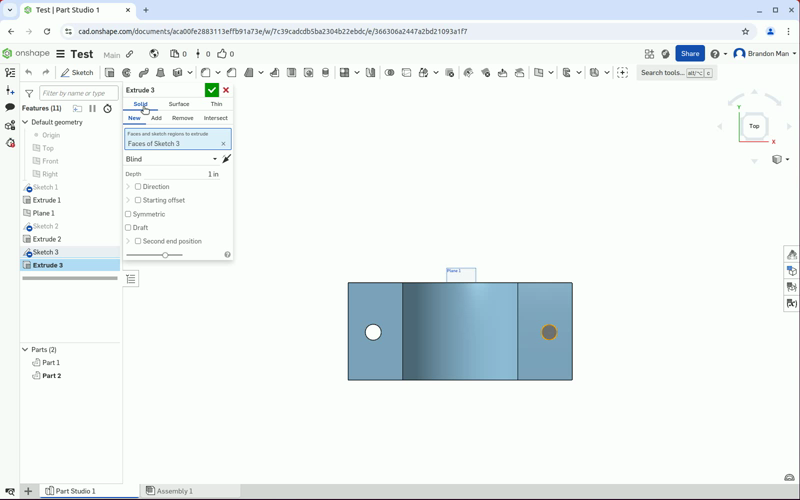
click(143, 106)
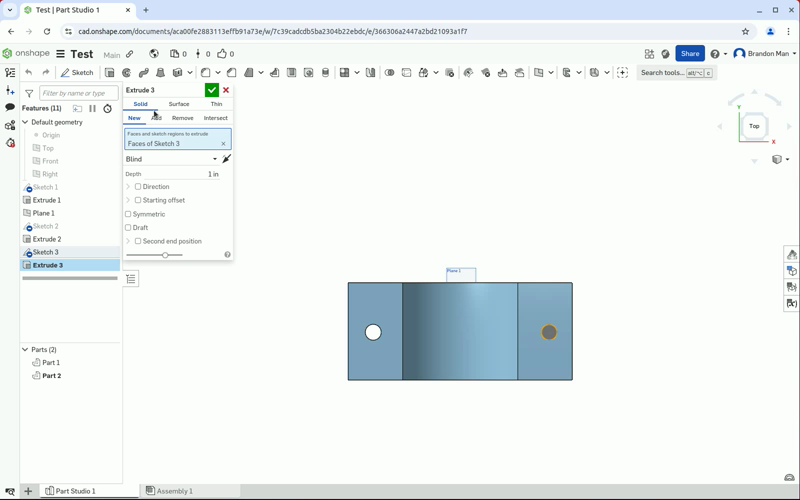
mouse_move(186, 120)
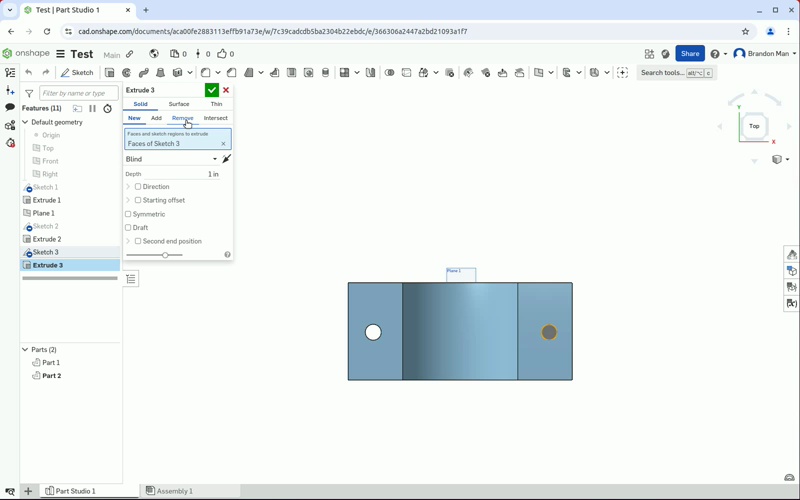
click(186, 120)
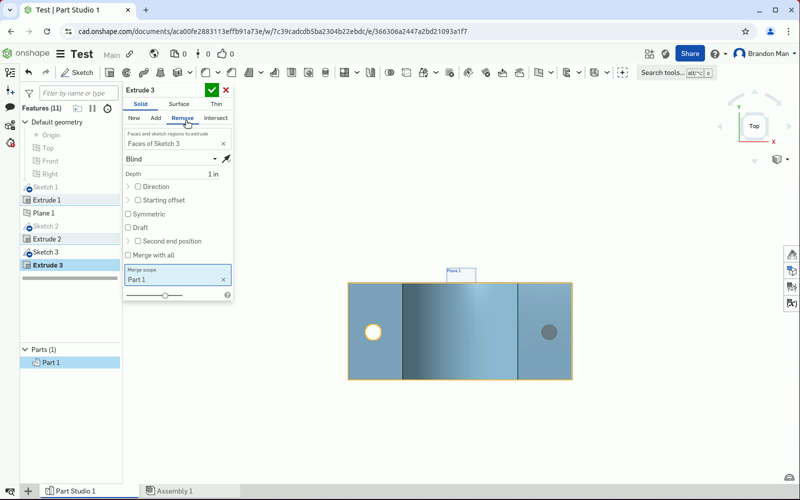
key(tab, 4)
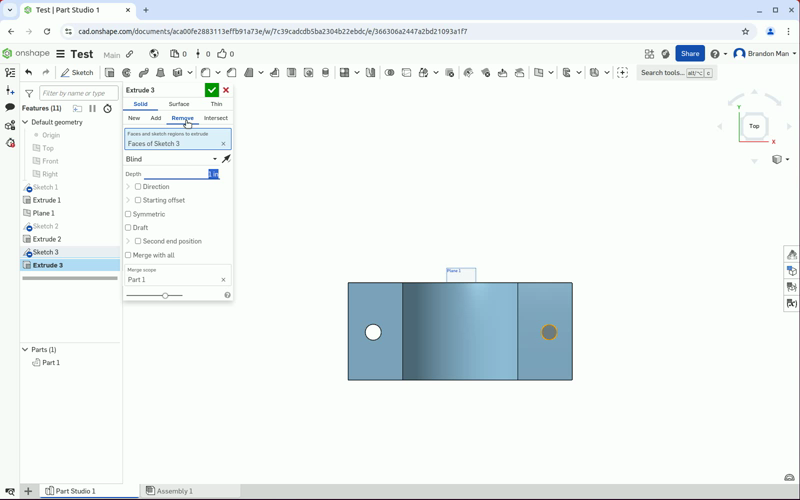
text(20.942)
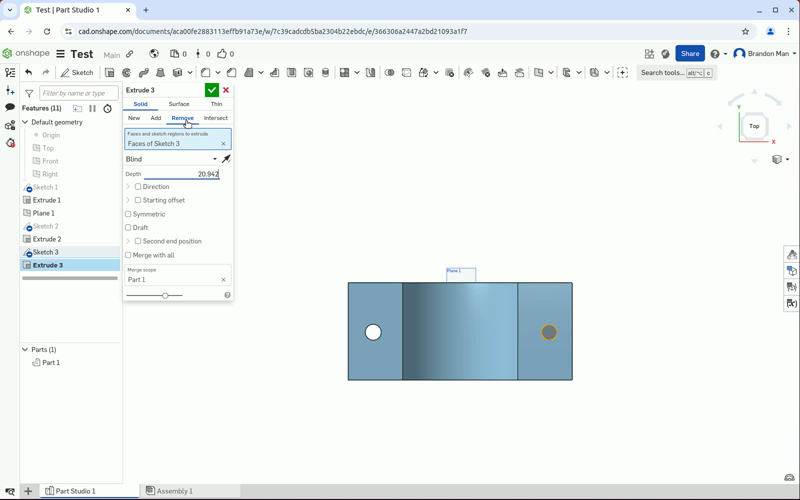
key(tab, 6)
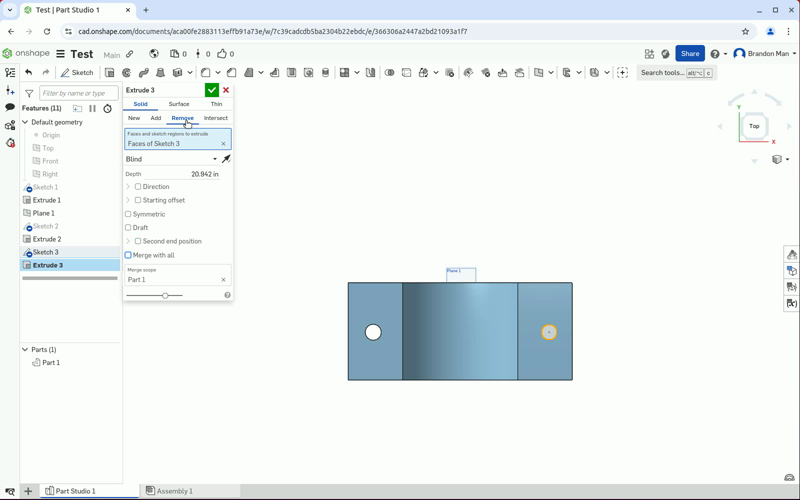
key(space)
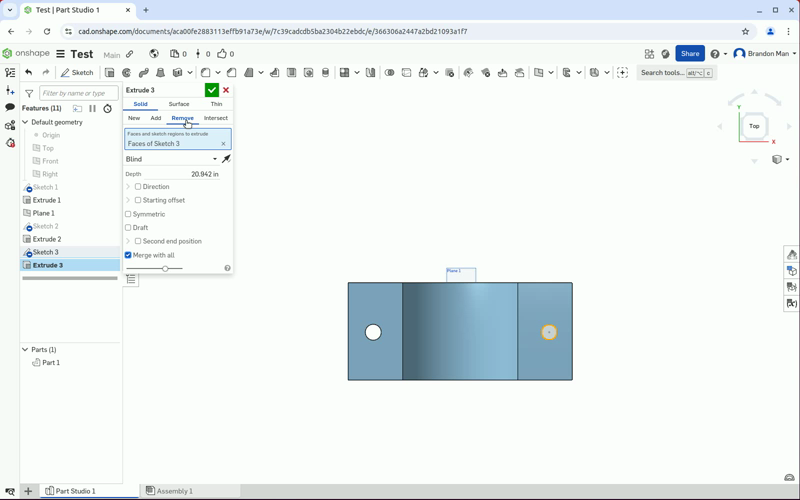
key(enter)
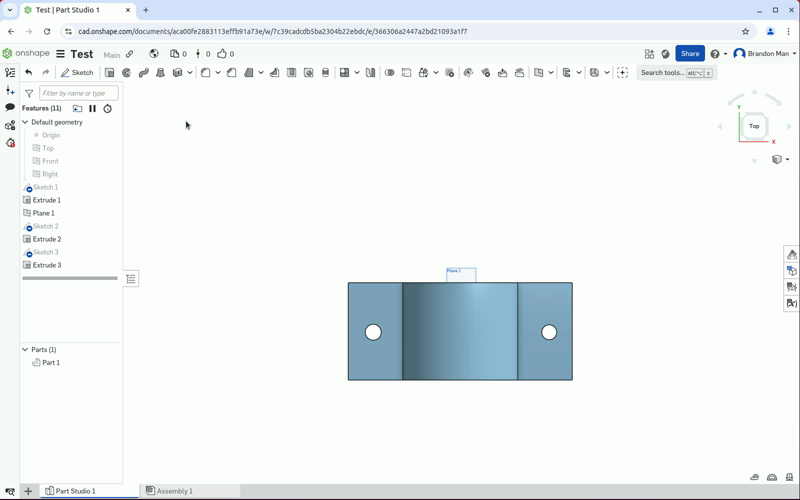
key(shift+h)
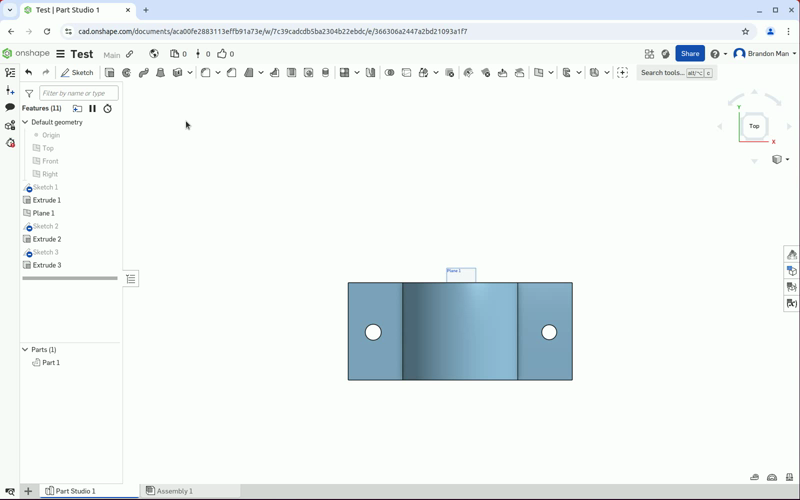
key(shift+h)
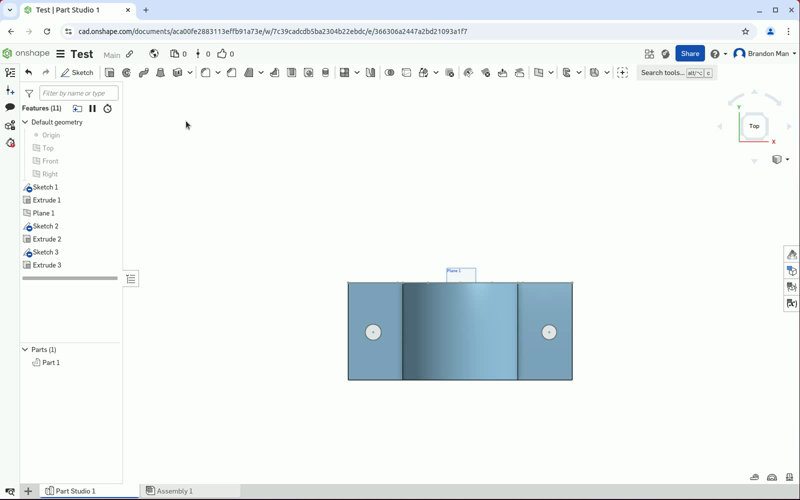
key(shift+7)
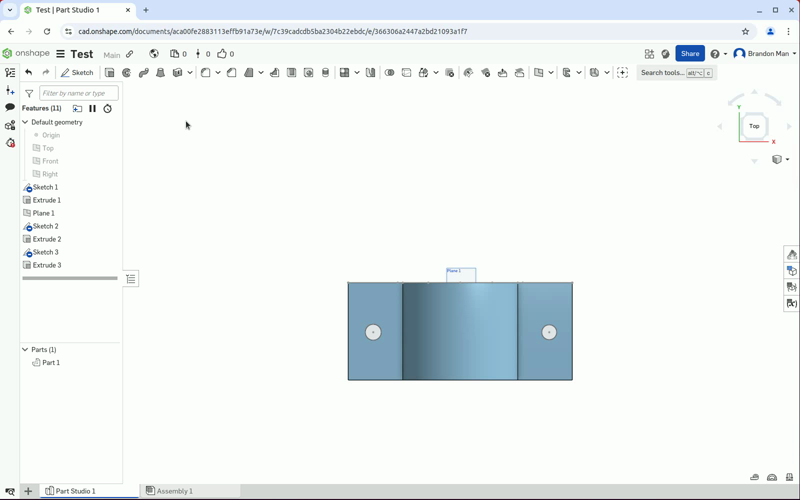
key(up, 3)
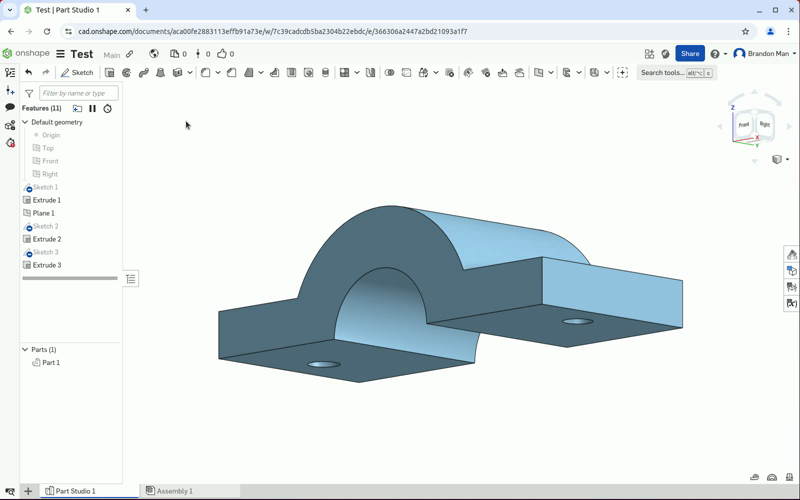
key(left, 3)
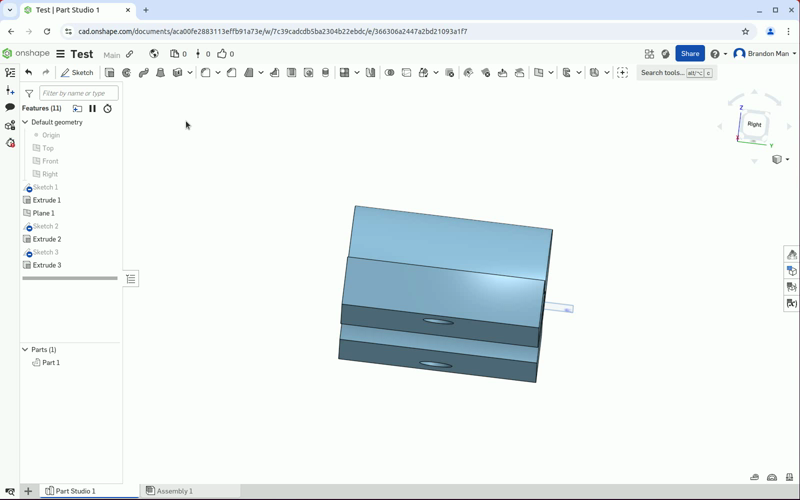
key(right, 3)
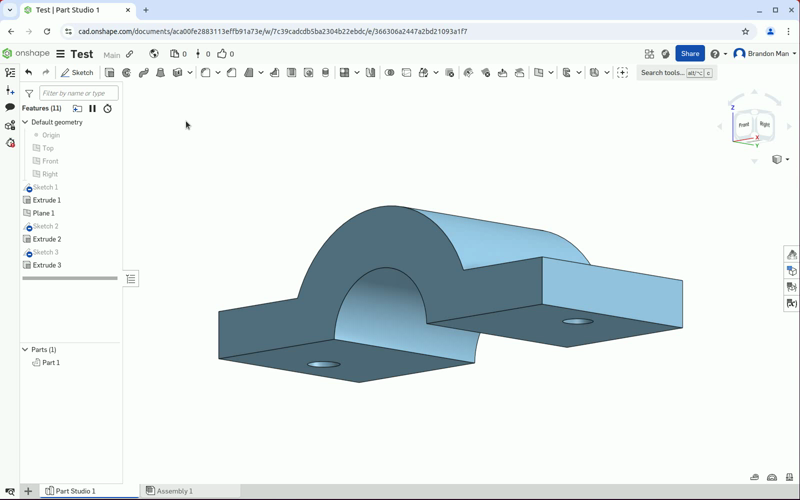
key(down, 3)
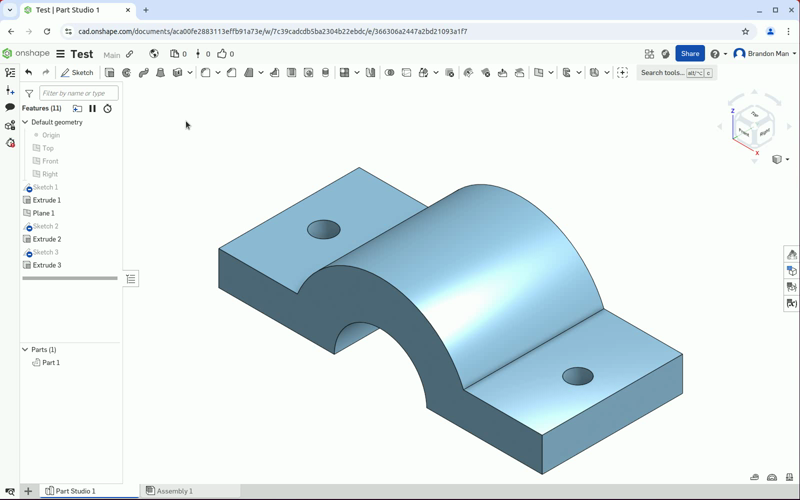
mouse_move(73, 189)
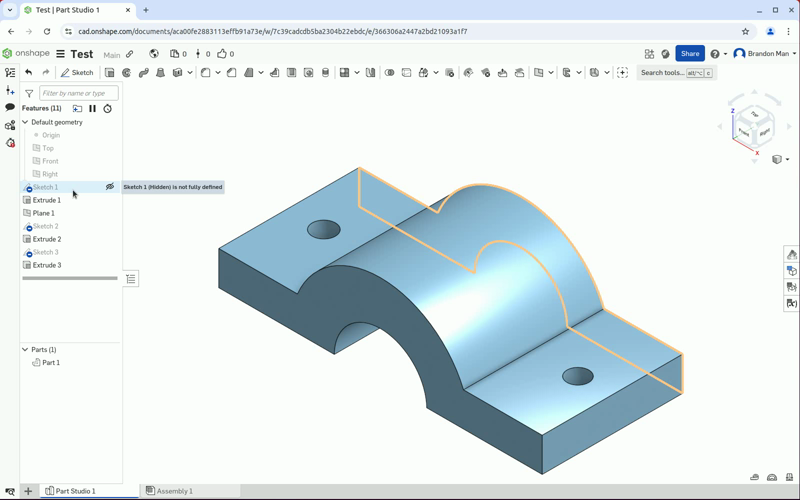
click(73, 189)